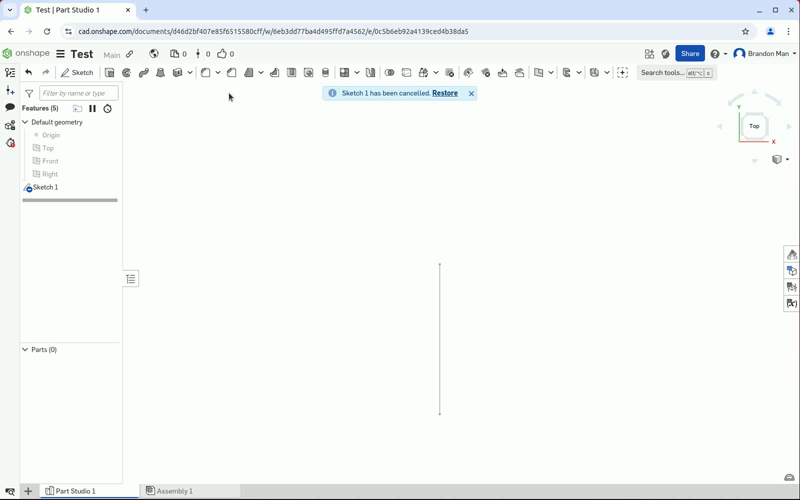
key(shift+h)
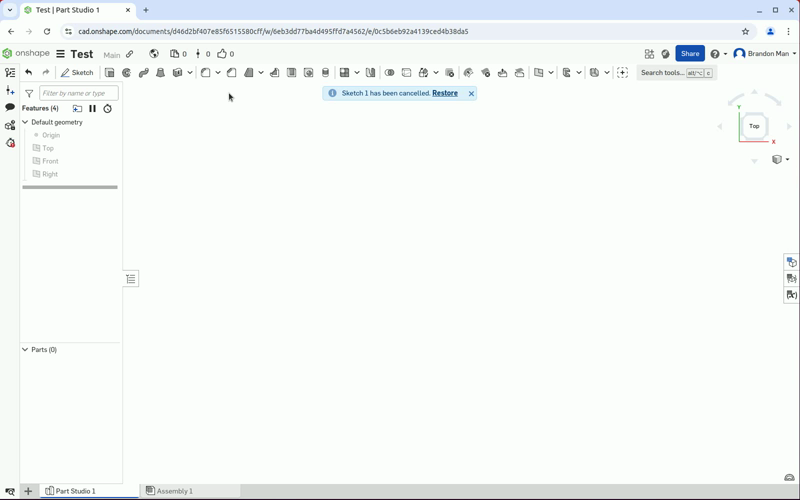
mouse_move(73, 352)
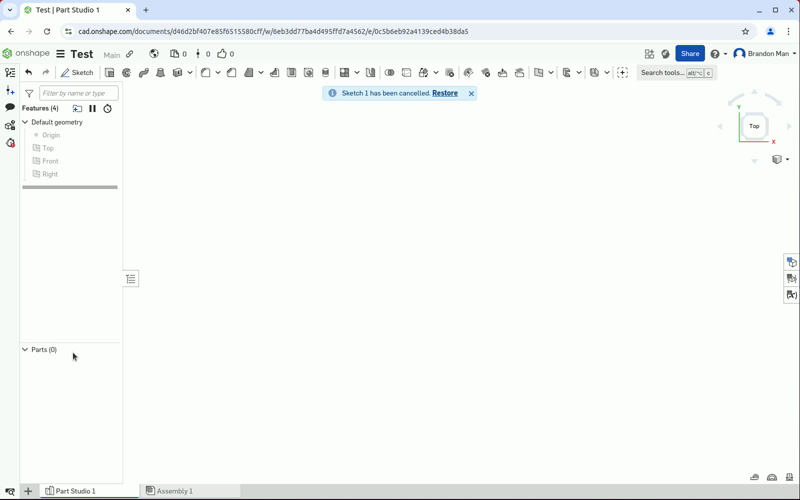
key(y)
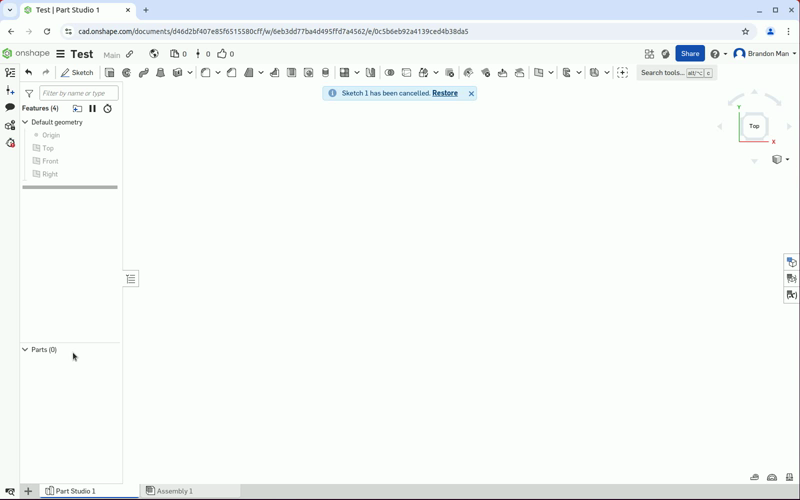
key(shift+p)
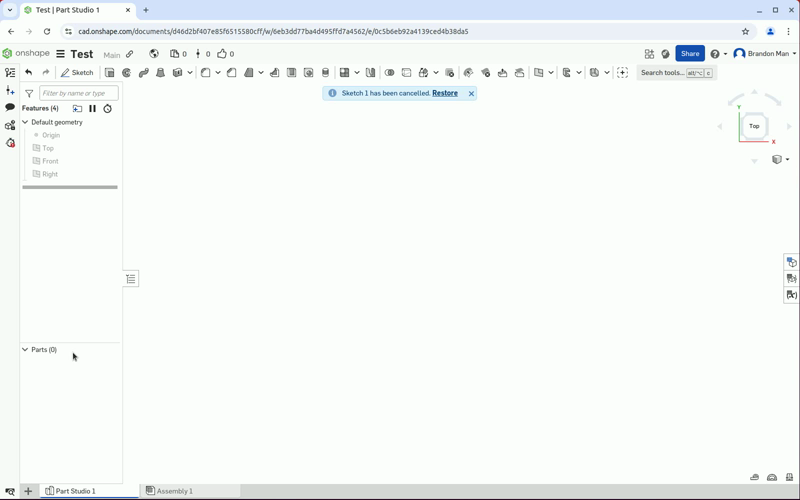
key(space)
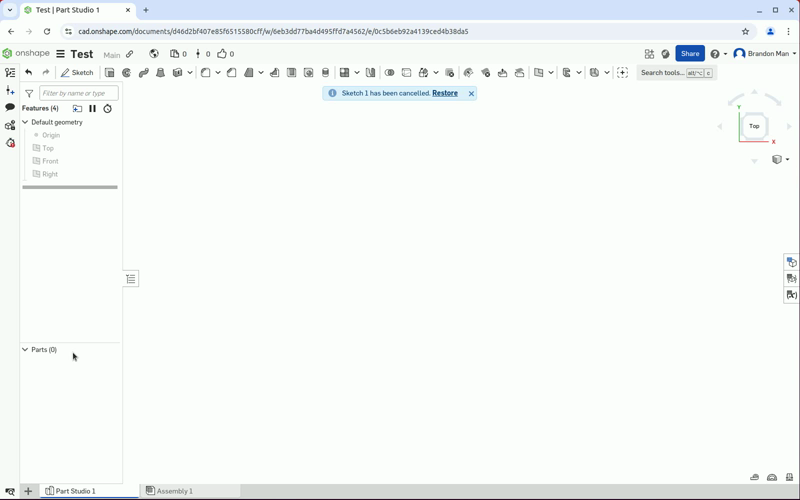
key_down(shift)
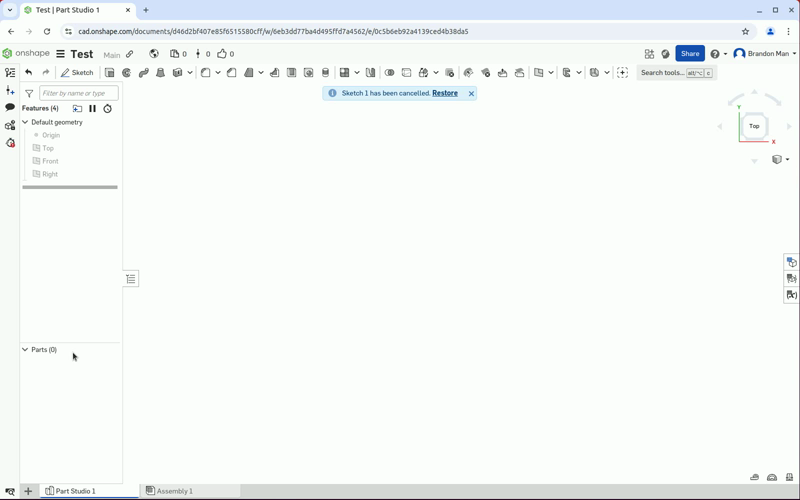
key(up)
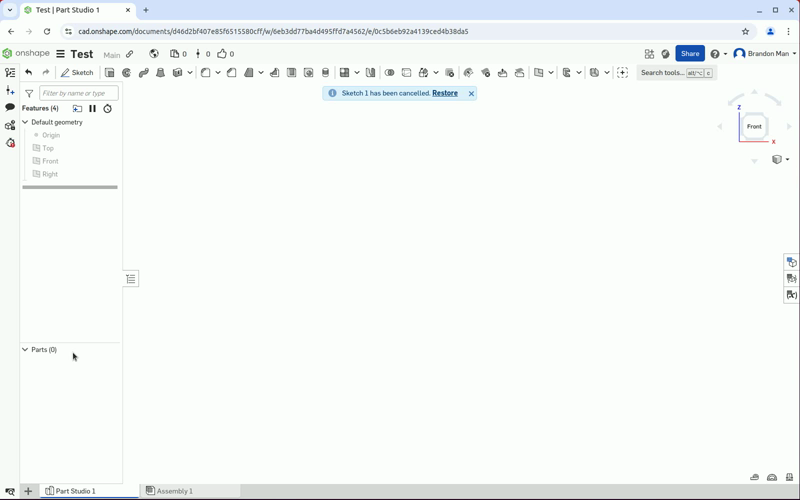
key_up(shift)
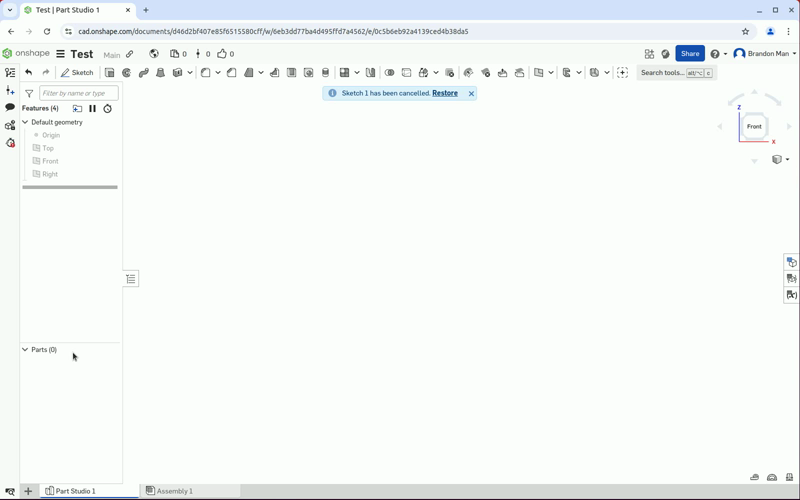
mouse_move(73, 352)
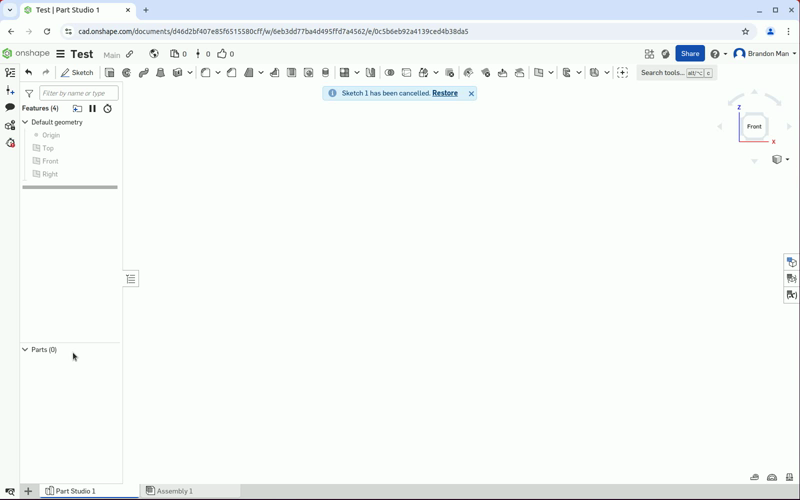
key(shift+y)
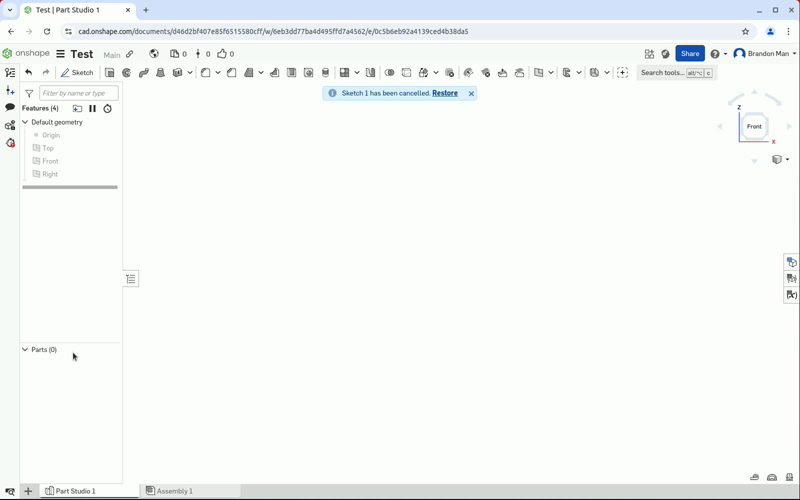
key(shift+s)
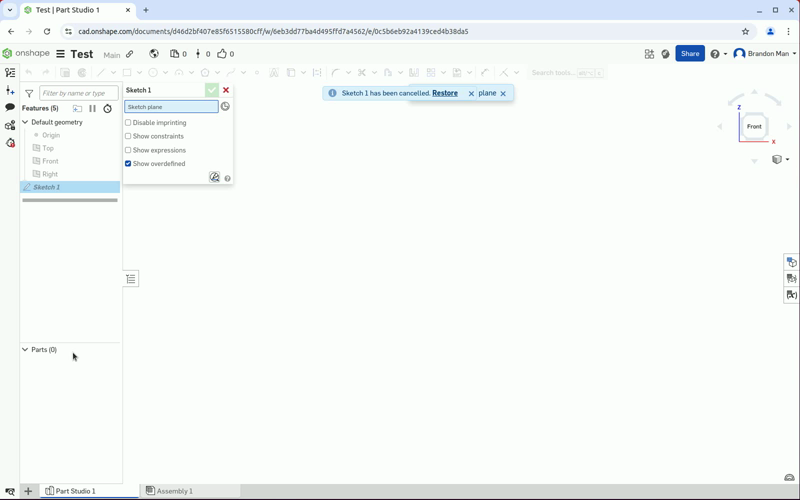
mouse_move(73, 163)
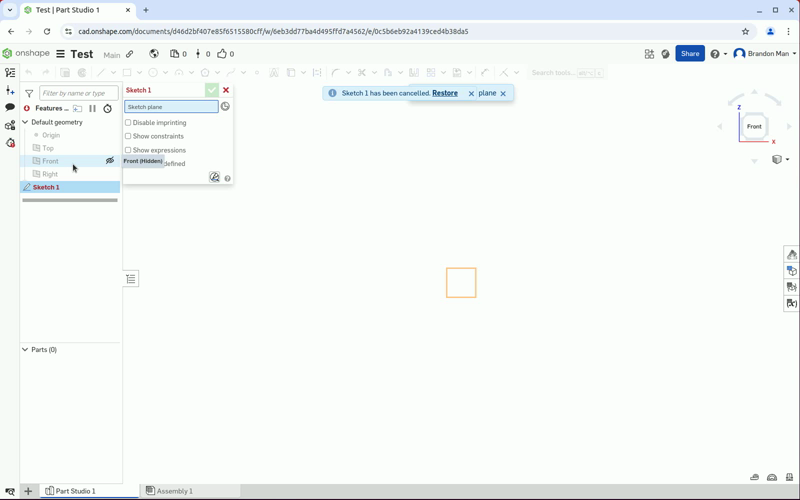
click(73, 163)
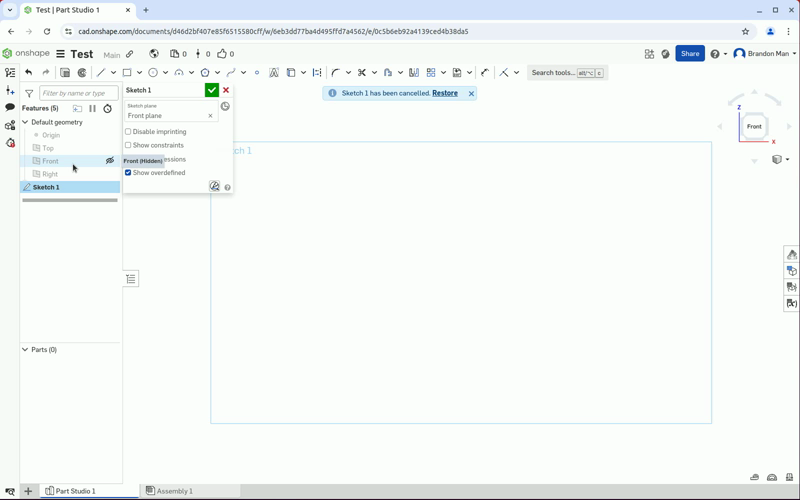
mouse_move(73, 352)
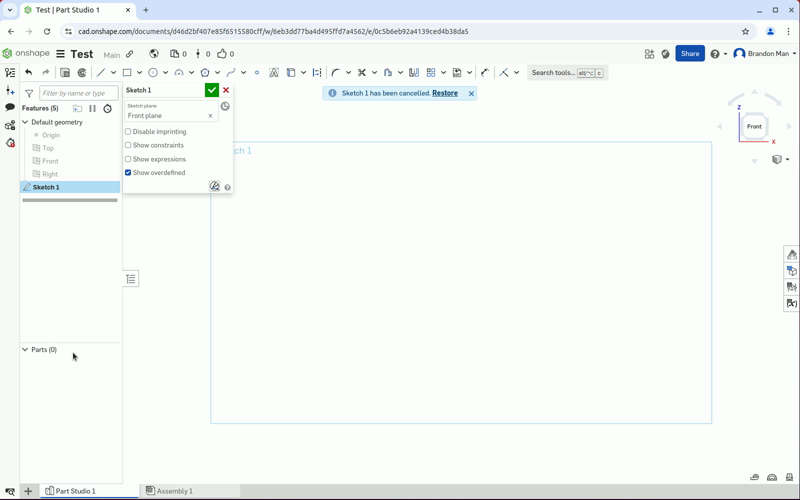
key(y)
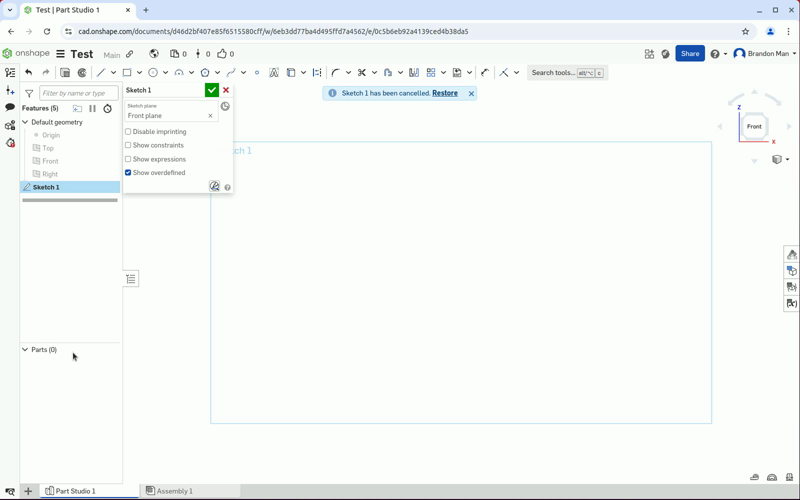
key(l)
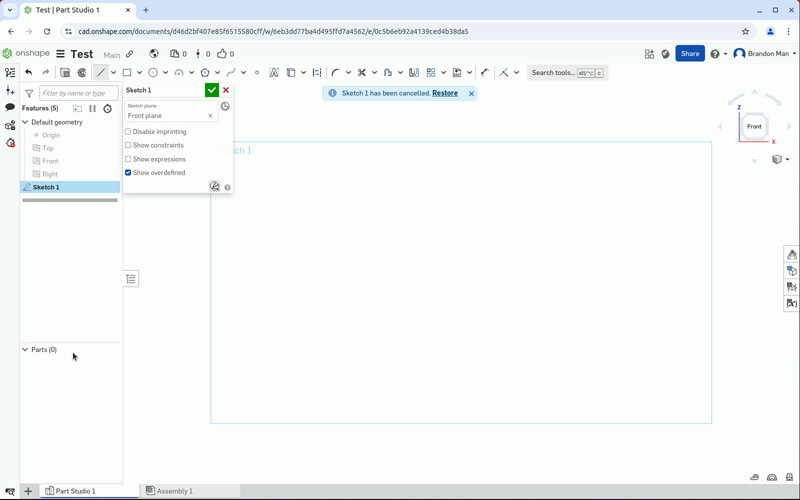
key_down(shift)
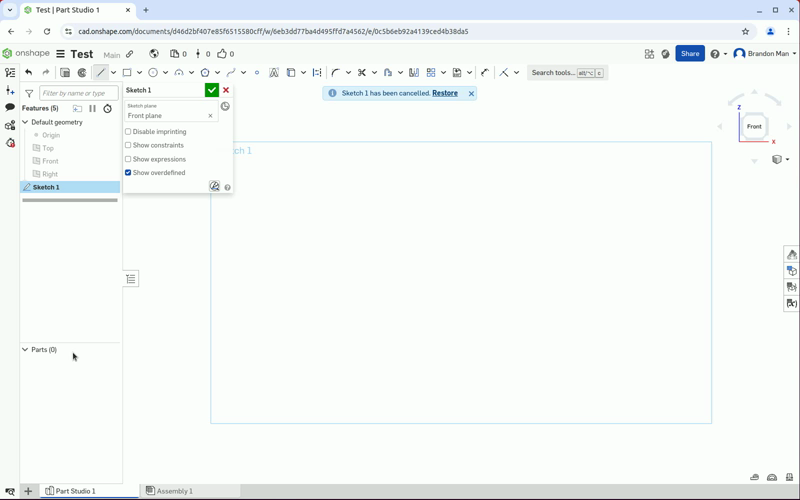
mouse_move(348, 313)
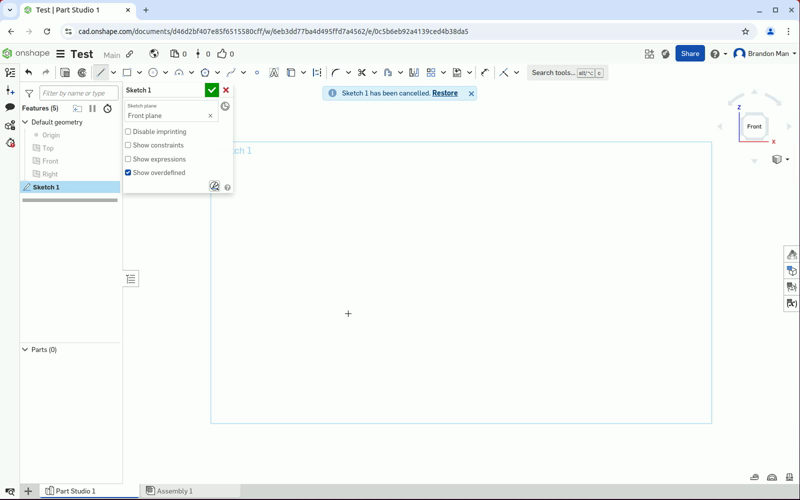
click(348, 313)
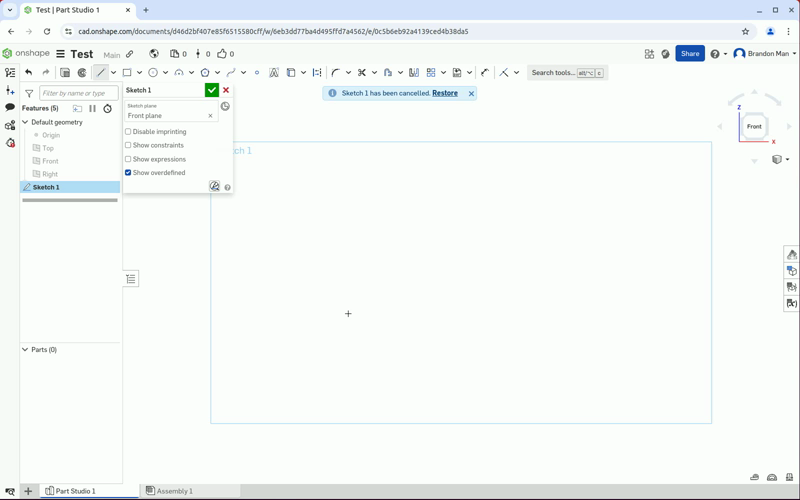
key_up(shift)
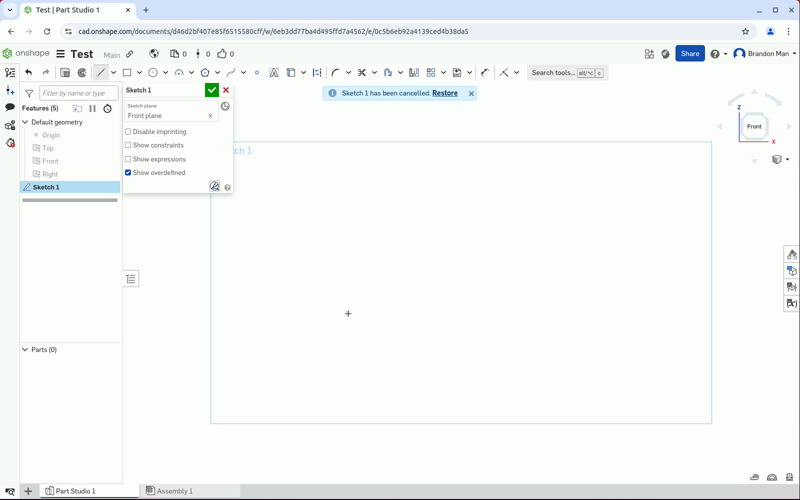
key_down(shift)
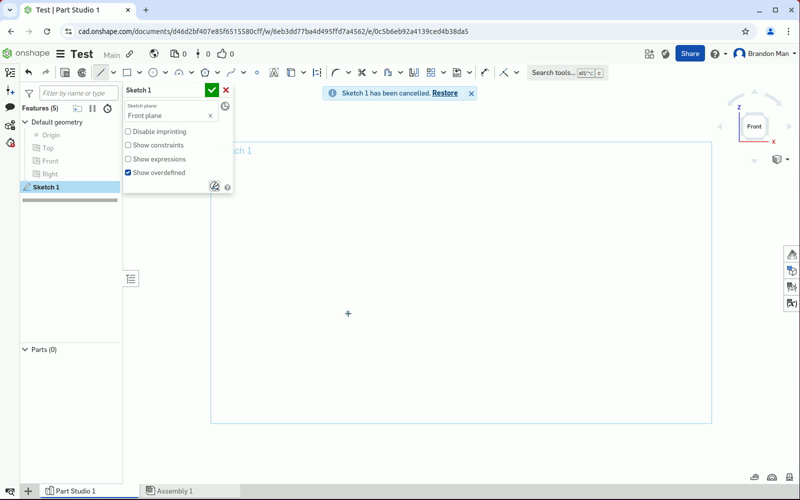
mouse_move(410, 313)
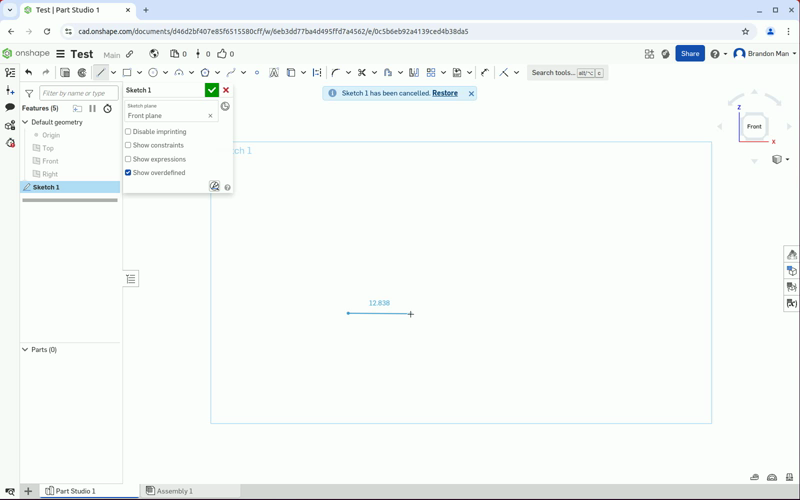
click(410, 313)
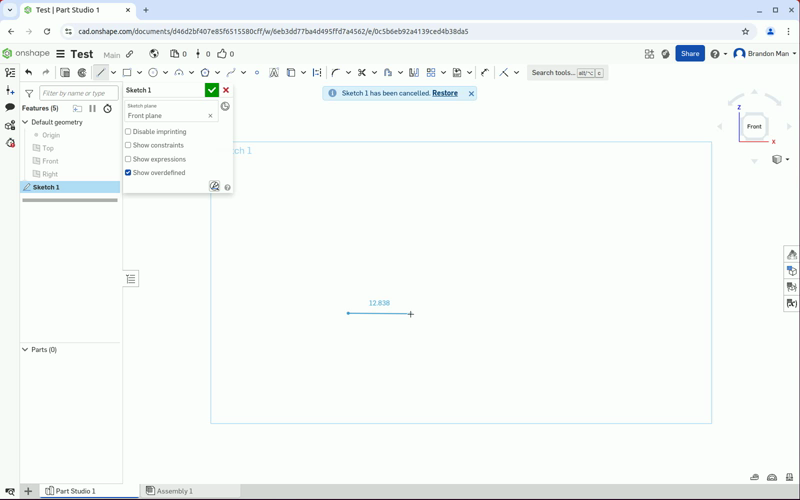
key_up(shift)
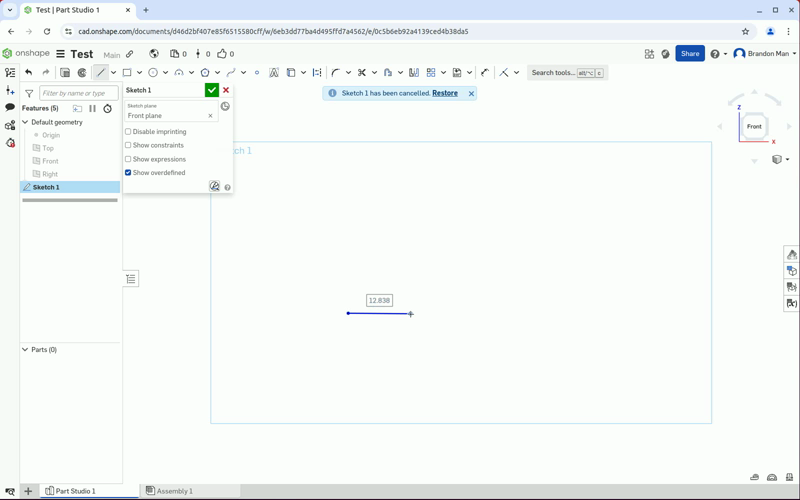
key_down(shift)
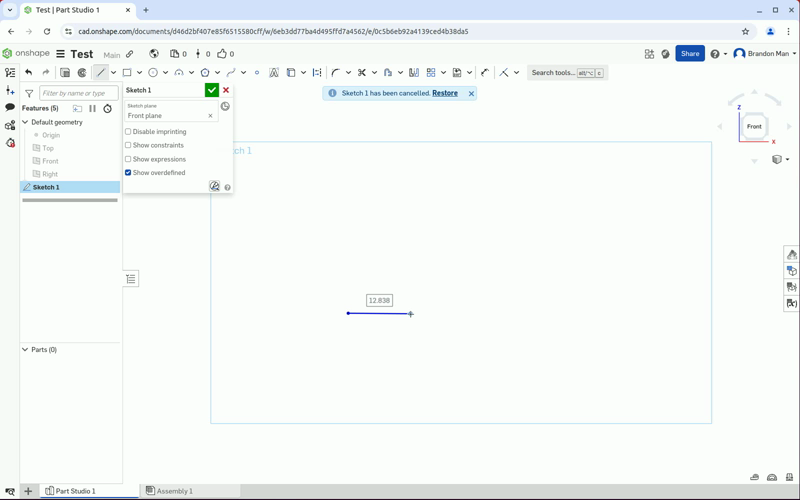
mouse_move(410, 250)
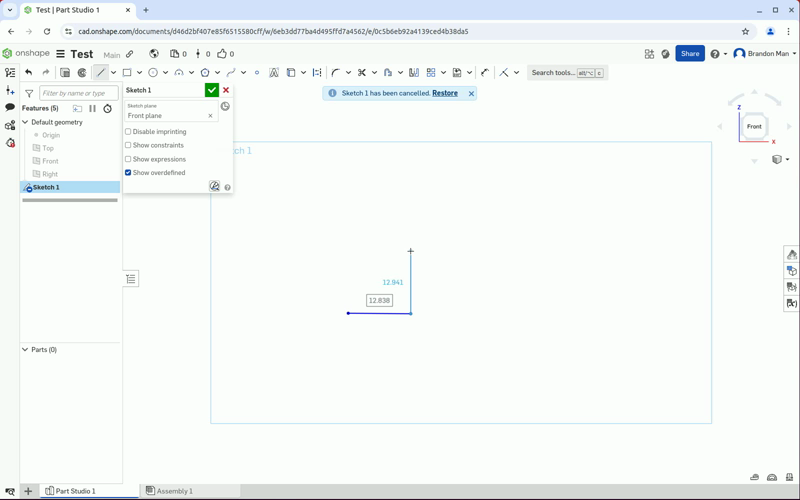
click(410, 250)
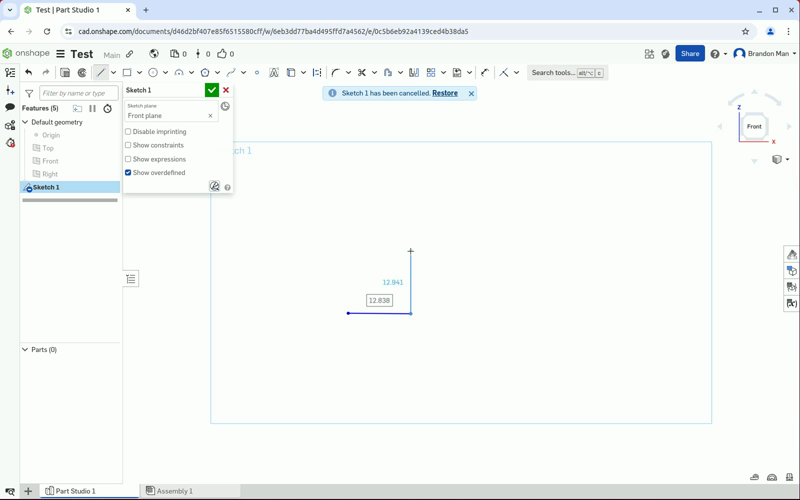
key_up(shift)
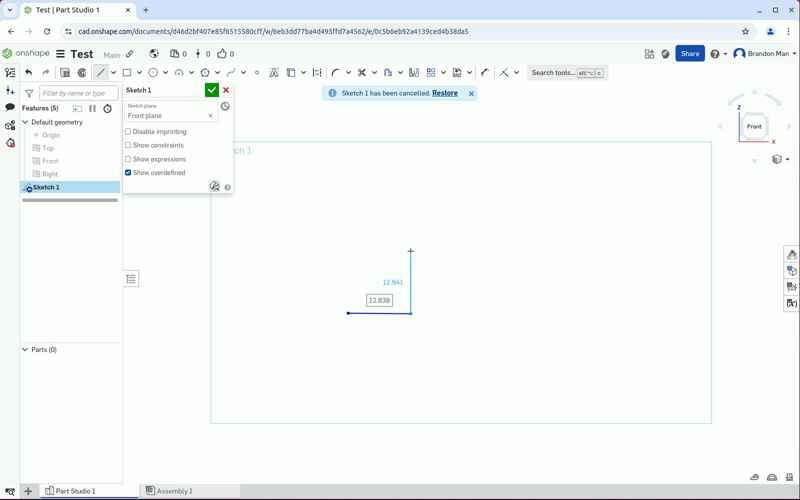
key_down(shift)
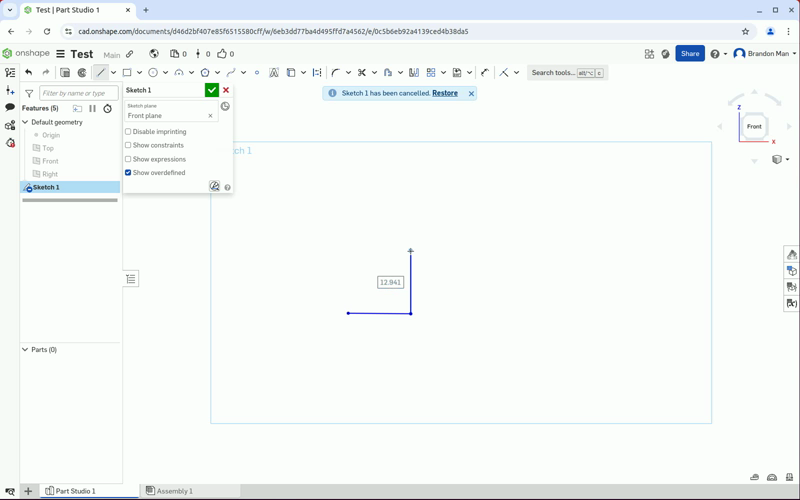
mouse_move(348, 250)
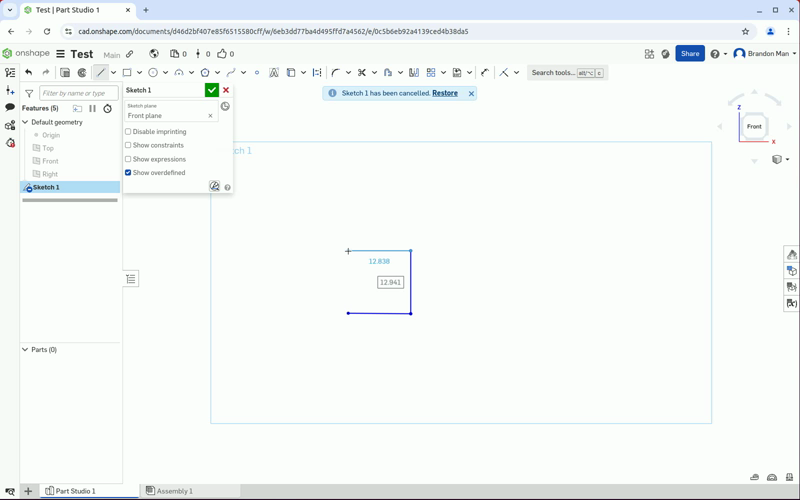
click(348, 250)
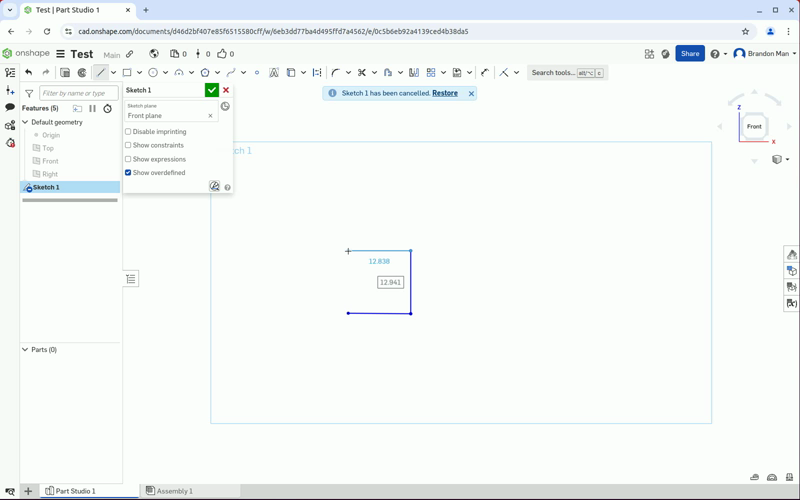
key_up(shift)
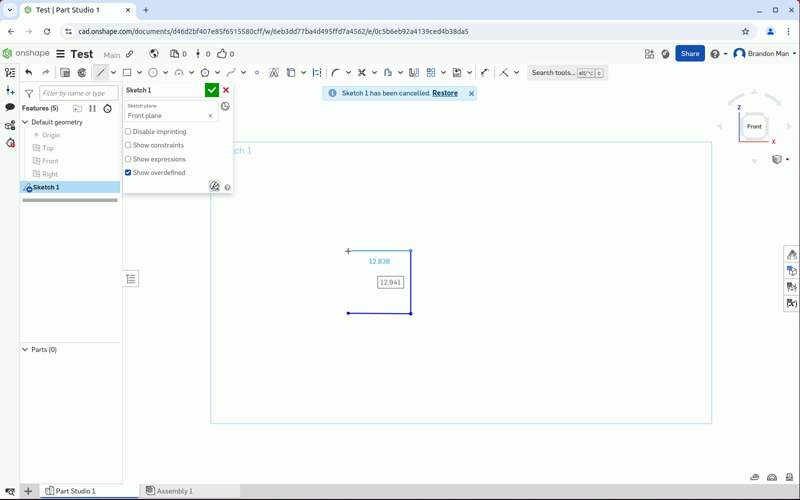
key_down(shift)
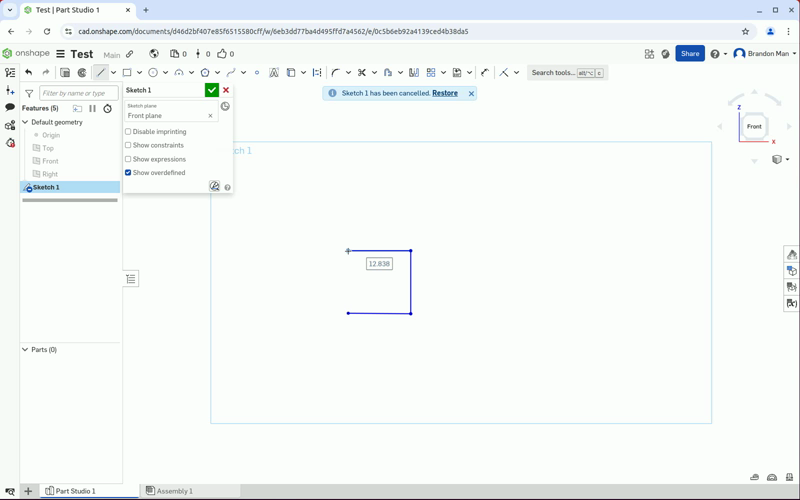
mouse_move(348, 313)
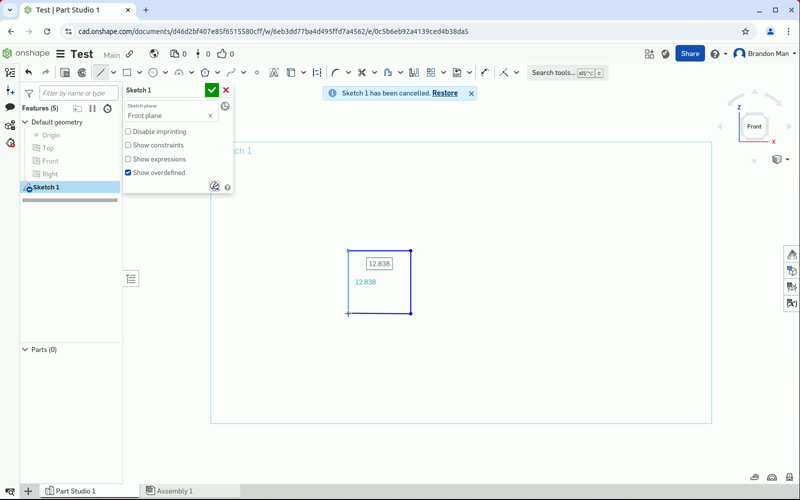
key_up(shift)
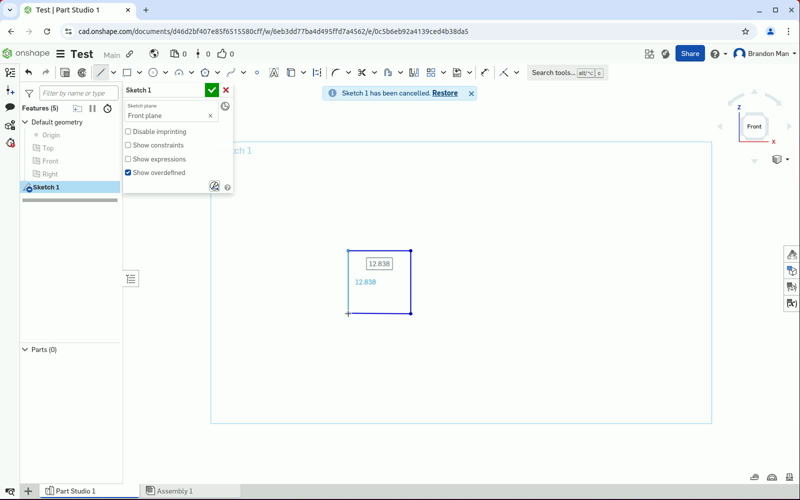
click(348, 313)
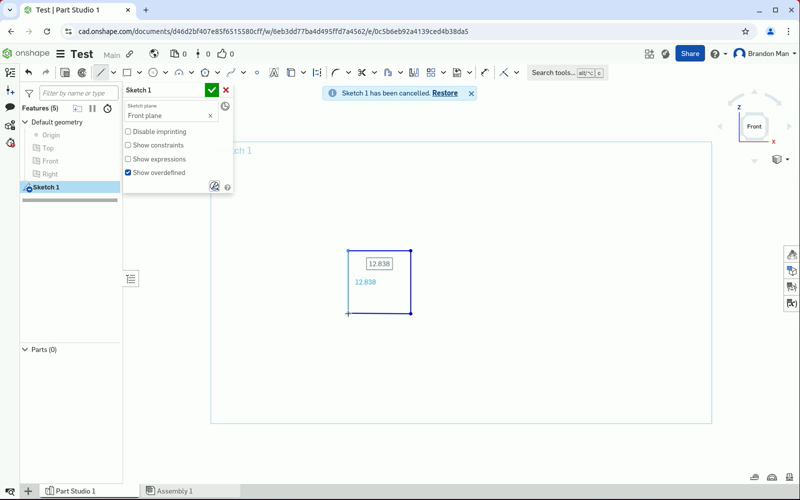
key(esc)
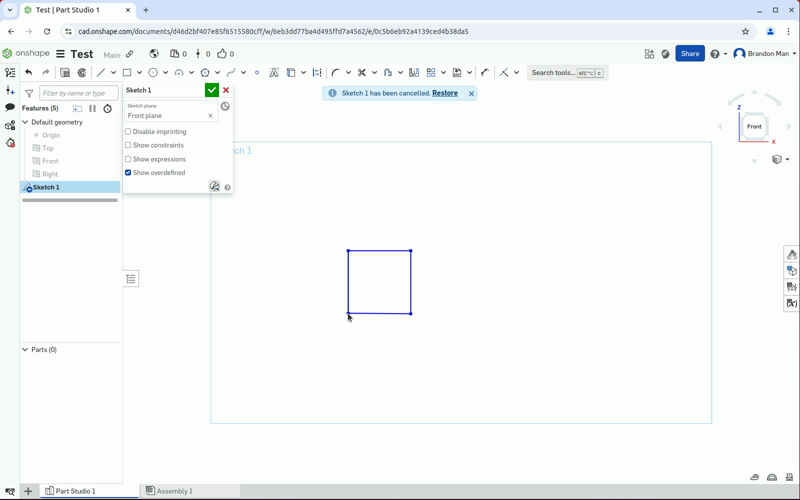
mouse_move(377, 305)
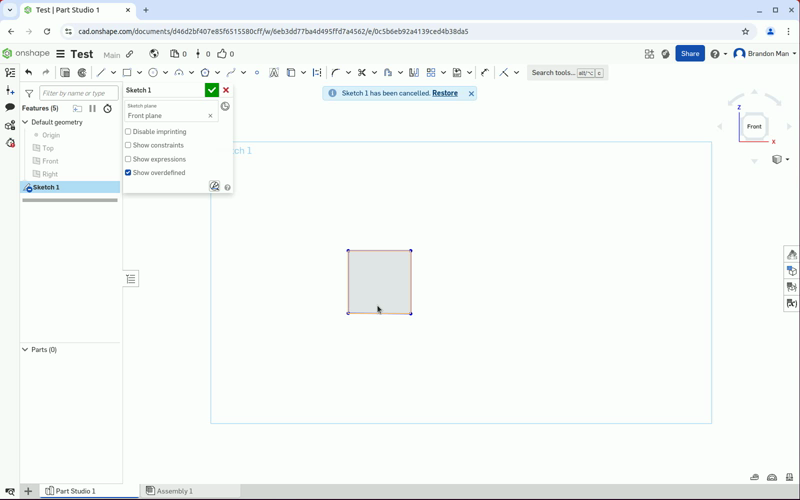
click(377, 305)
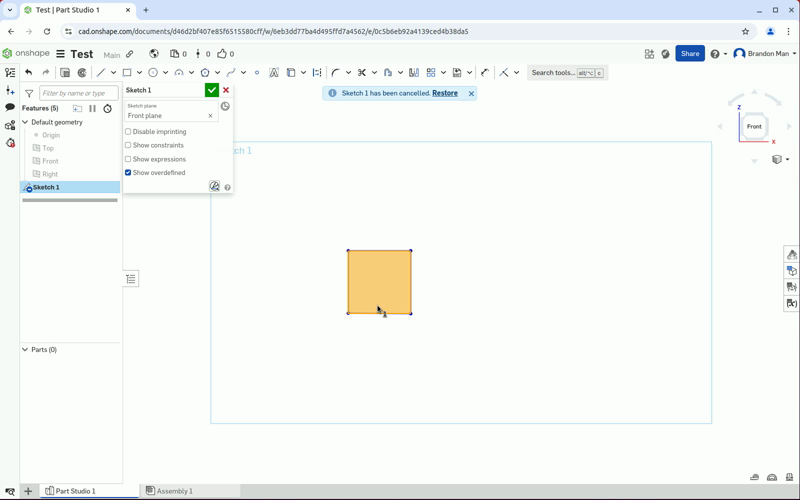
mouse_move(73, 352)
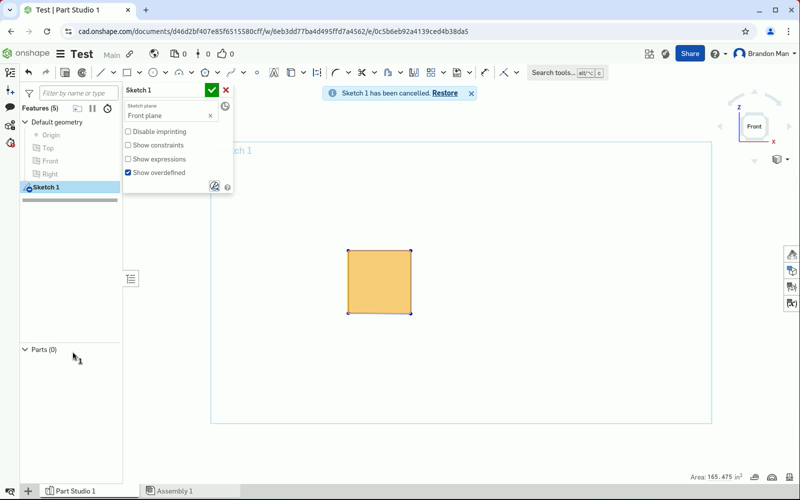
key(shift+y)
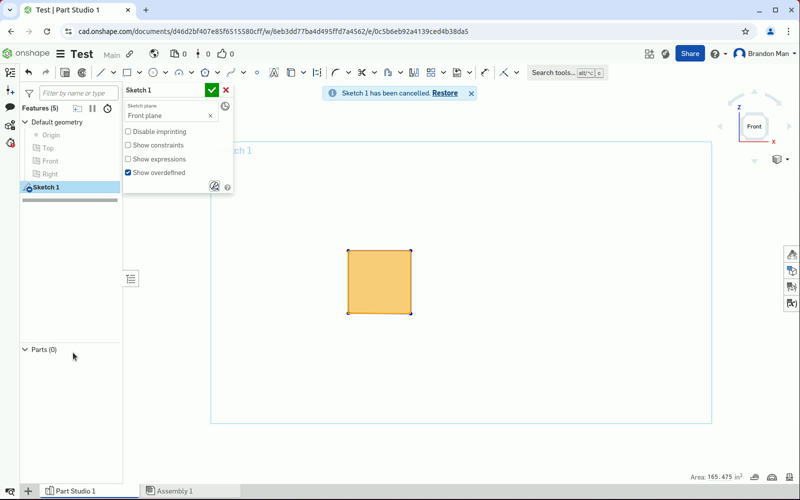
key(shift+e)
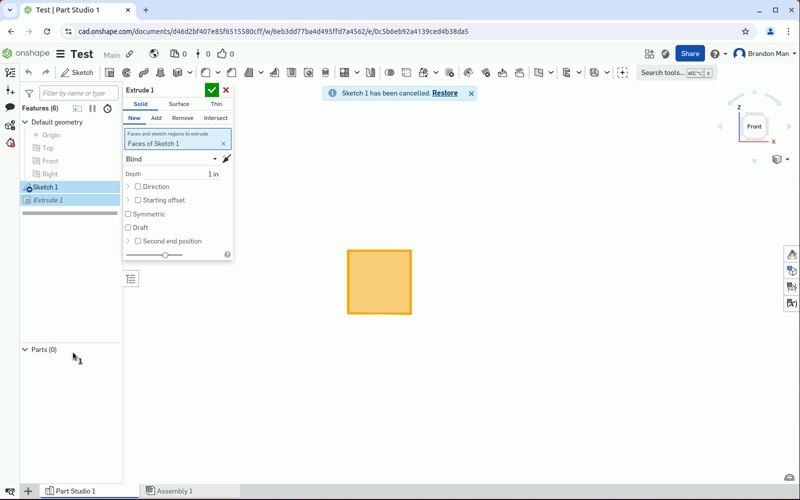
mouse_move(143, 106)
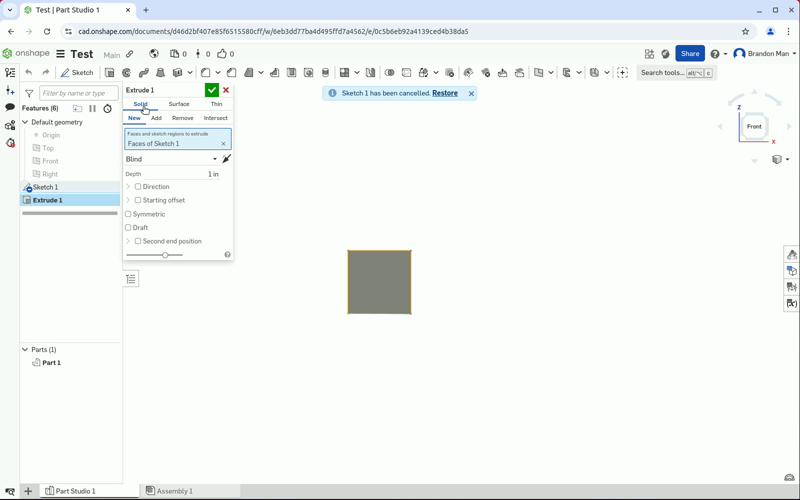
click(143, 106)
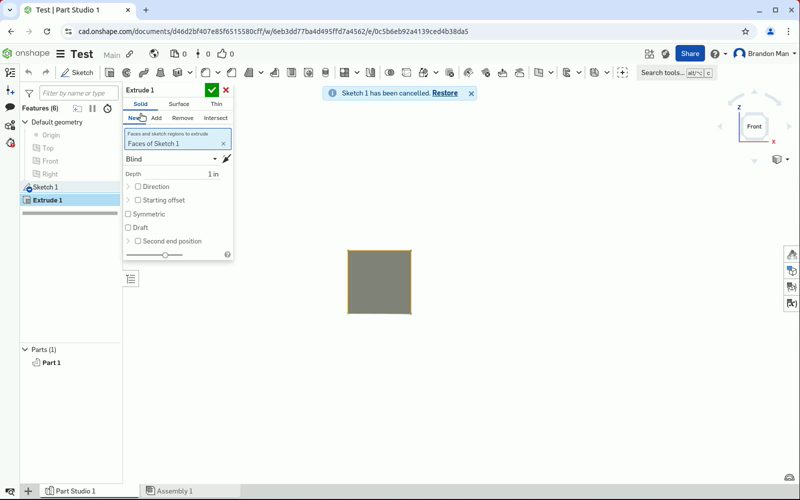
mouse_move(137, 120)
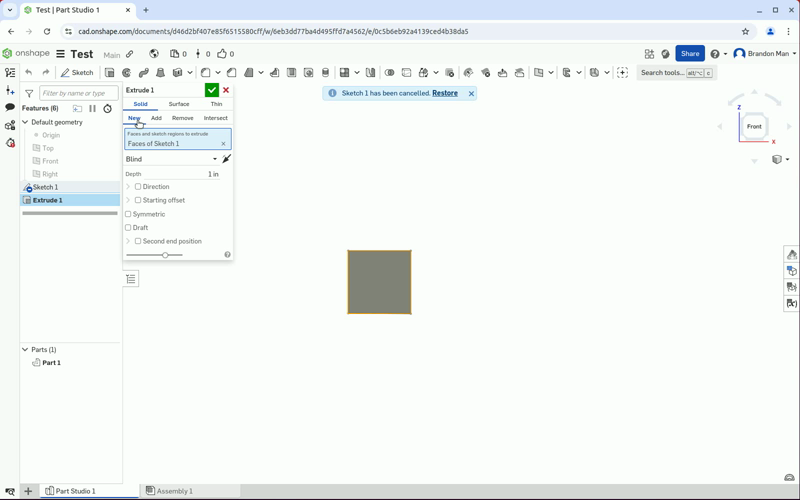
click(137, 120)
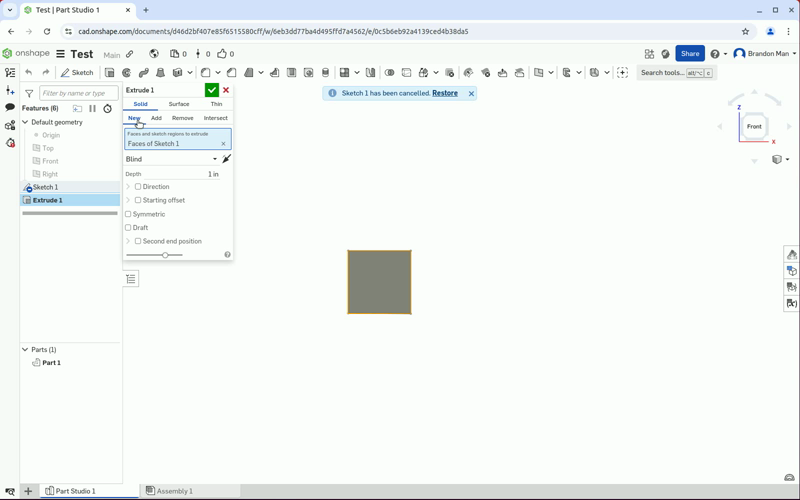
key(tab, 4)
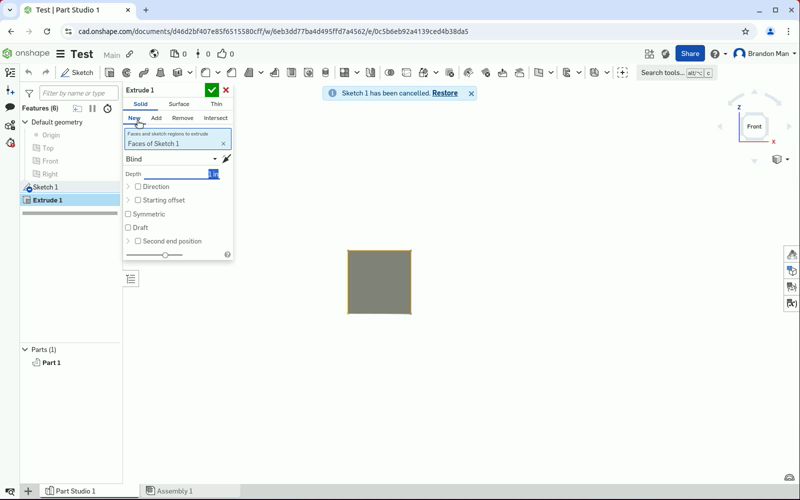
text(12.758)
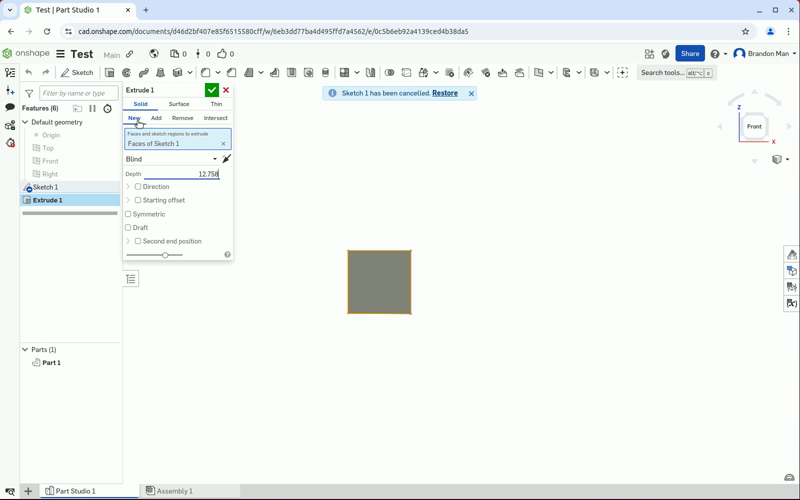
key(enter)
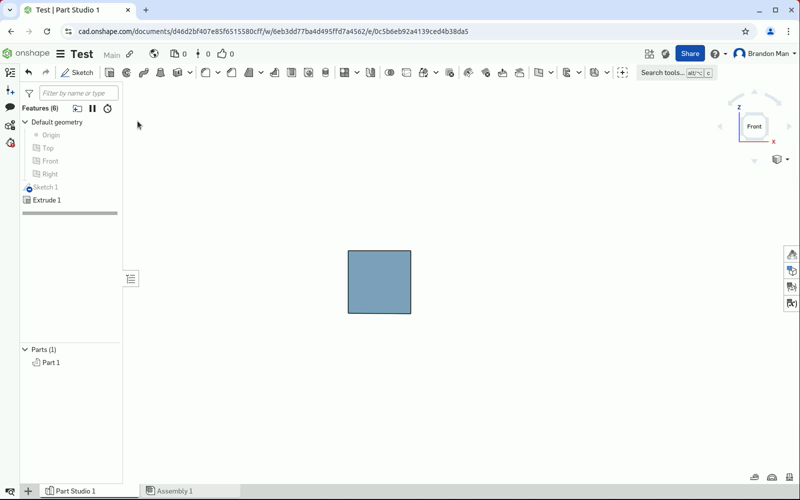
key(shift+h)
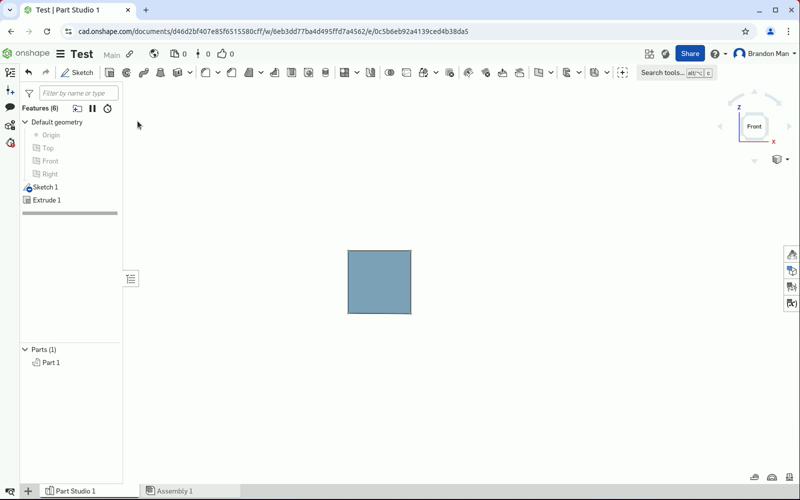
key(shift+h)
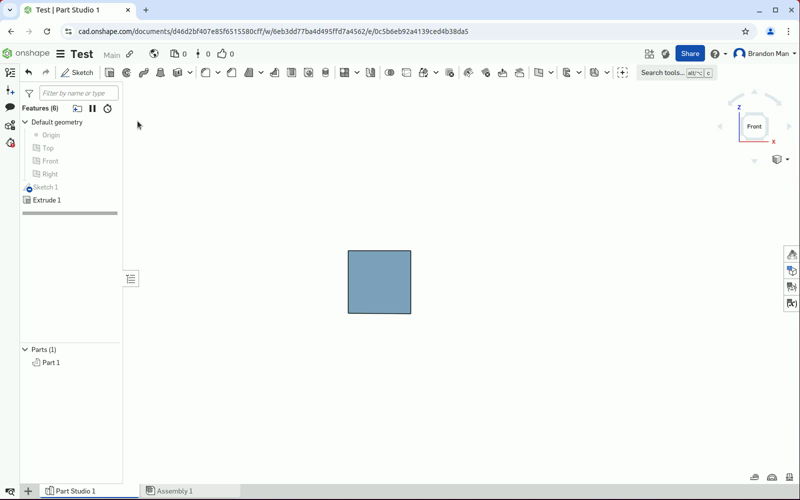
mouse_move(73, 189)
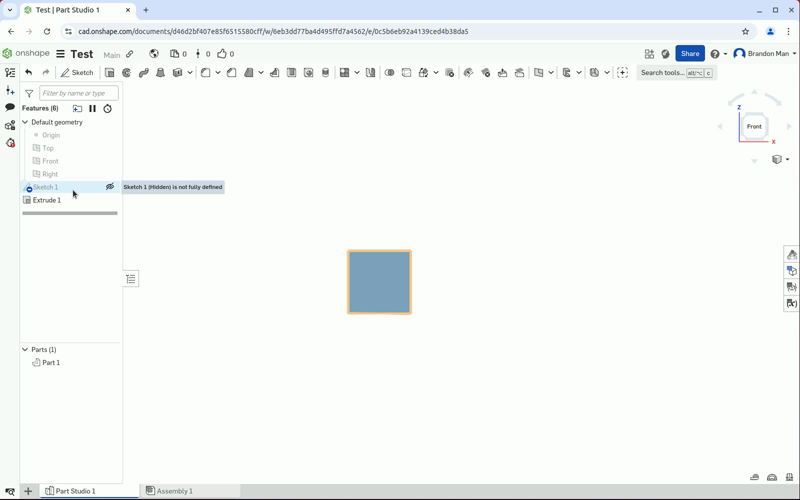
click(73, 189)
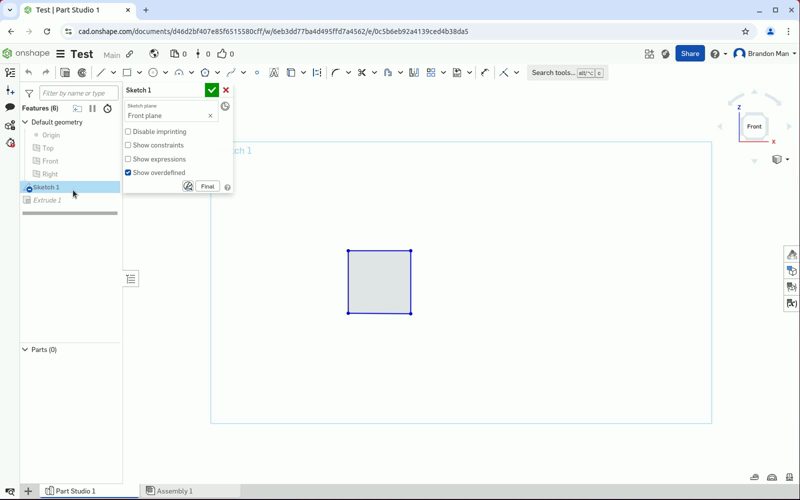
mouse_move(229, 92)
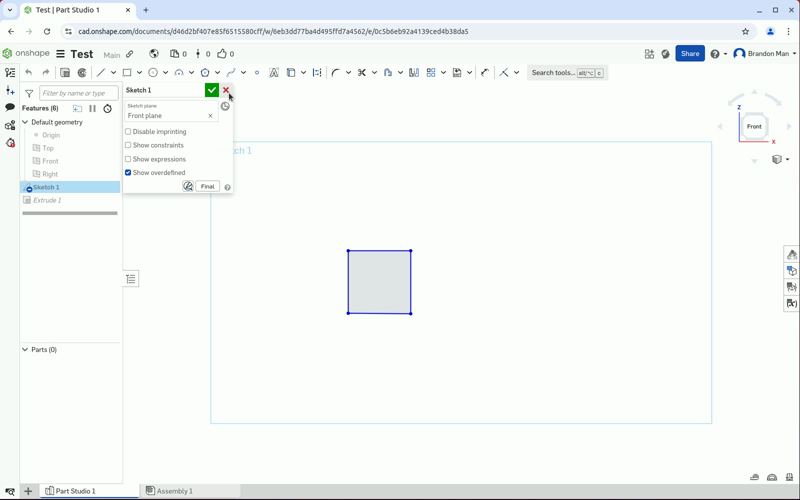
click(229, 92)
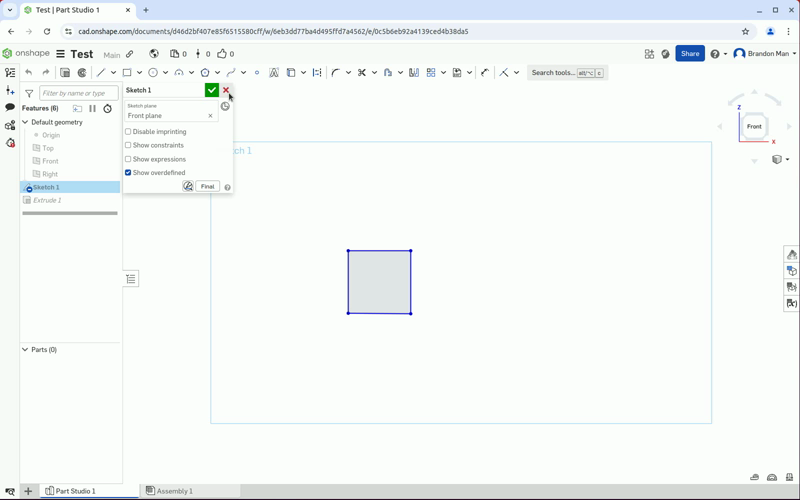
key(shift+s)
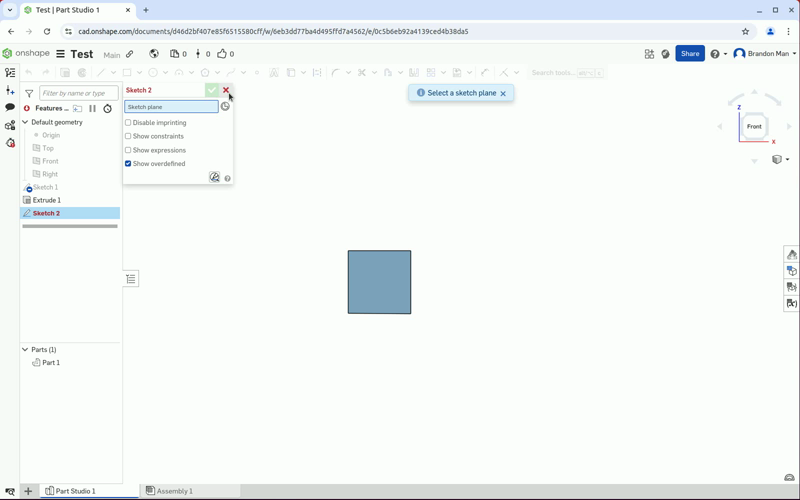
mouse_move(73, 163)
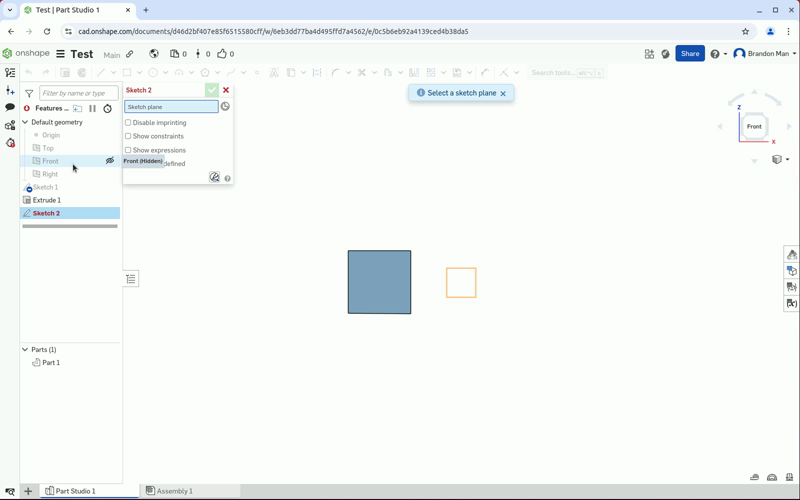
click(73, 163)
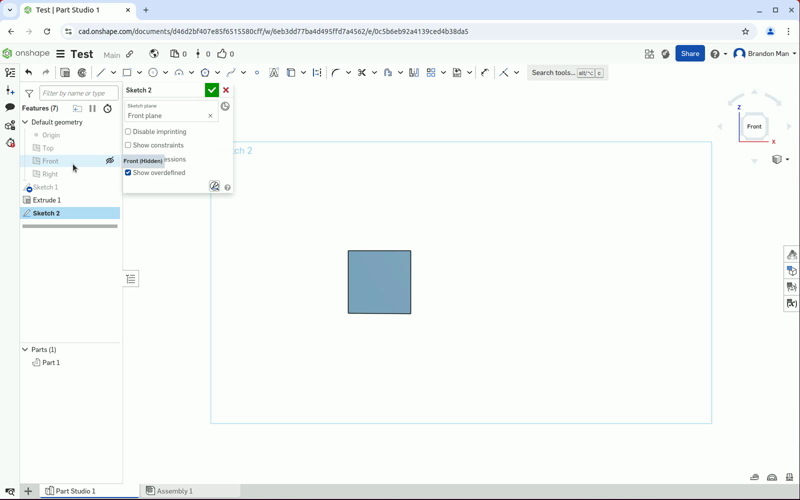
mouse_move(73, 352)
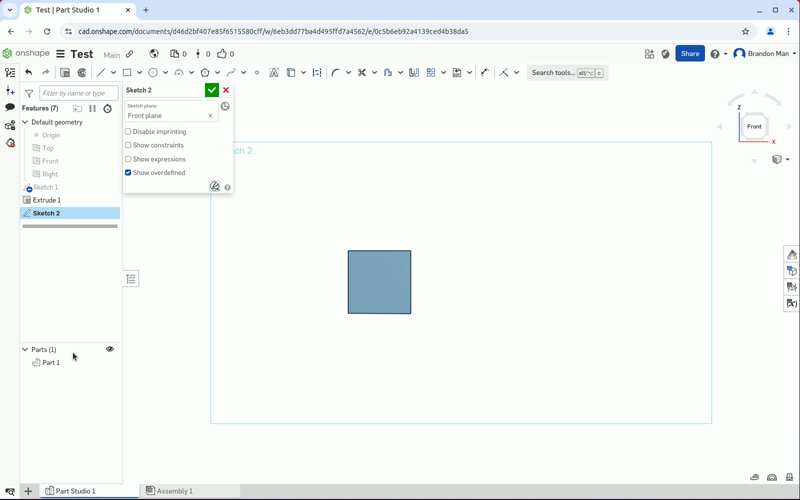
key(y)
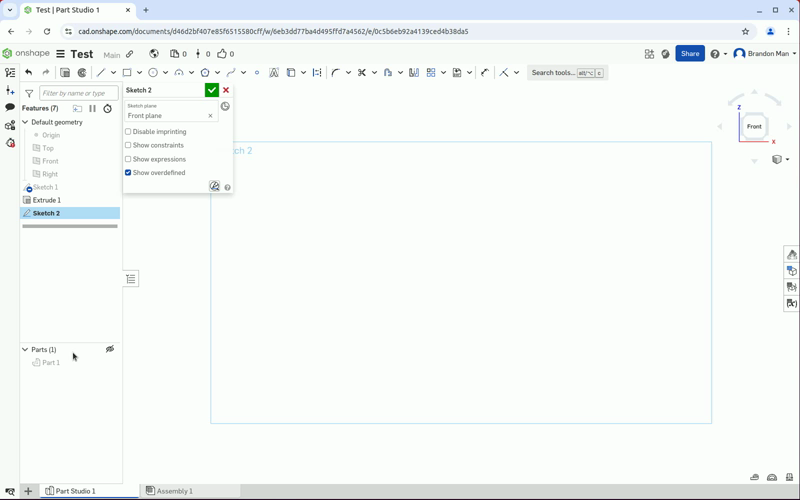
key(l)
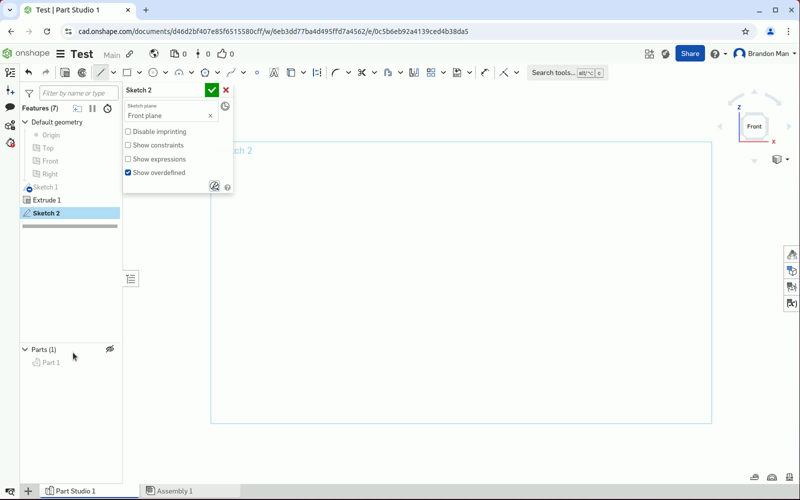
key_down(shift)
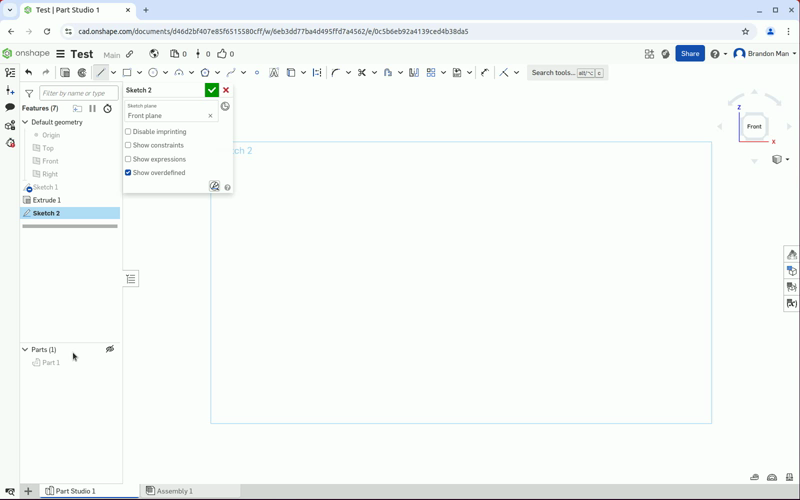
mouse_move(348, 250)
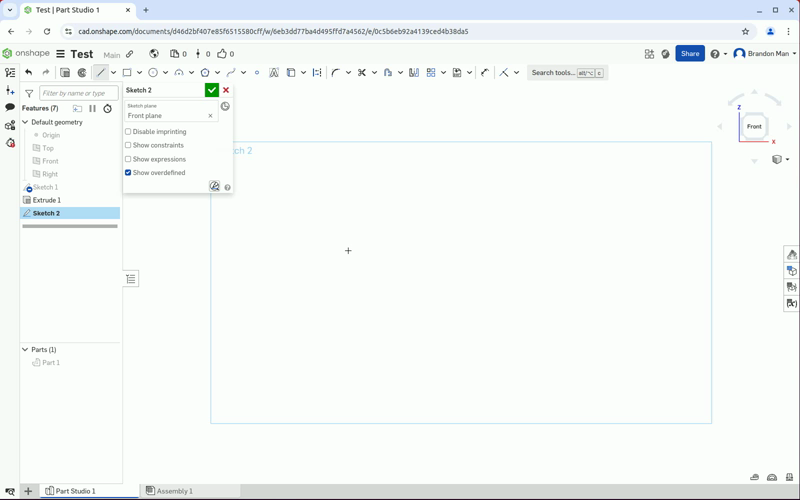
click(348, 250)
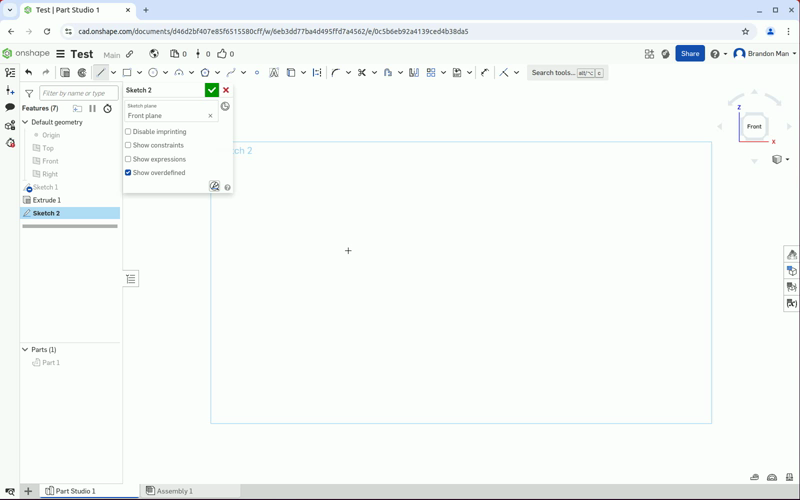
key_up(shift)
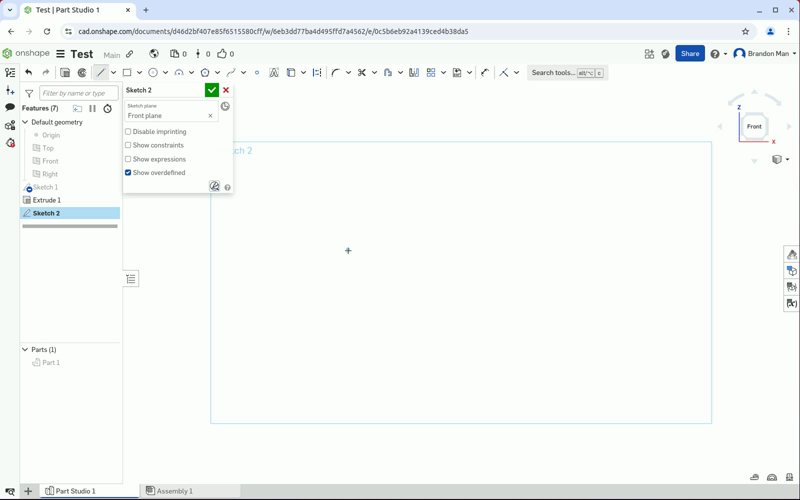
key_down(shift)
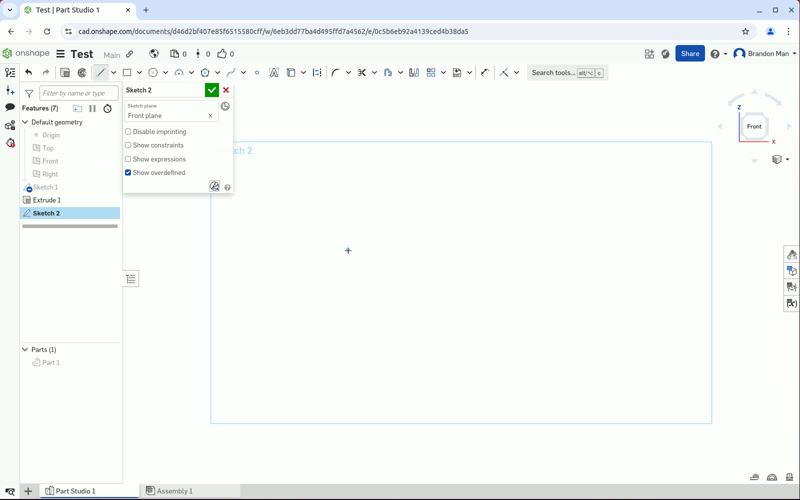
mouse_move(410, 250)
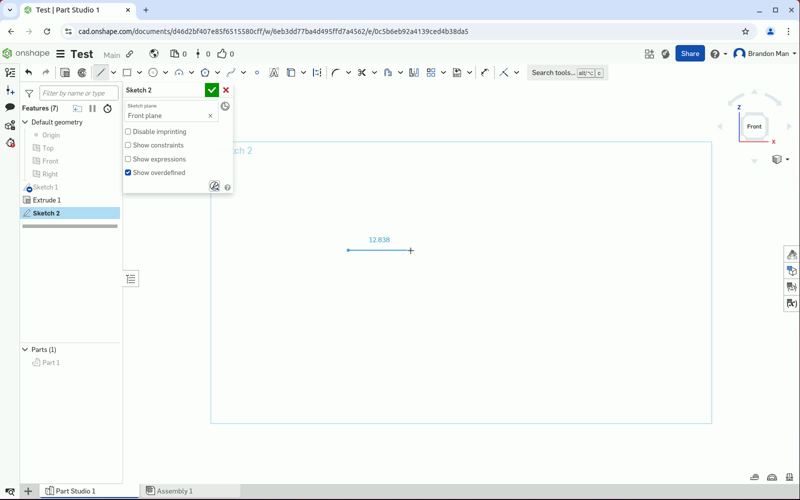
click(410, 250)
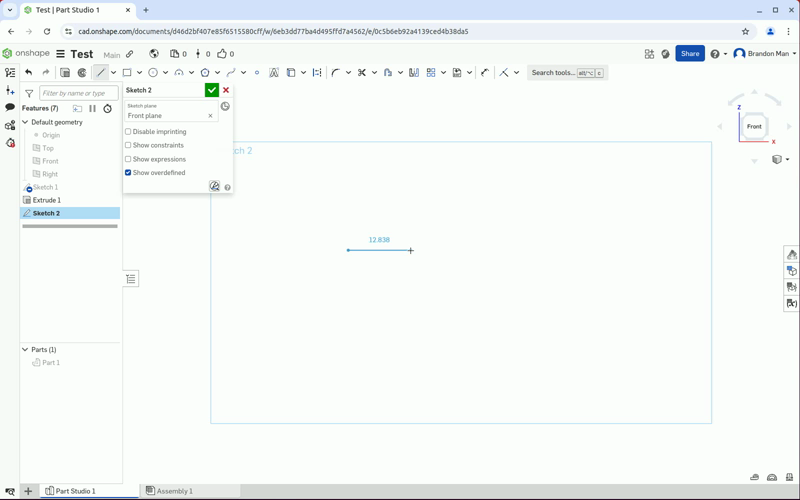
key_up(shift)
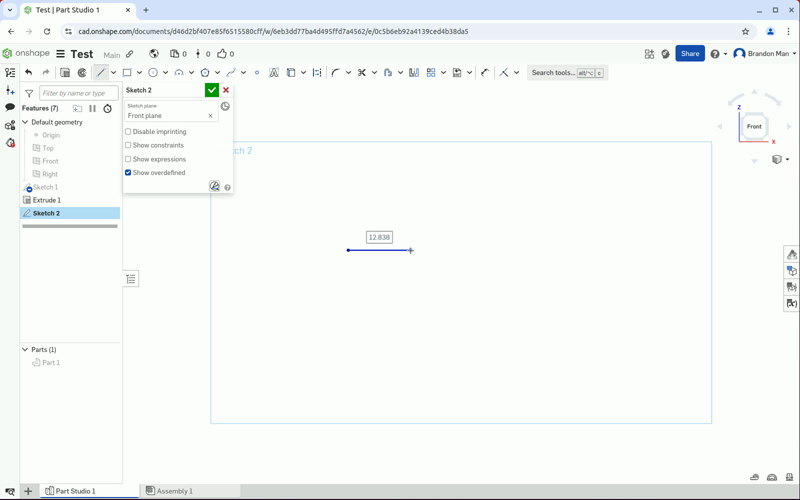
key_down(shift)
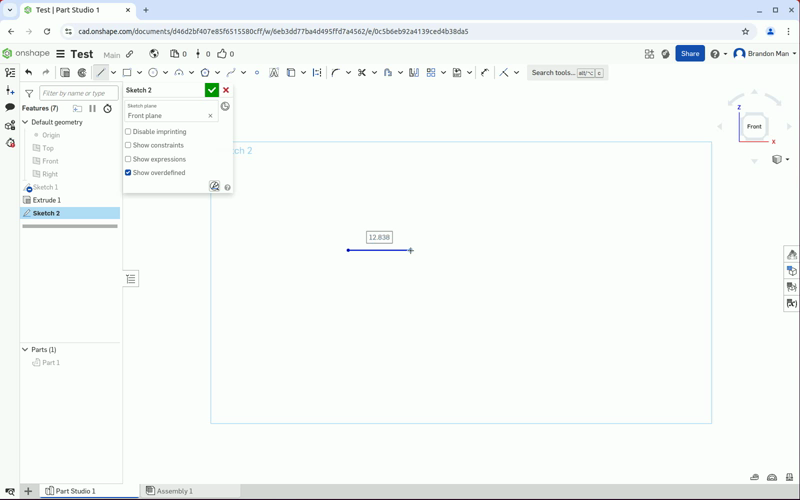
mouse_move(410, 187)
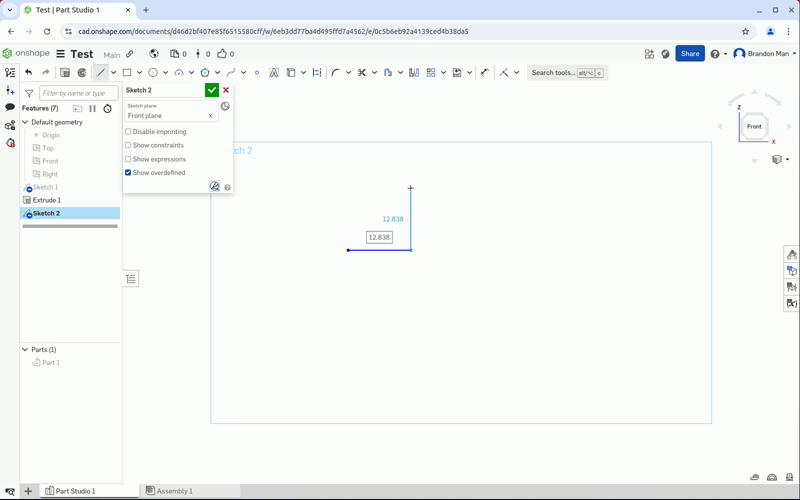
click(410, 187)
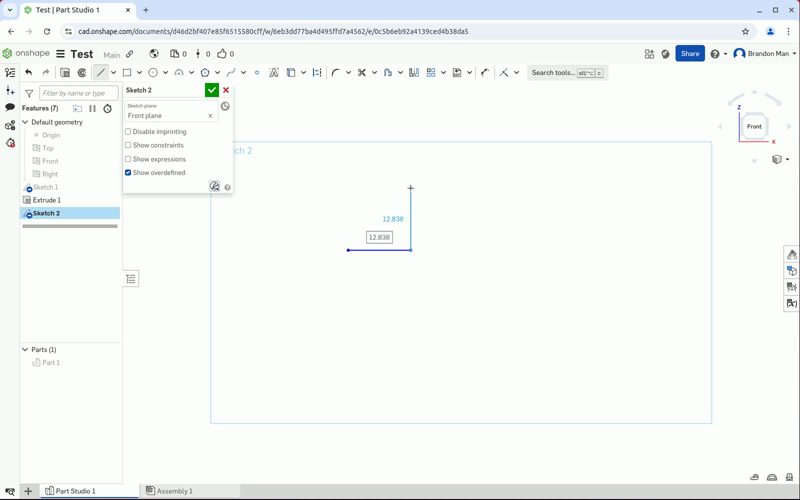
key_up(shift)
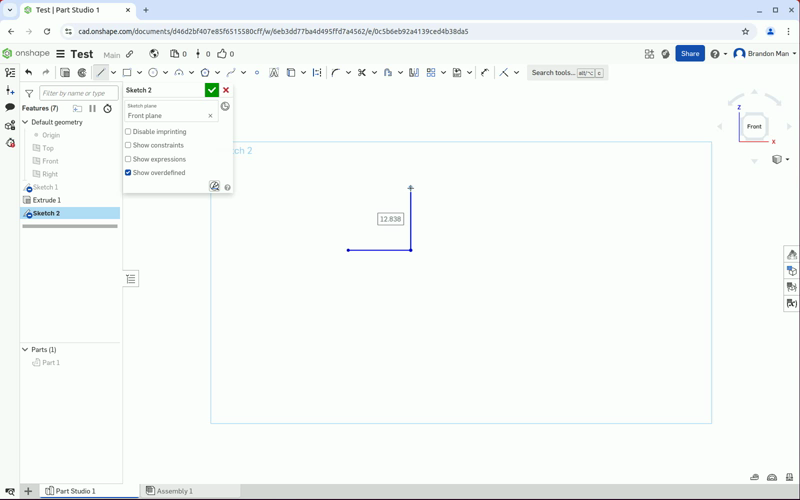
key_down(shift)
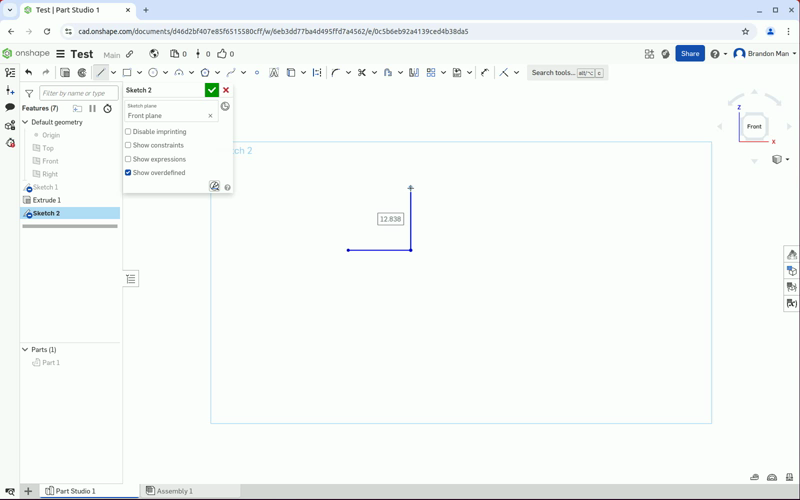
mouse_move(348, 187)
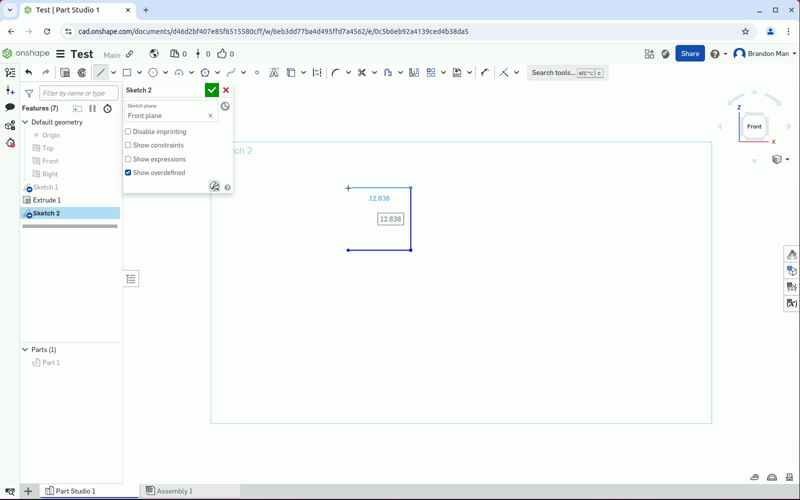
click(348, 187)
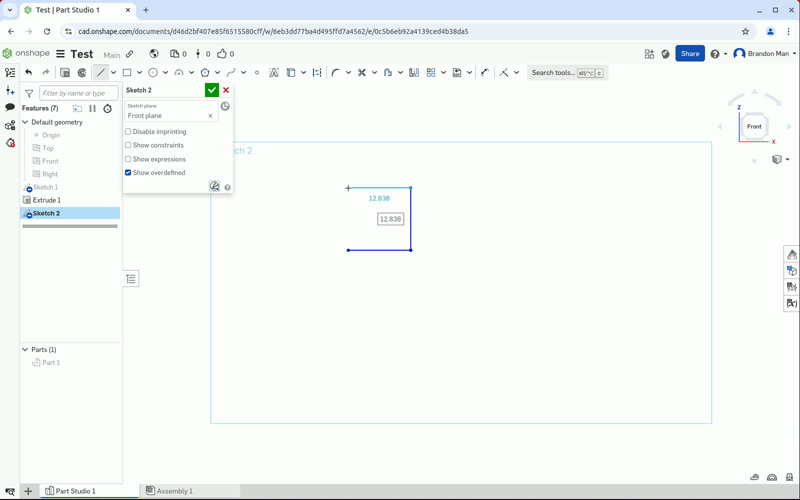
key_up(shift)
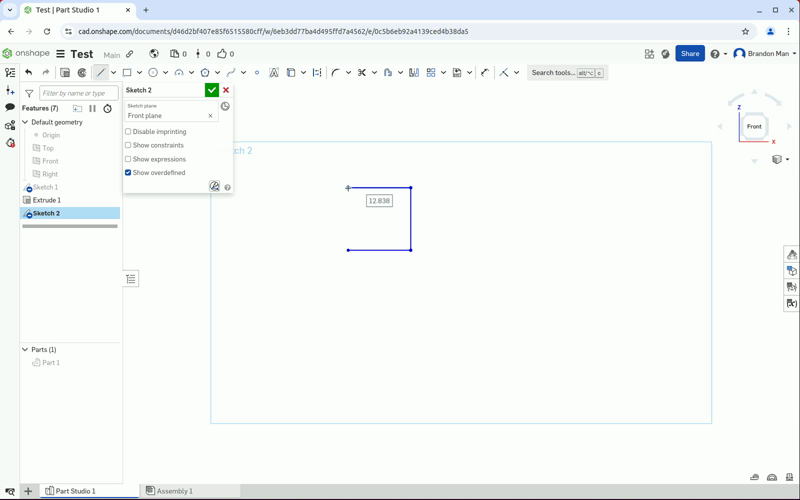
key_down(shift)
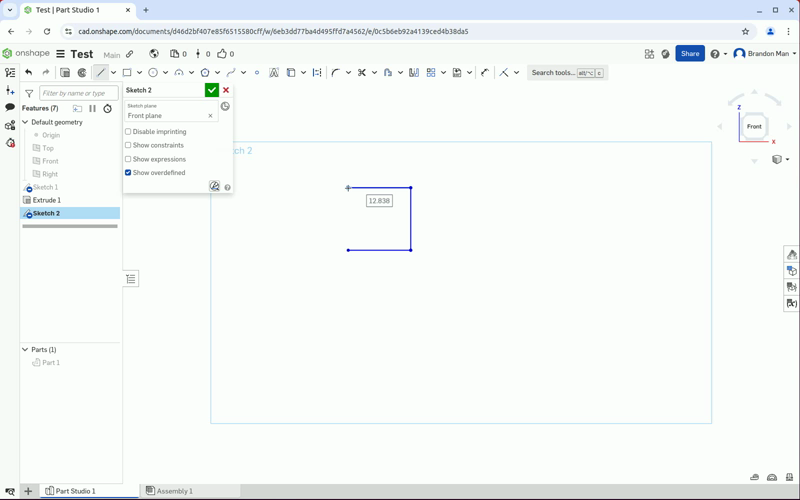
mouse_move(348, 250)
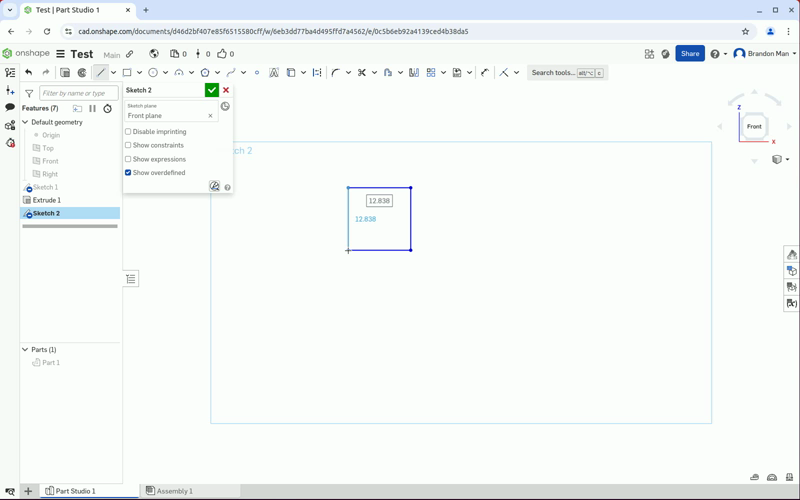
key_up(shift)
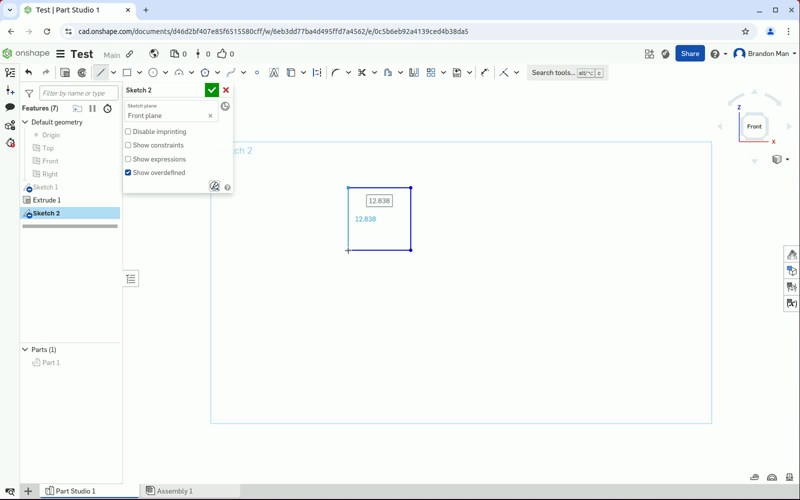
click(348, 250)
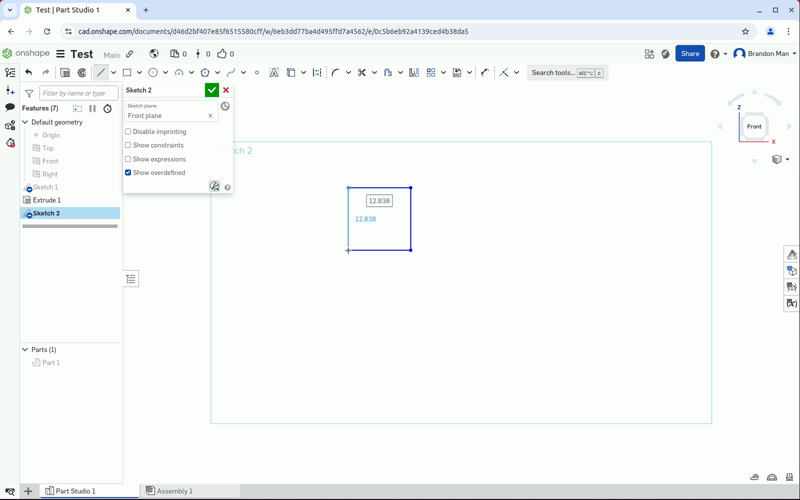
key(esc)
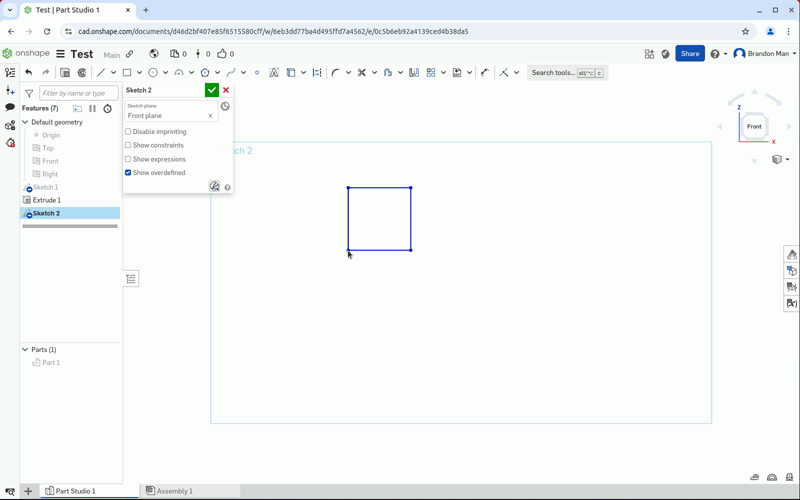
mouse_move(385, 239)
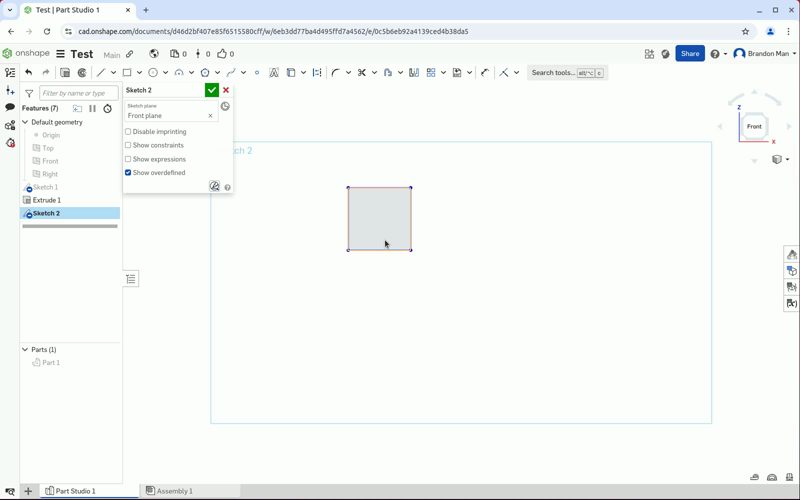
click(385, 239)
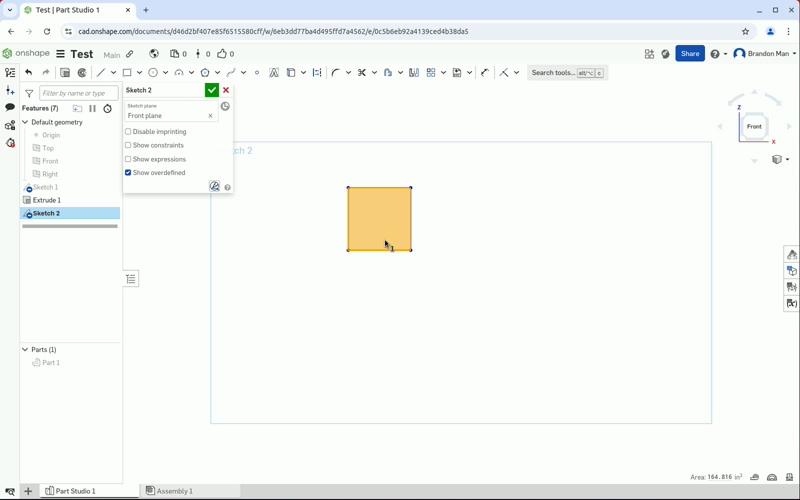
mouse_move(73, 352)
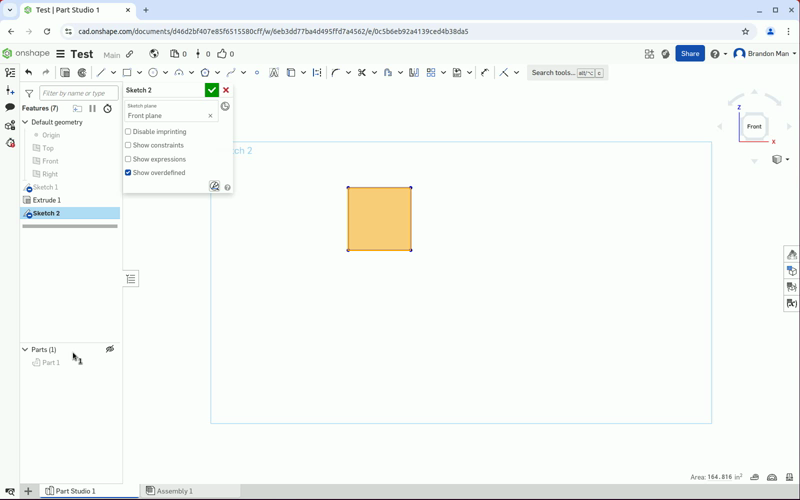
key(shift+y)
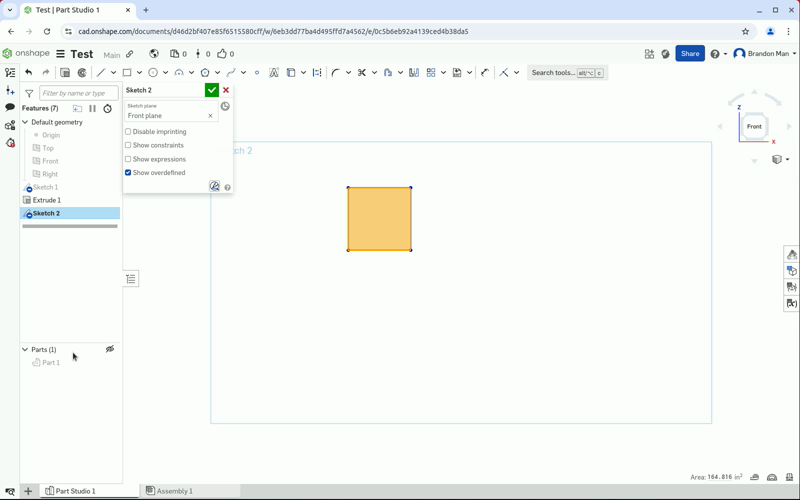
key(shift+e)
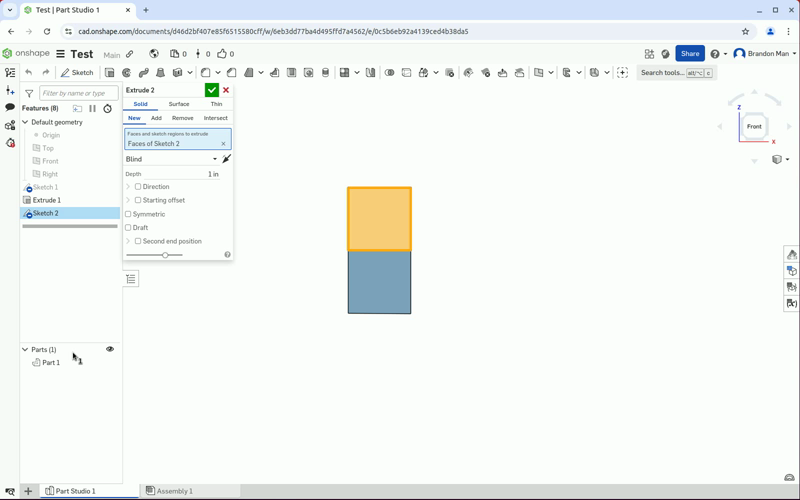
mouse_move(143, 106)
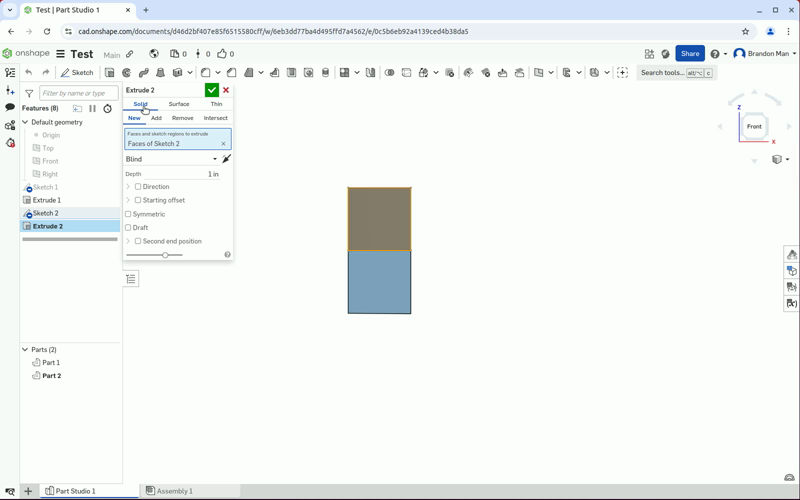
click(143, 106)
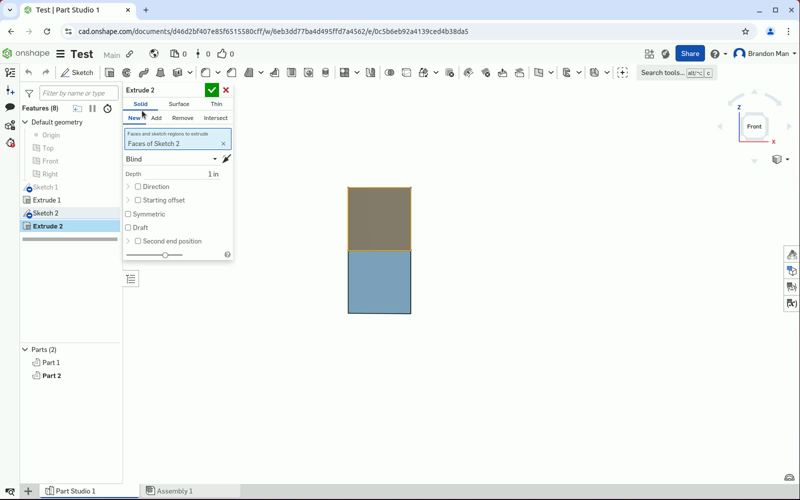
mouse_move(137, 120)
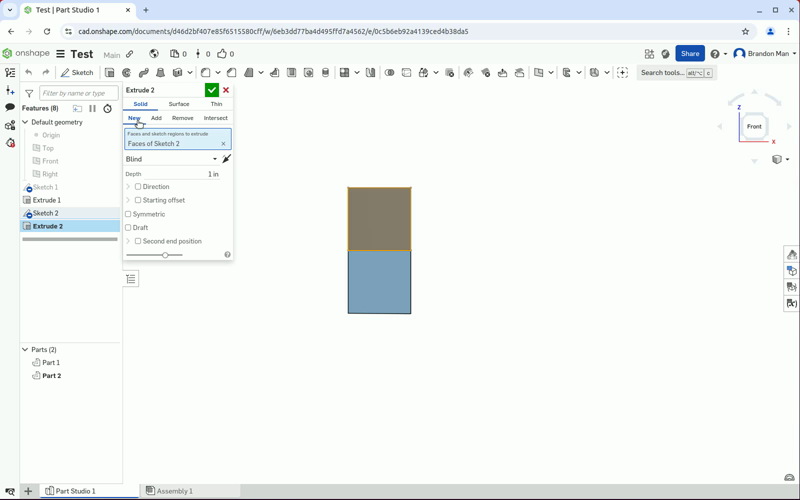
click(137, 120)
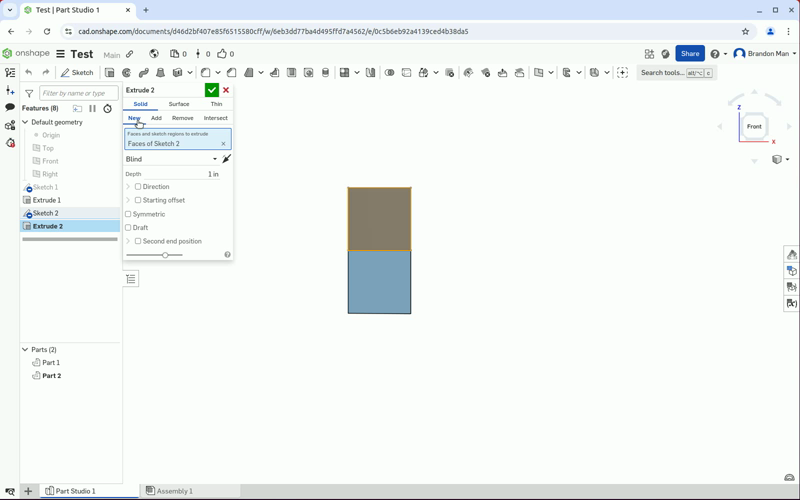
key(tab, 4)
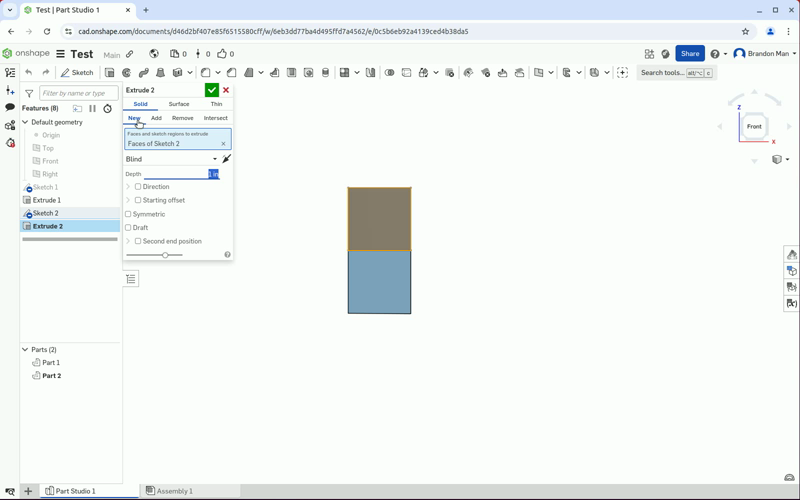
text(12.758)
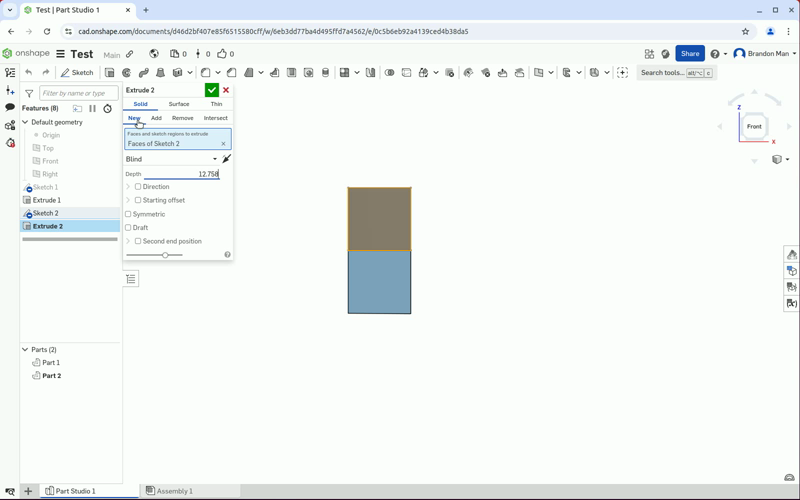
key(enter)
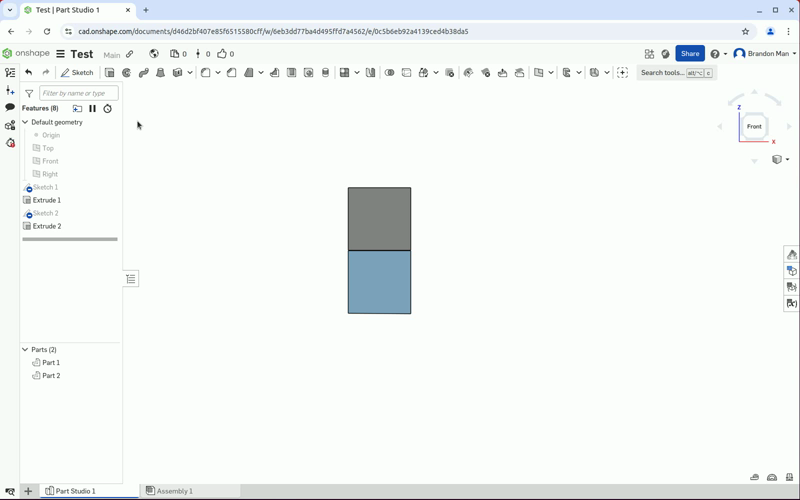
key(shift+h)
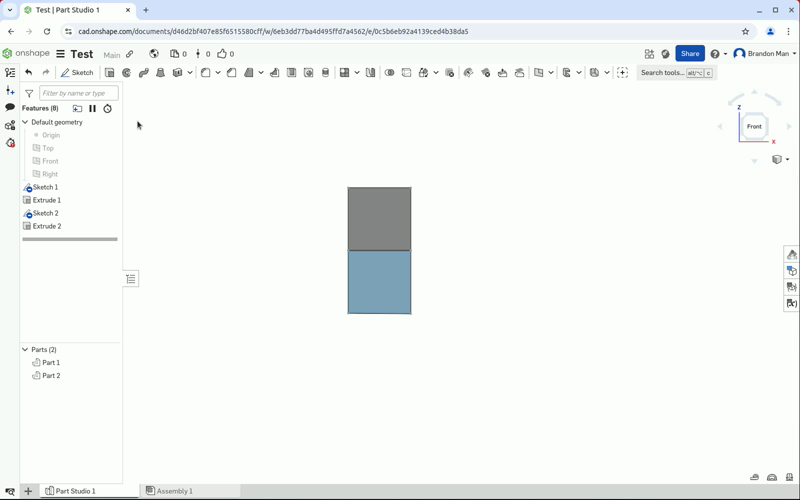
key(shift+h)
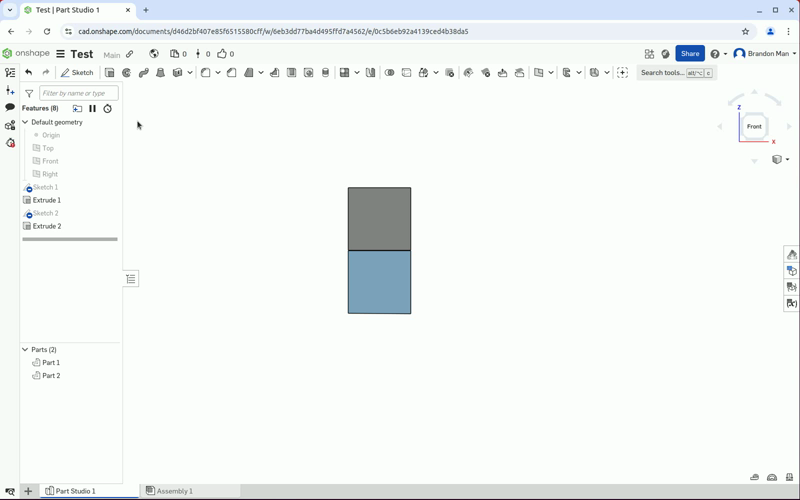
mouse_move(73, 189)
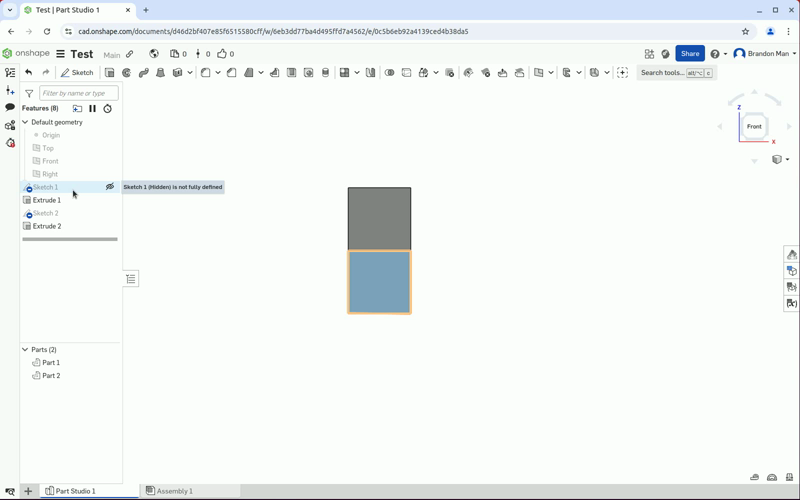
click(73, 189)
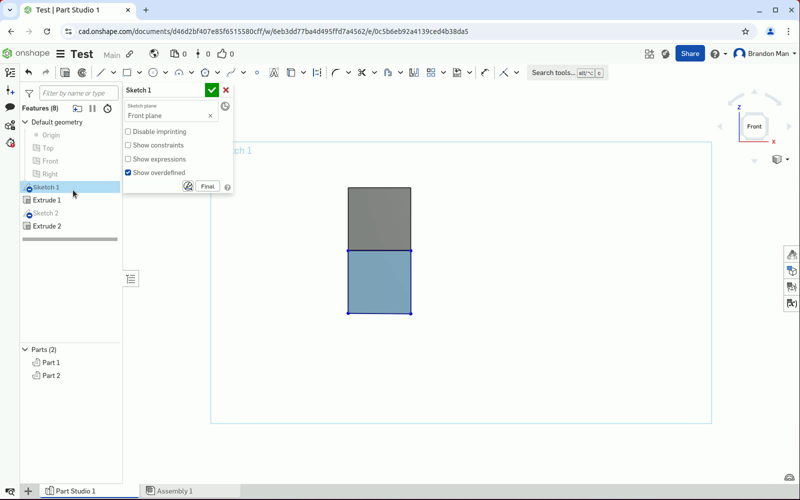
mouse_move(229, 92)
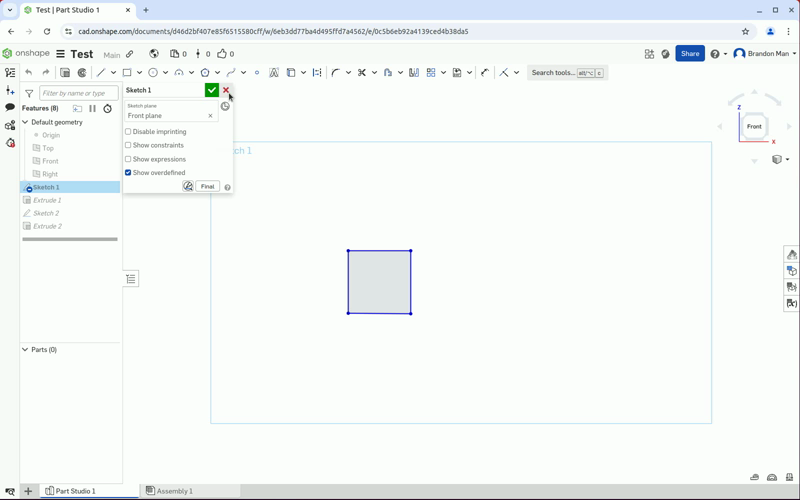
click(229, 92)
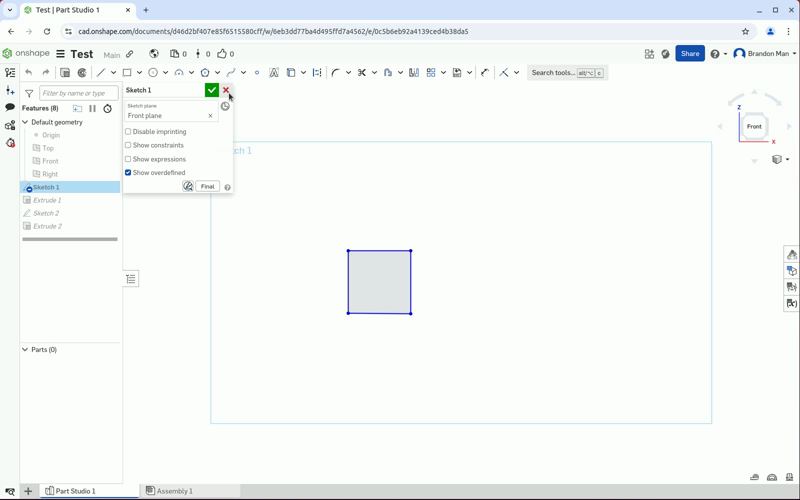
key(shift+s)
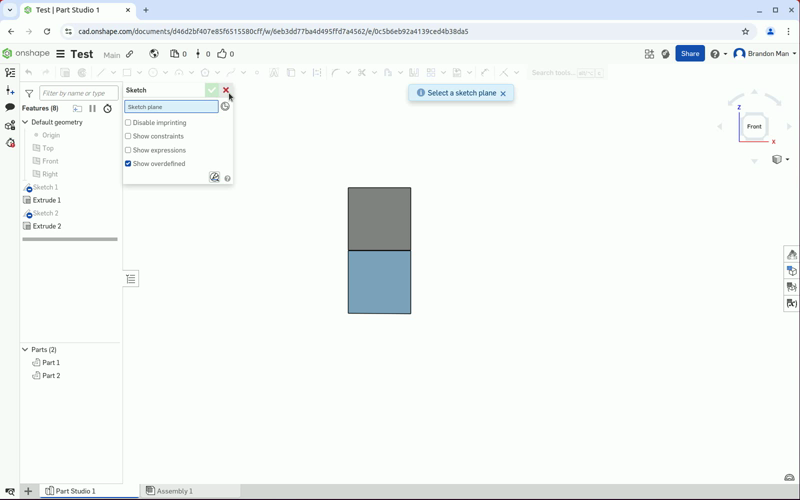
mouse_move(73, 163)
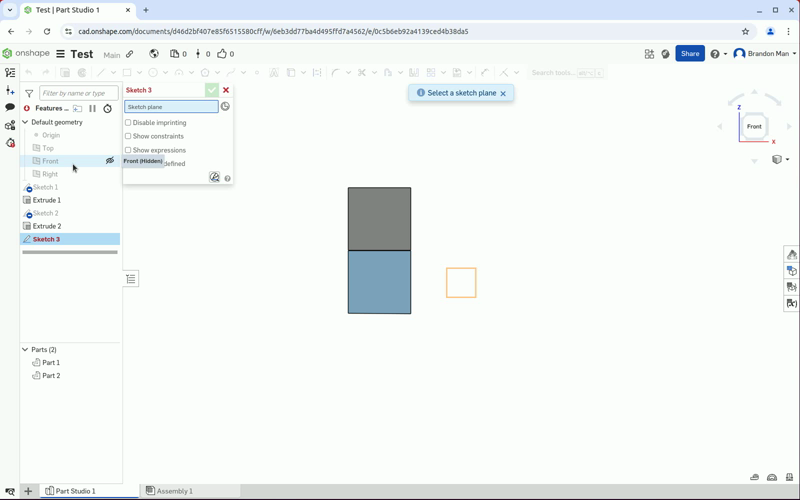
click(73, 163)
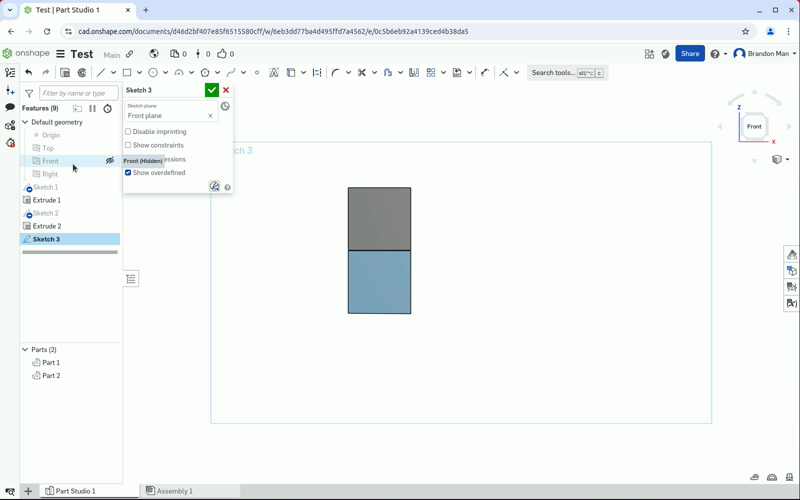
mouse_move(73, 352)
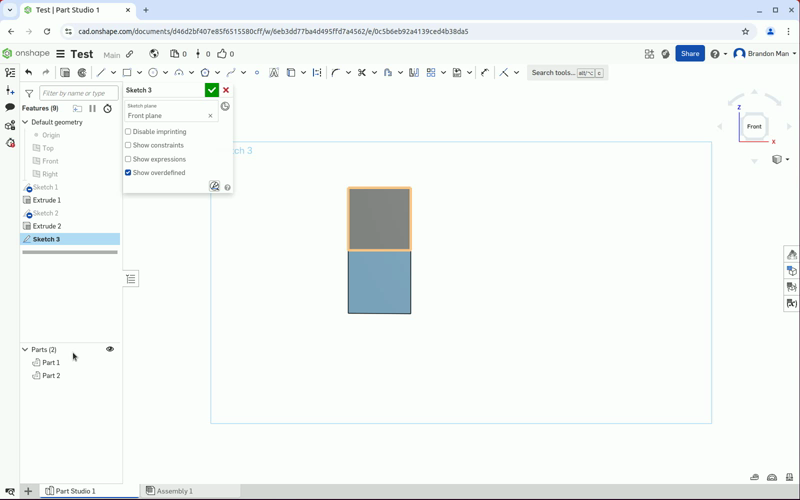
key(y)
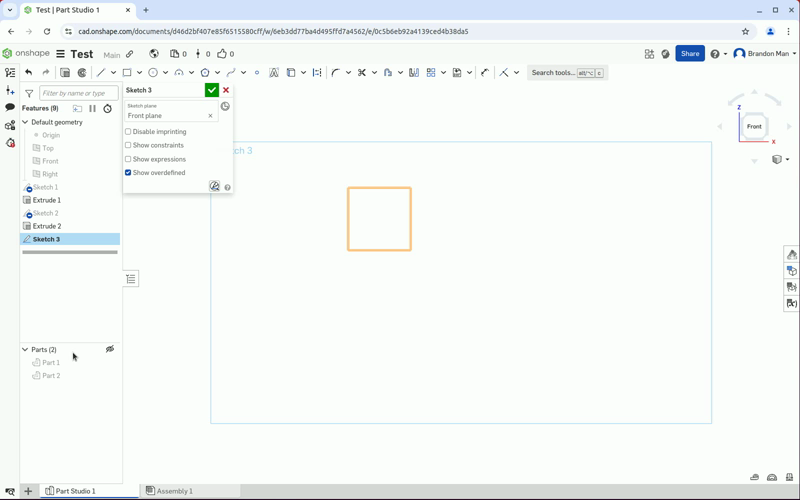
key(l)
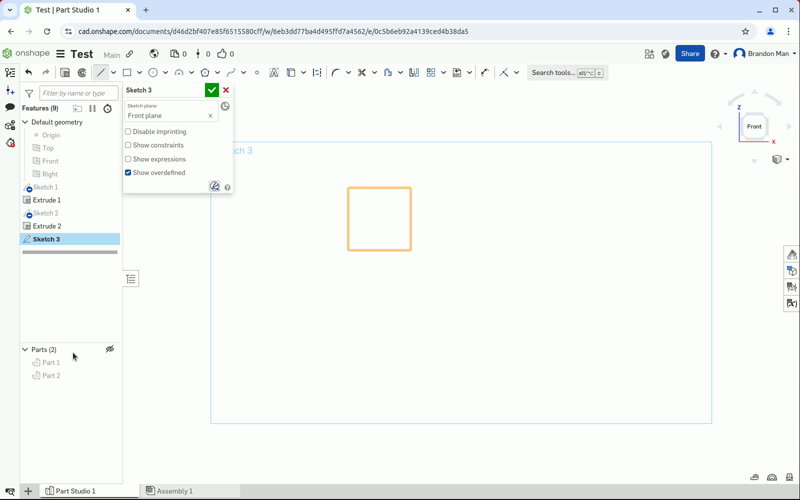
key_down(shift)
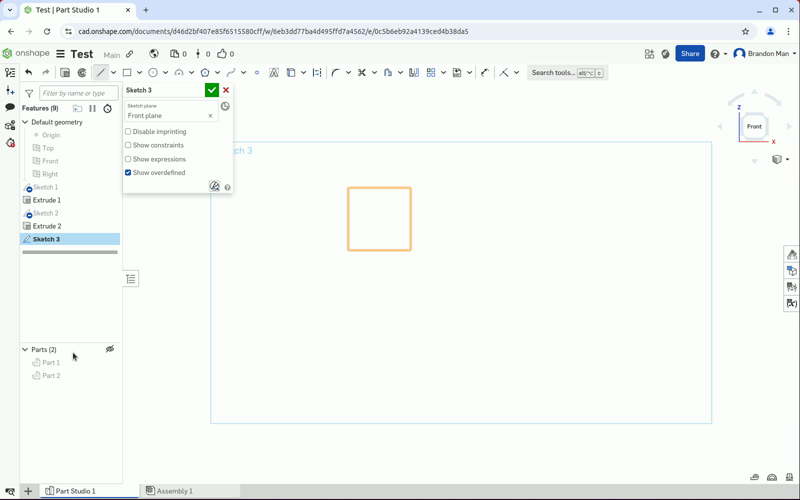
mouse_move(473, 313)
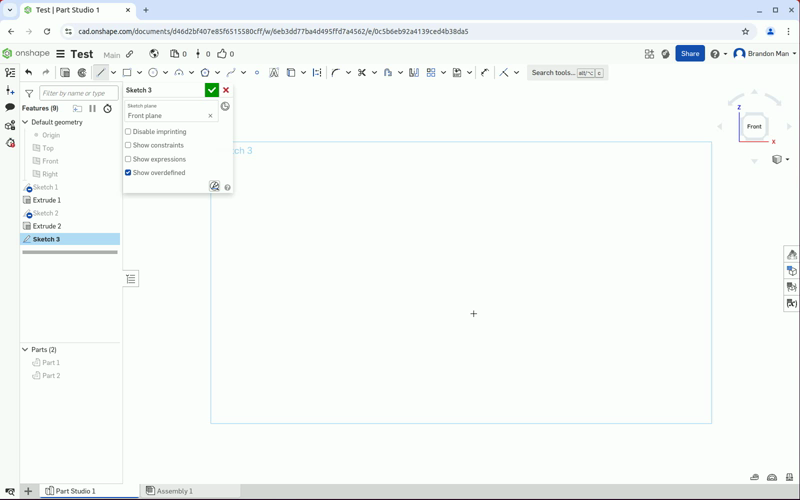
click(473, 313)
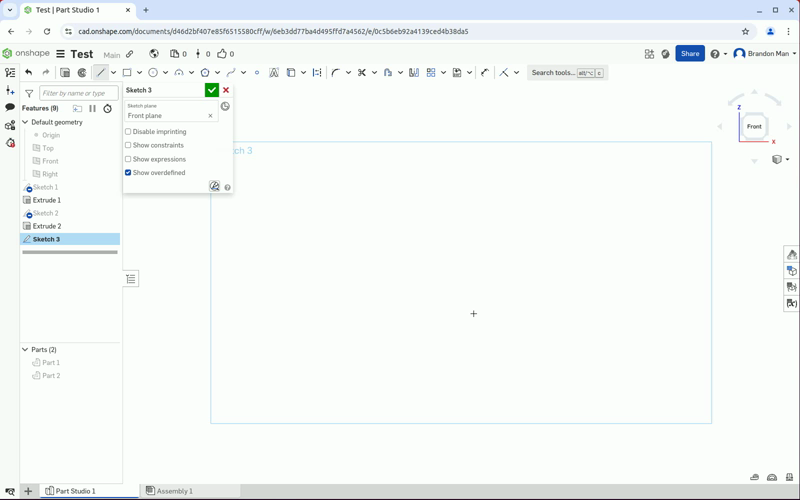
key_up(shift)
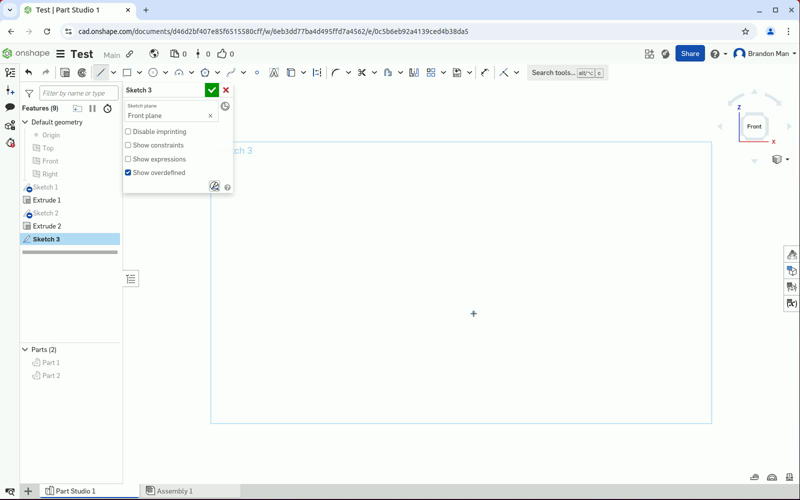
key_down(shift)
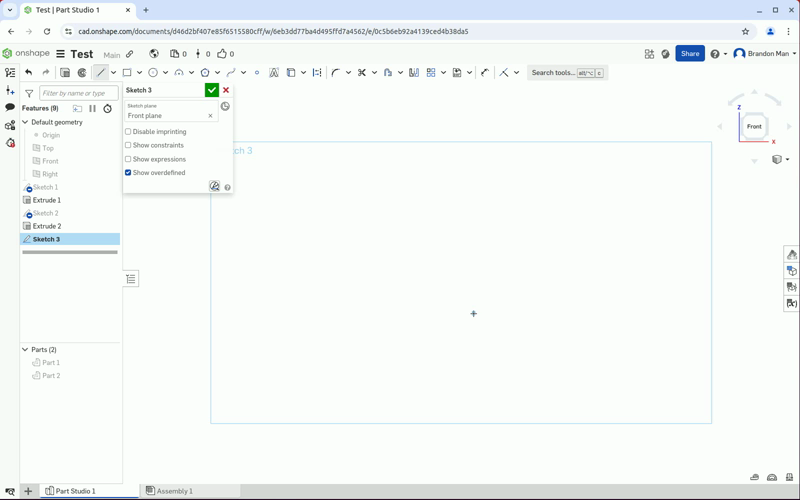
mouse_move(536, 313)
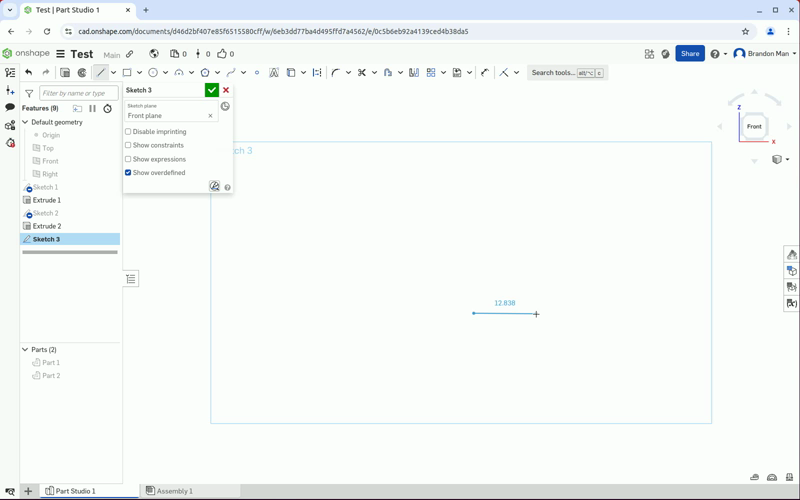
click(536, 313)
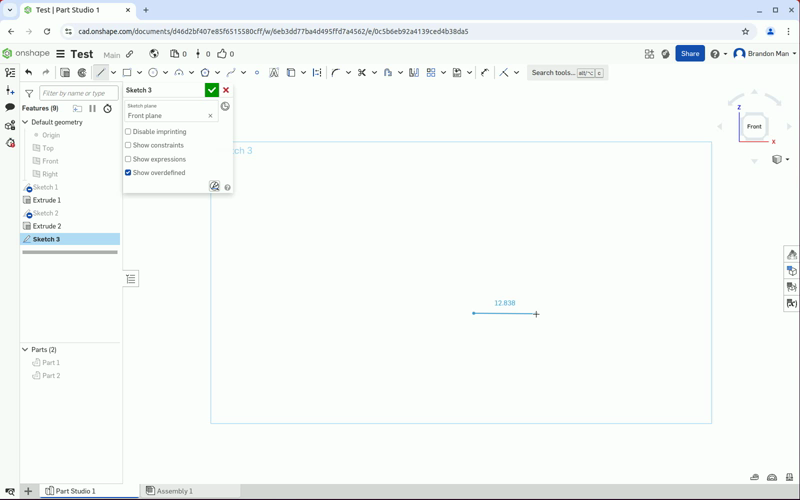
key_up(shift)
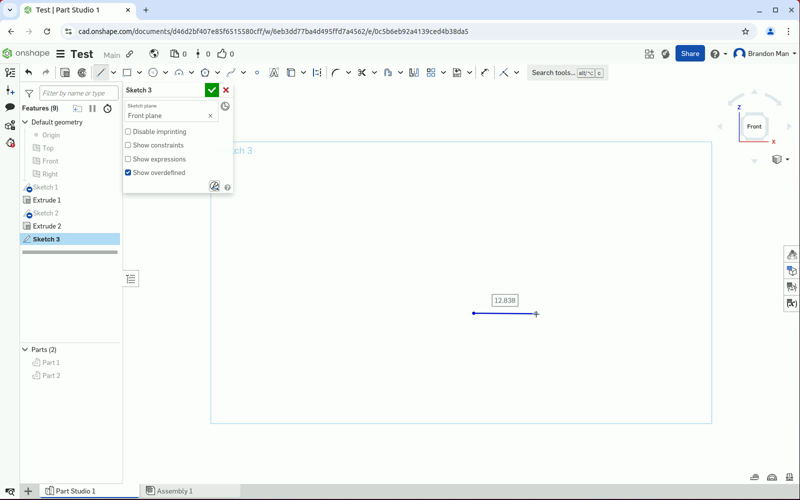
key_down(shift)
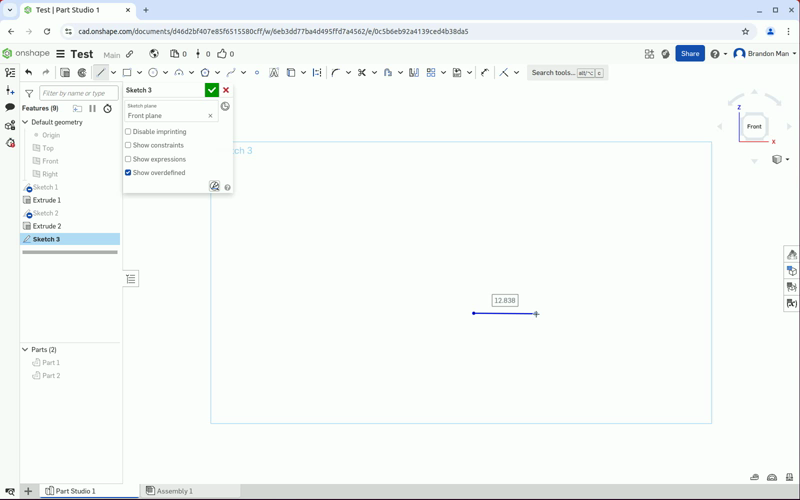
mouse_move(536, 250)
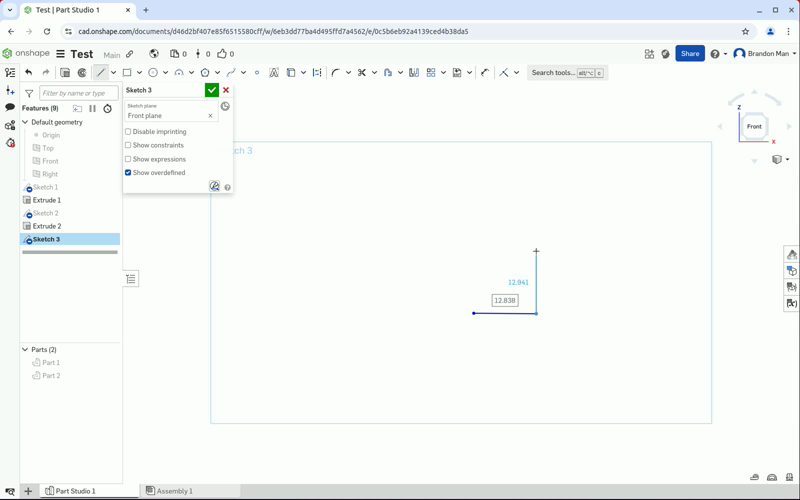
click(536, 250)
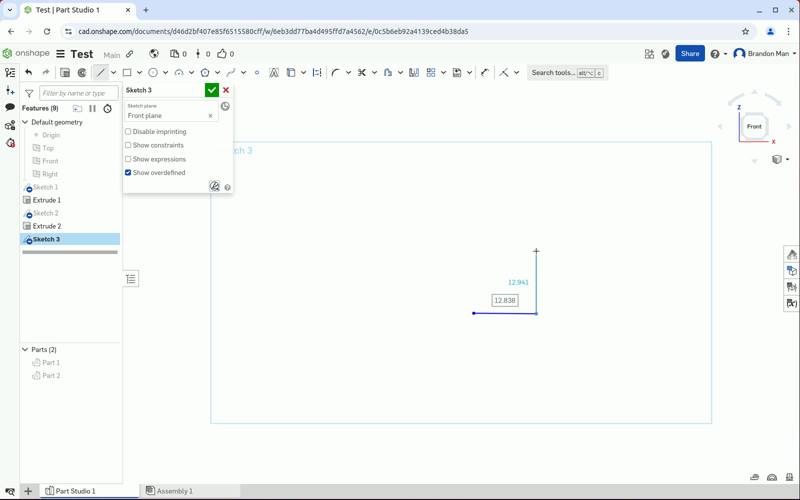
key_up(shift)
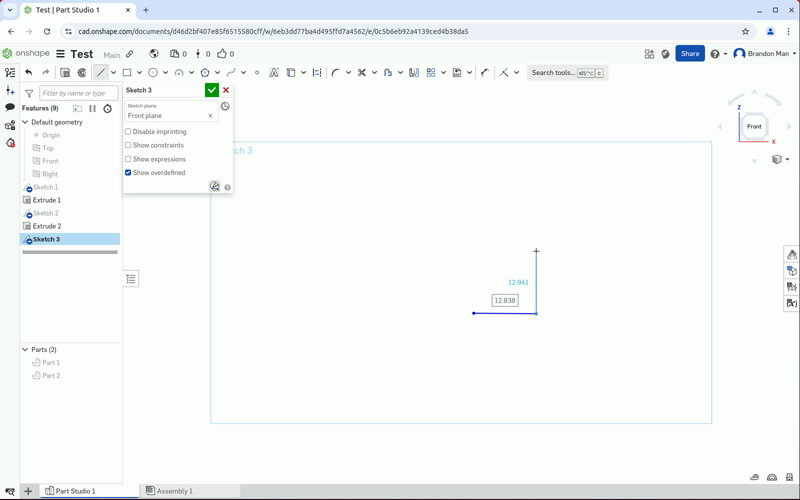
key_down(shift)
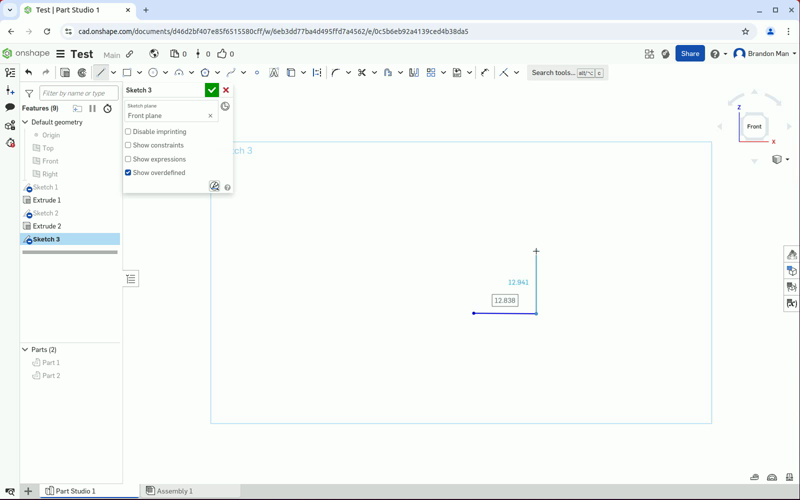
mouse_move(473, 250)
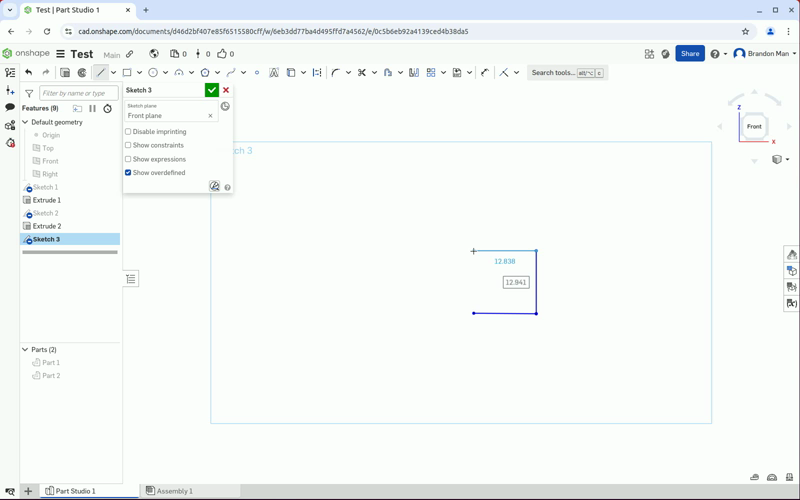
click(473, 250)
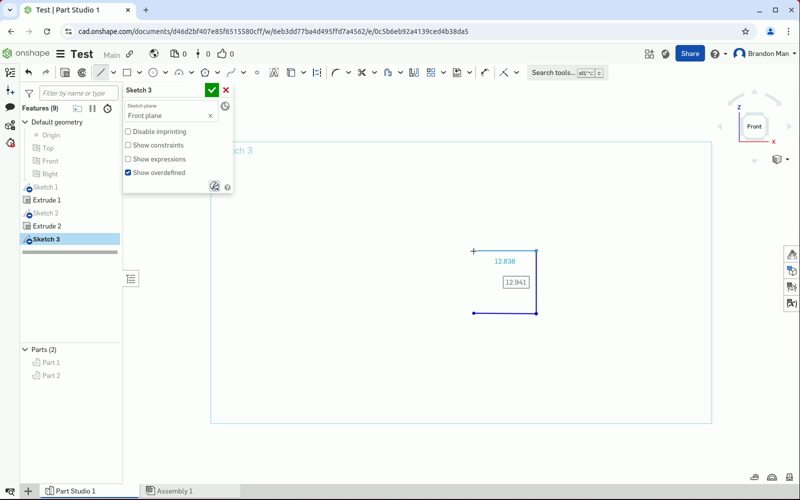
key_up(shift)
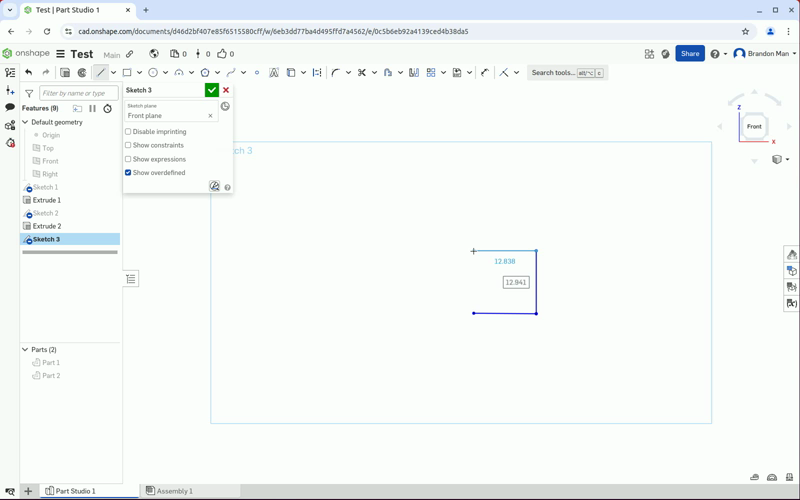
key_down(shift)
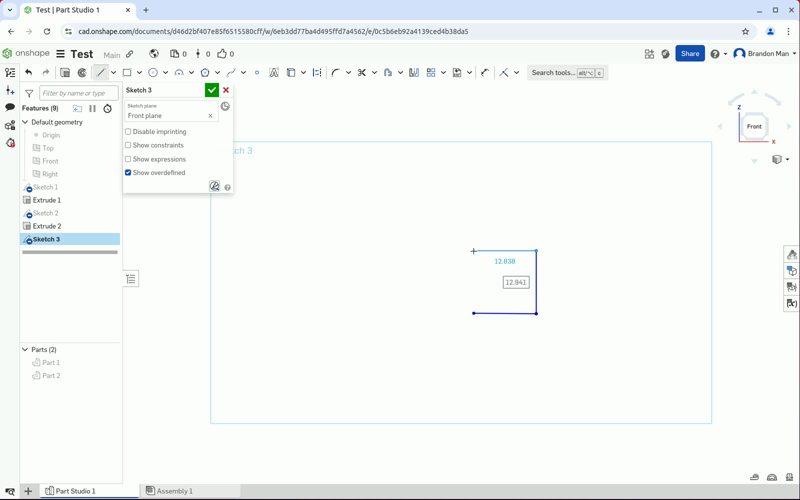
mouse_move(473, 313)
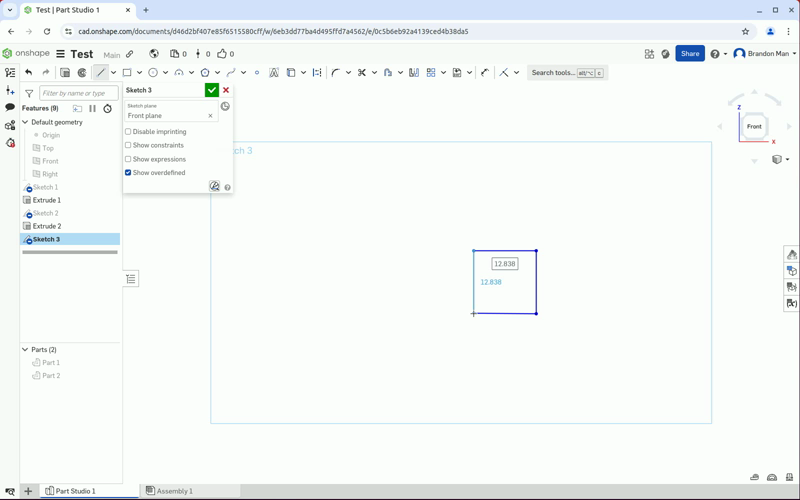
key_up(shift)
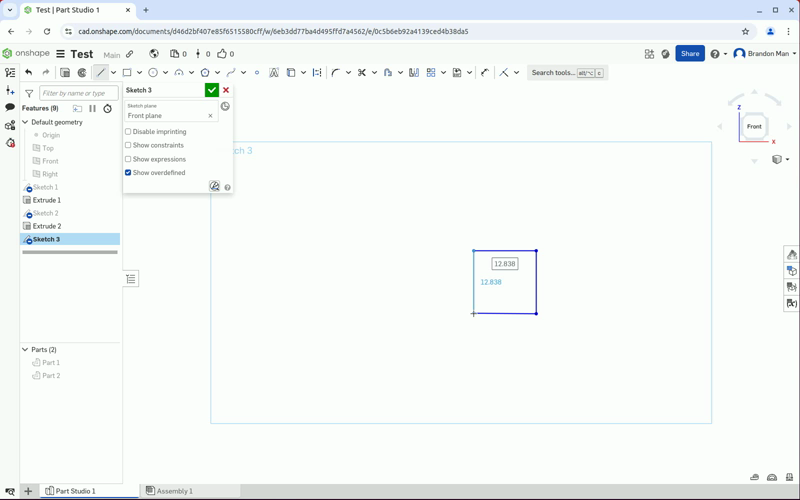
click(473, 313)
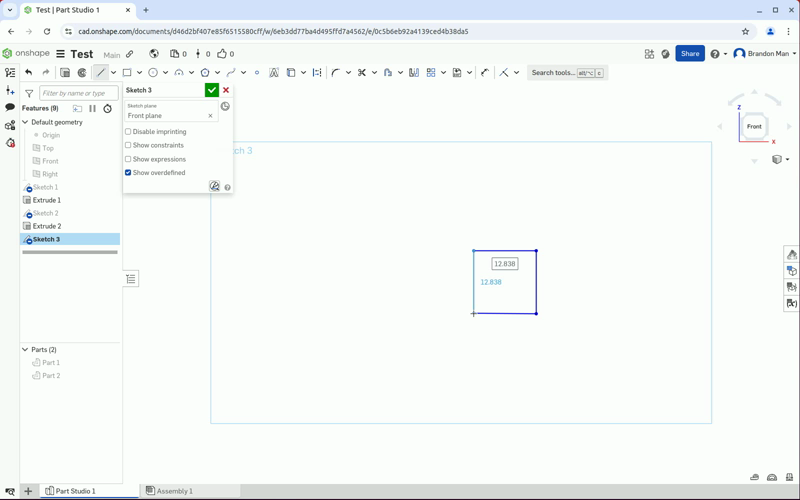
key(esc)
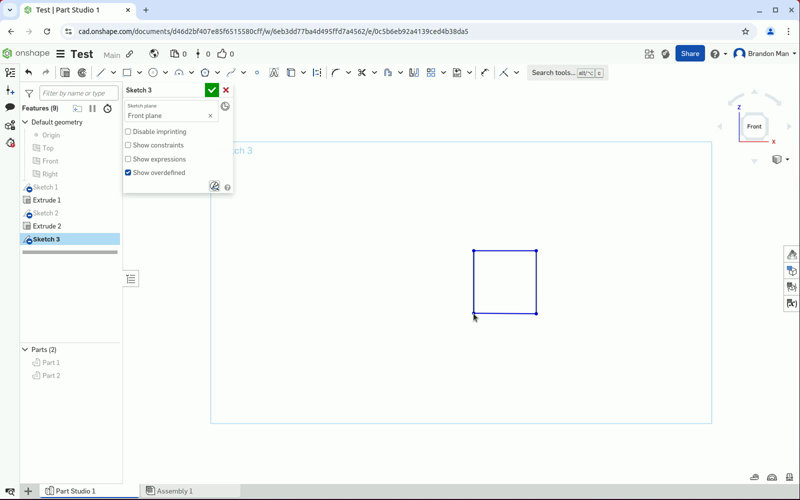
mouse_move(479, 292)
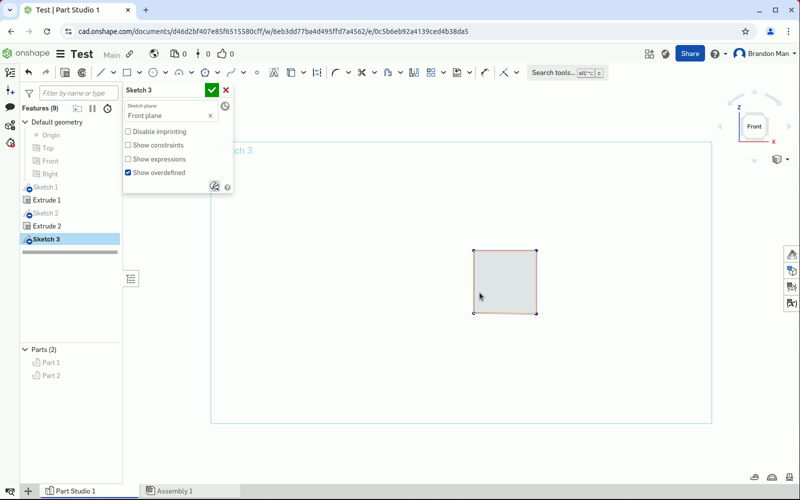
click(479, 292)
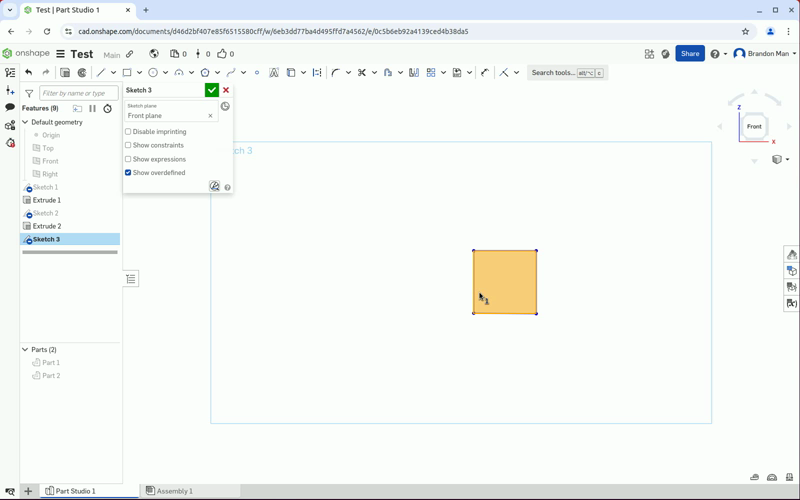
mouse_move(73, 352)
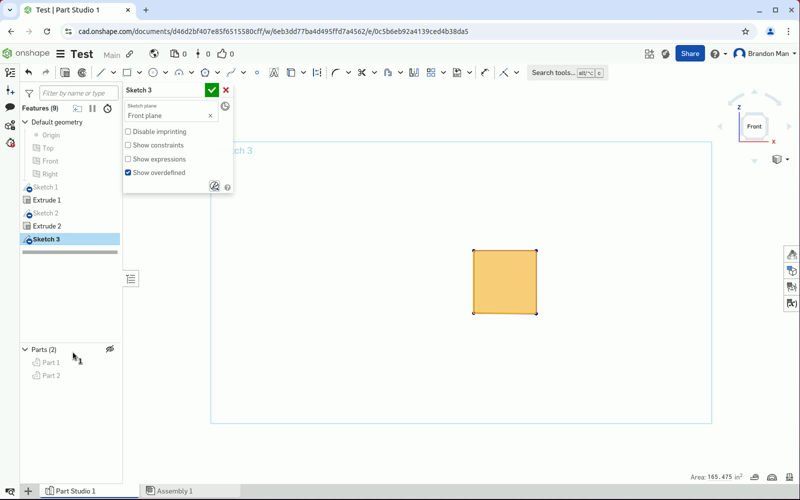
key(shift+y)
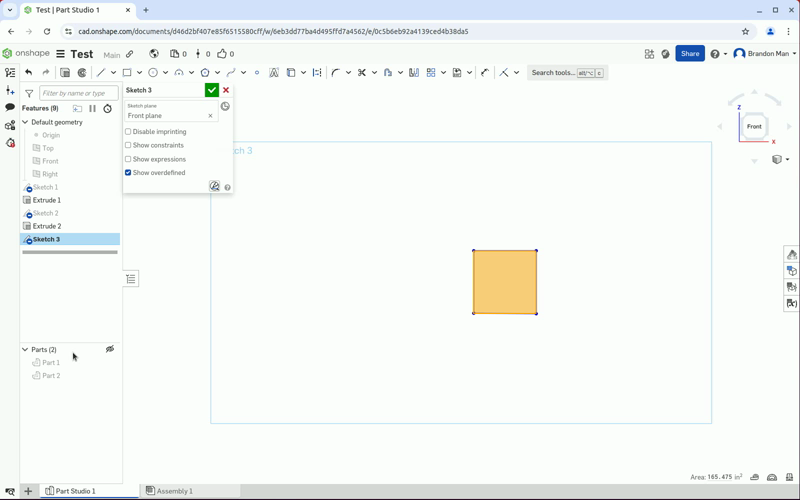
key(shift+e)
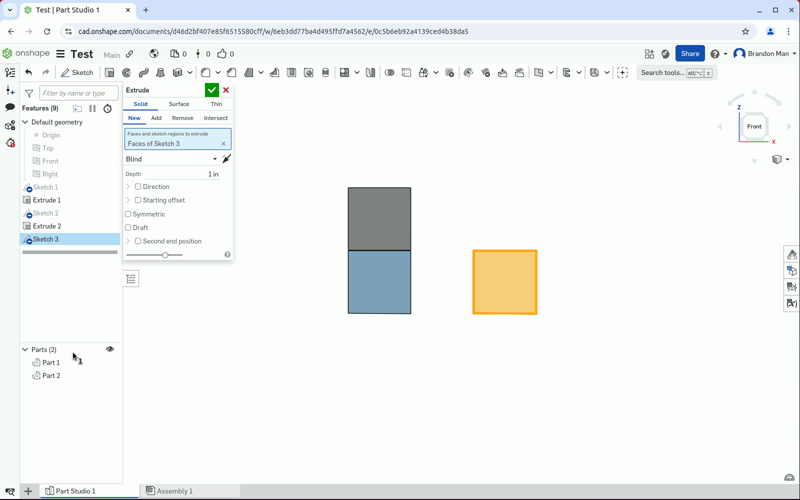
mouse_move(143, 106)
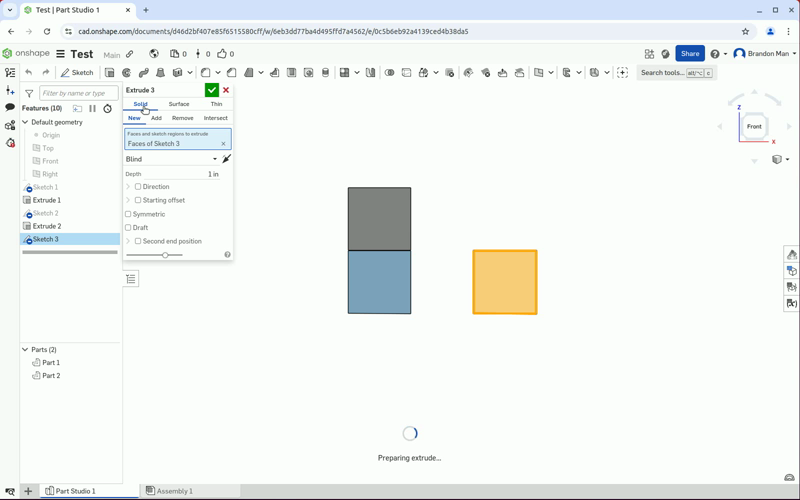
click(143, 106)
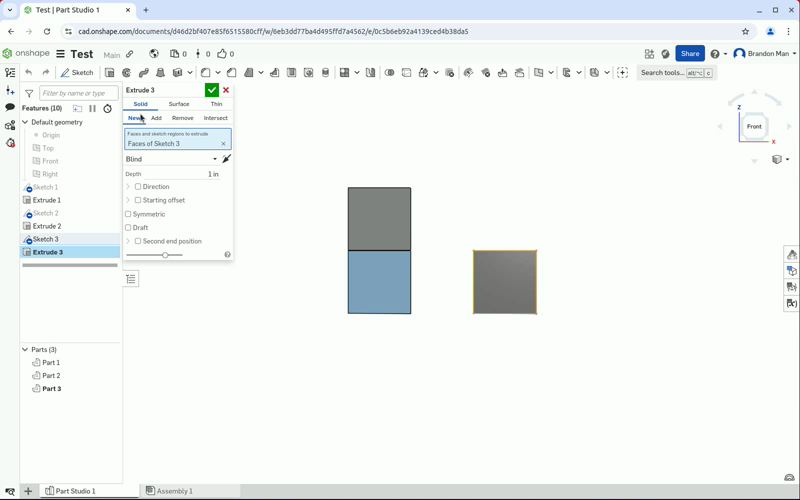
mouse_move(137, 120)
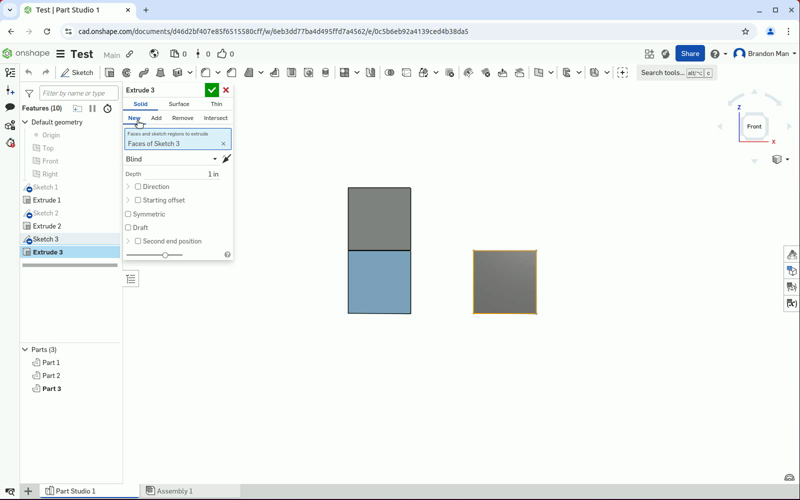
click(137, 120)
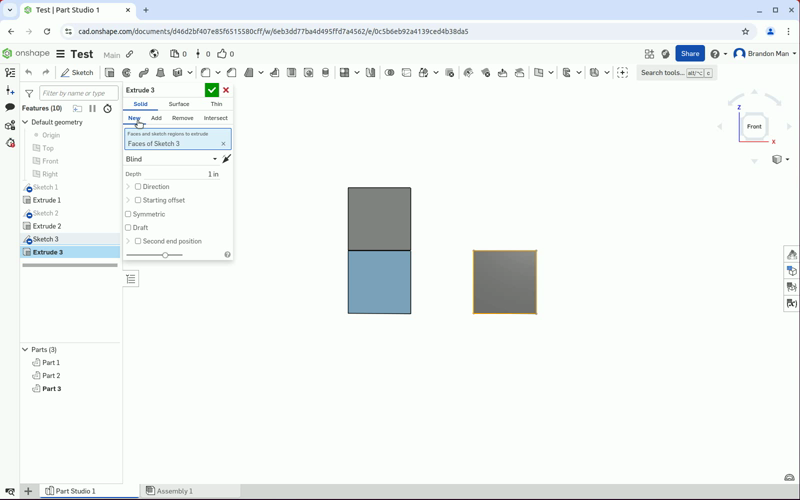
key(tab, 4)
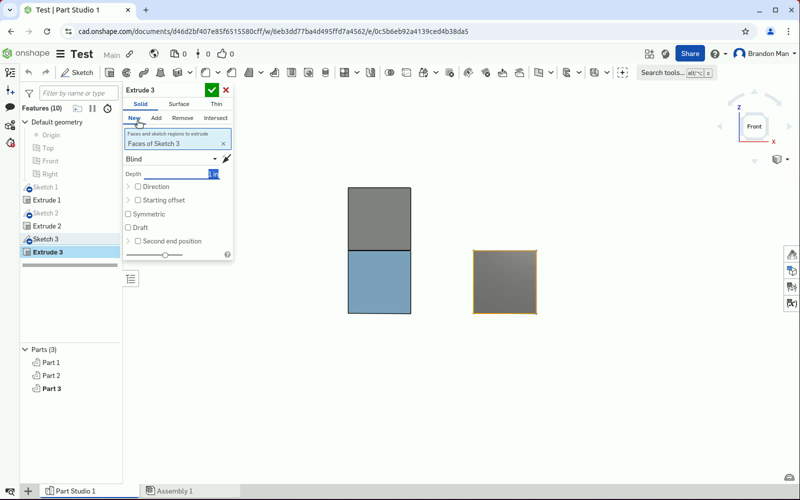
text(12.758)
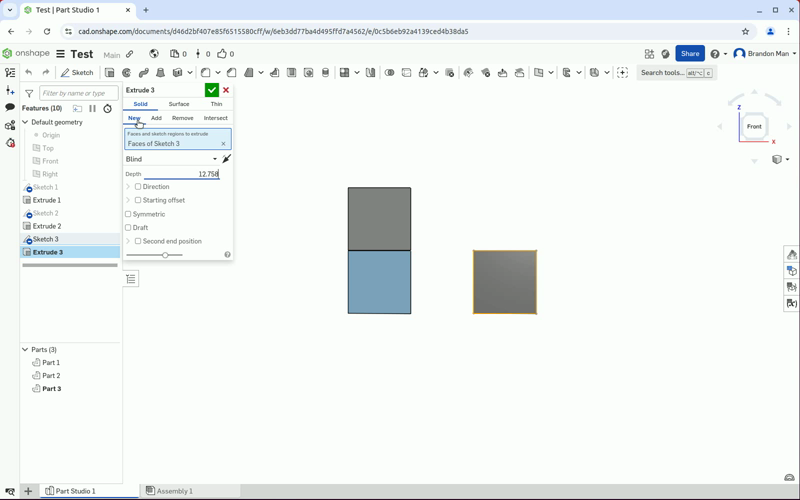
key(enter)
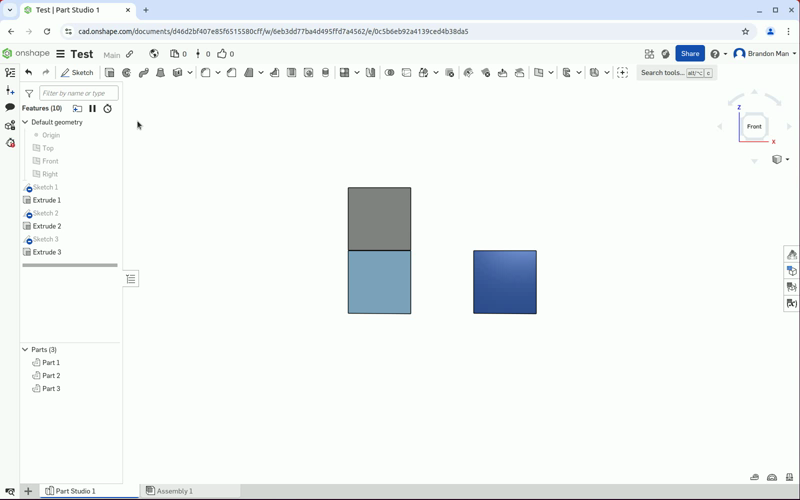
key(shift+h)
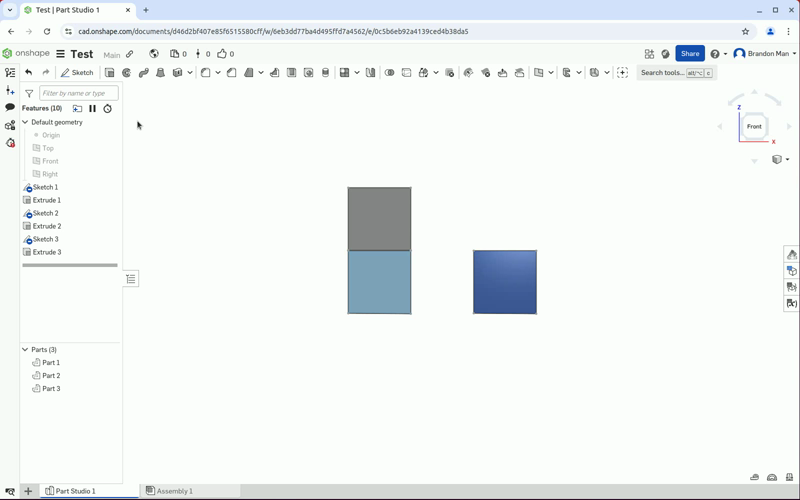
key(shift+h)
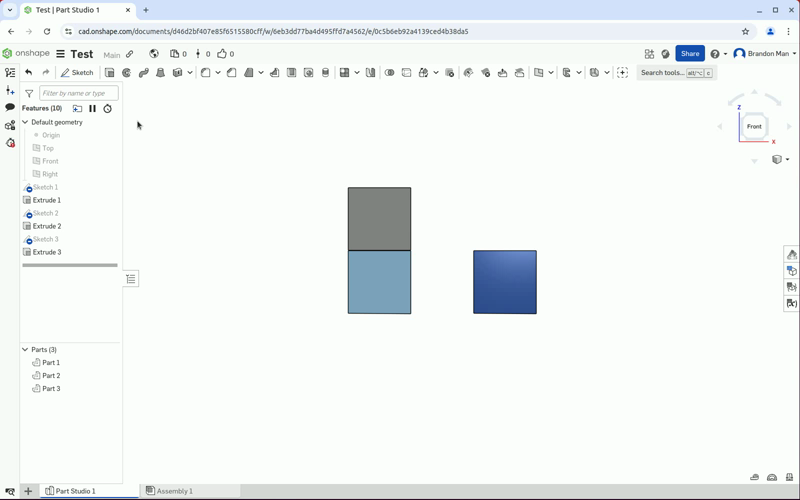
mouse_move(73, 189)
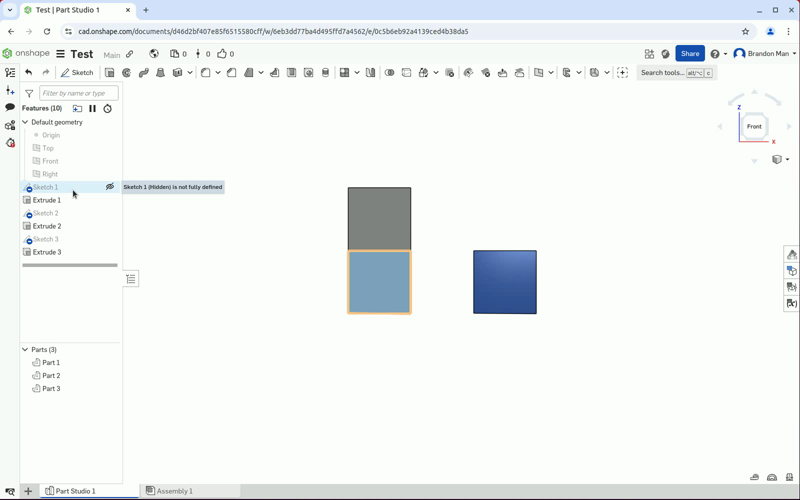
click(73, 189)
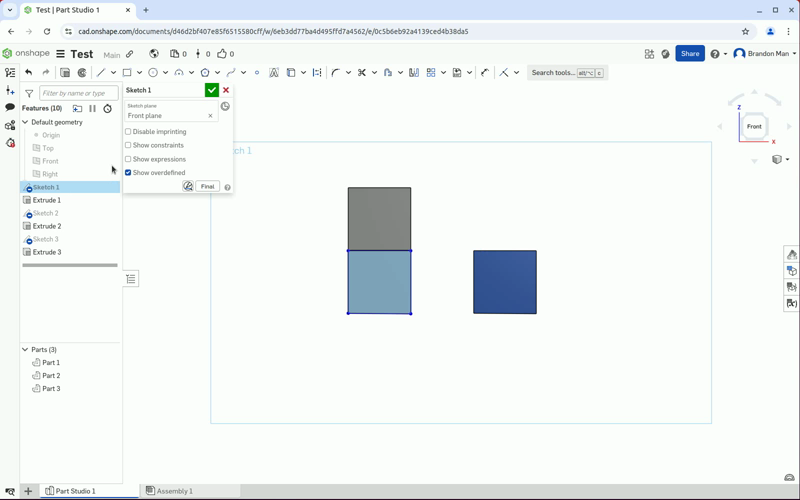
mouse_move(229, 92)
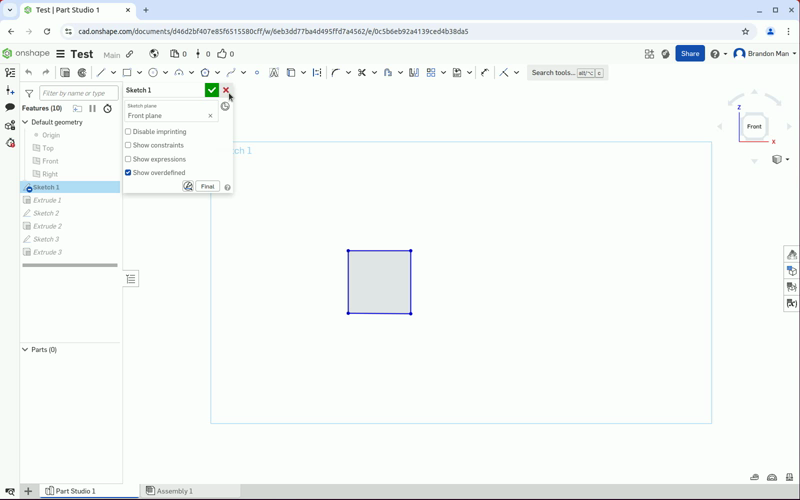
click(229, 92)
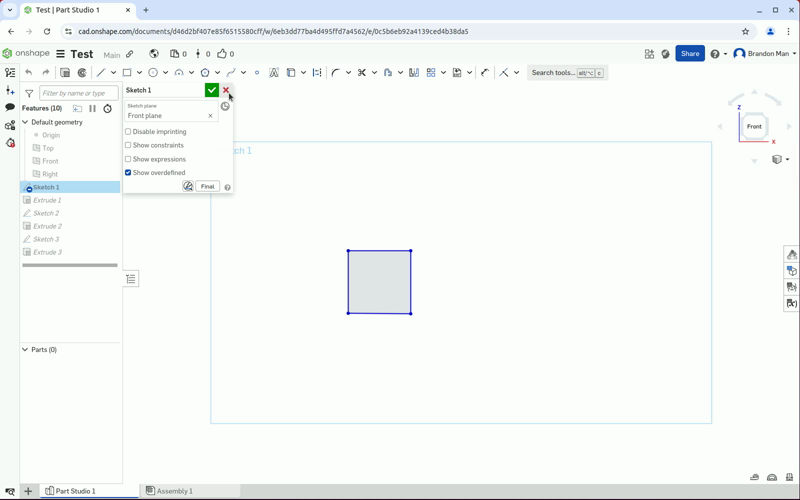
key(shift+s)
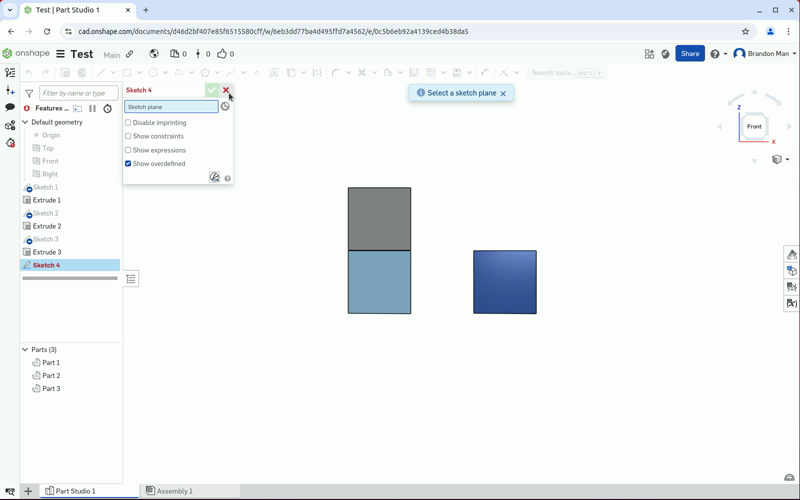
mouse_move(73, 163)
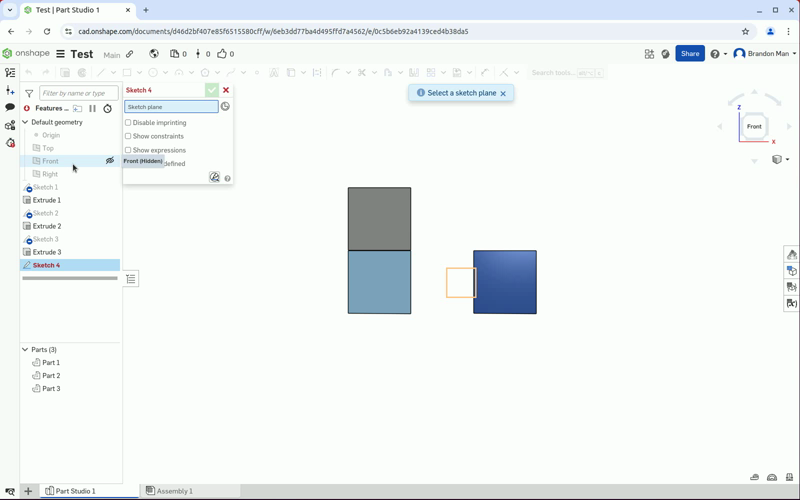
click(73, 163)
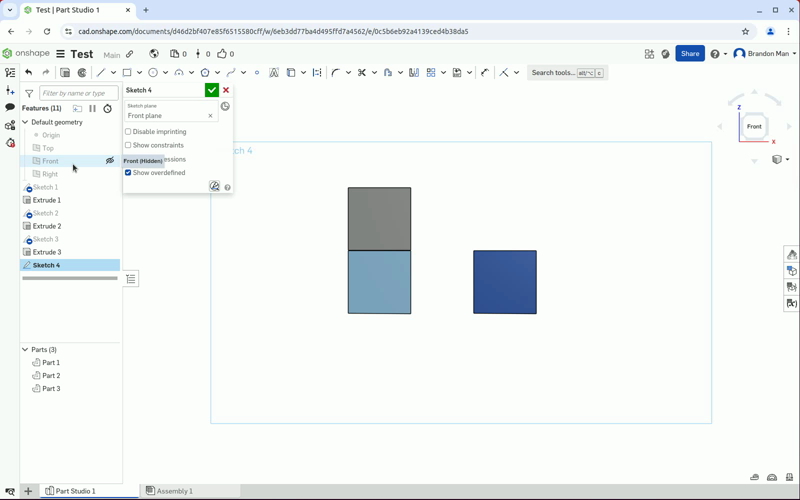
mouse_move(73, 352)
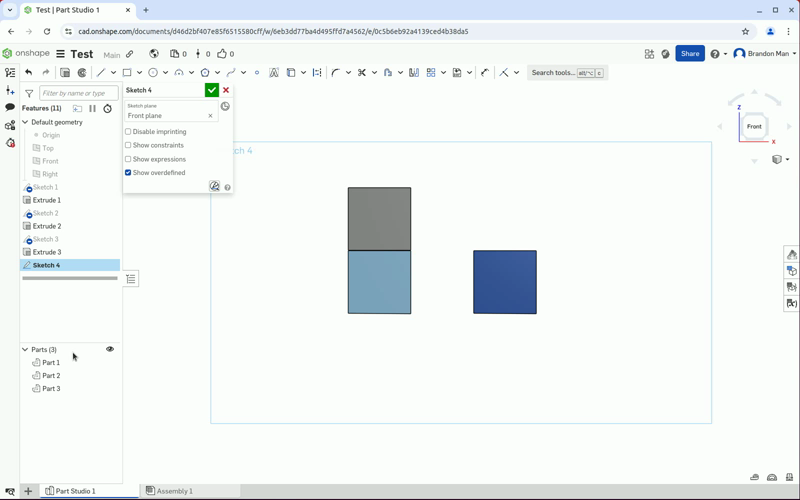
key(y)
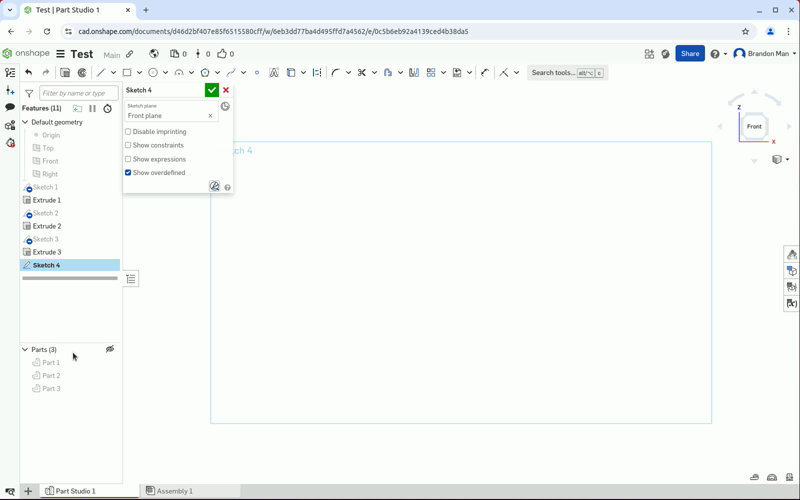
key(l)
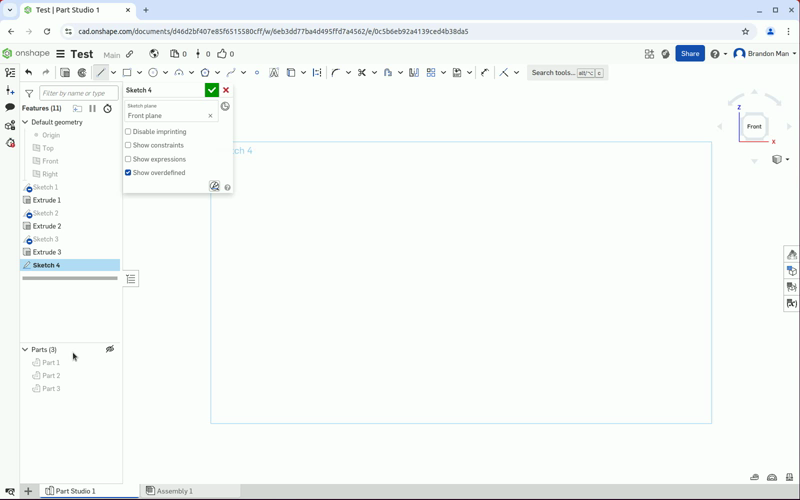
key_down(shift)
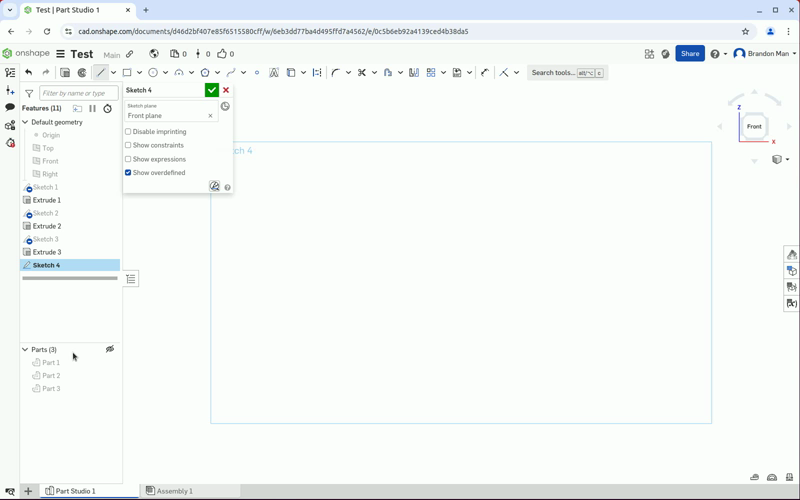
mouse_move(473, 250)
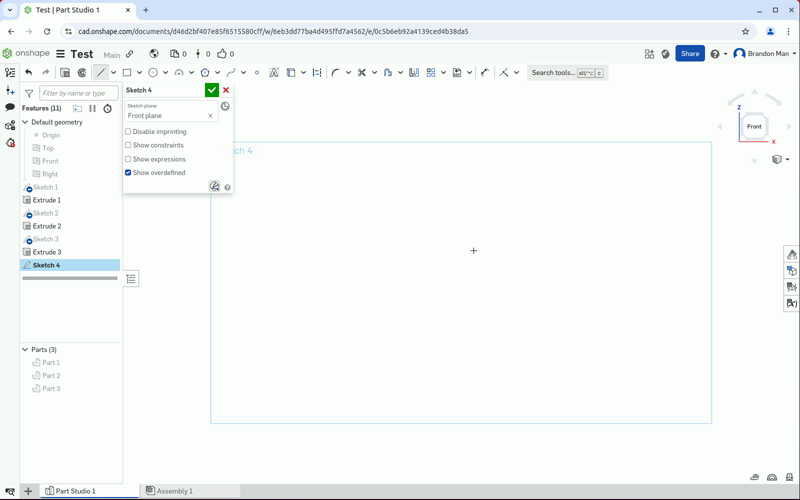
click(473, 250)
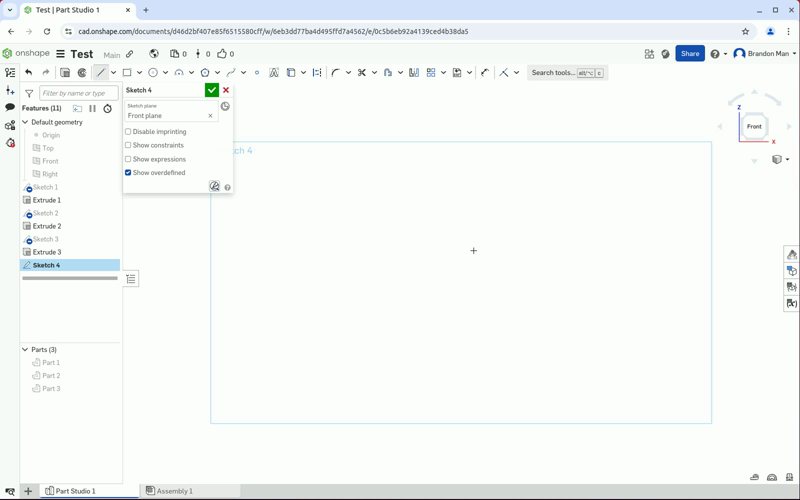
key_up(shift)
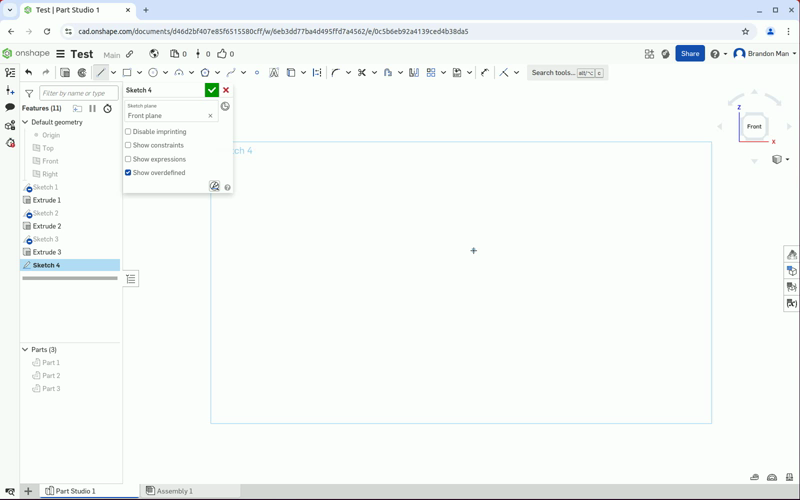
key_down(shift)
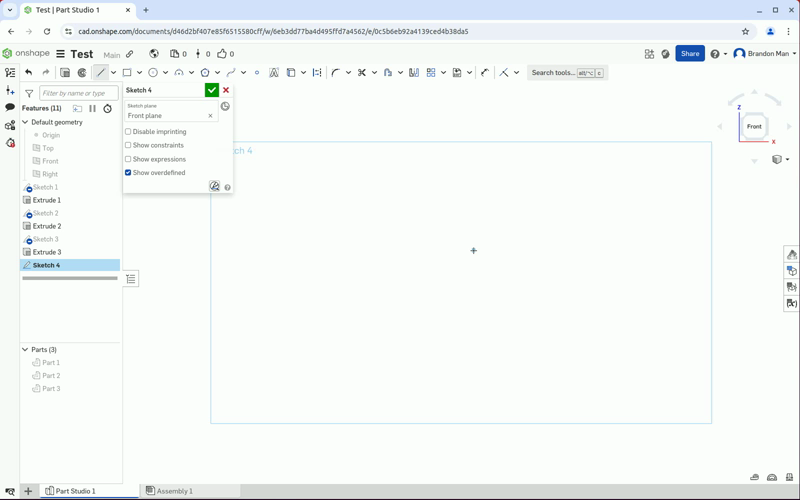
mouse_move(536, 250)
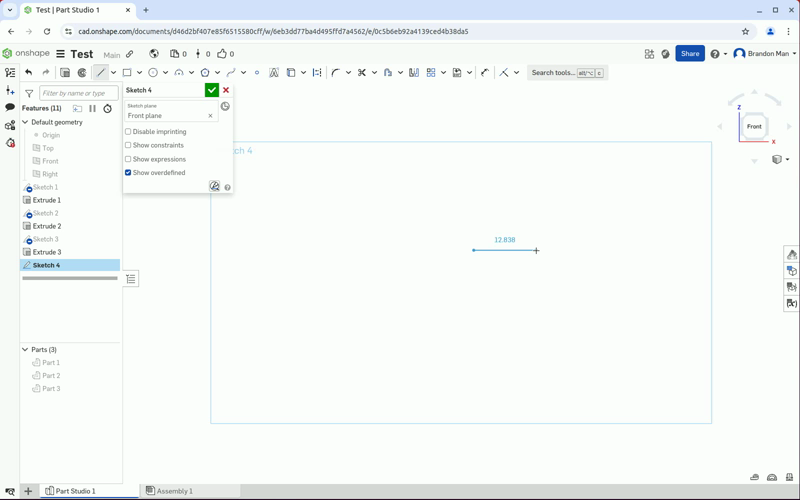
click(536, 250)
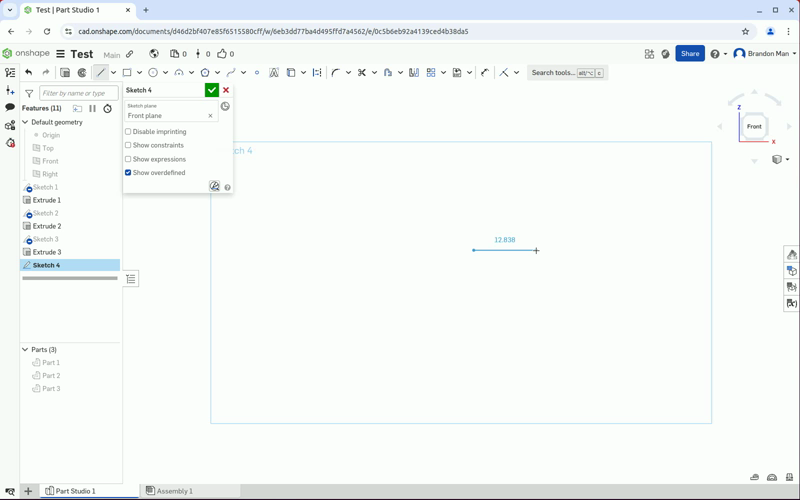
key_up(shift)
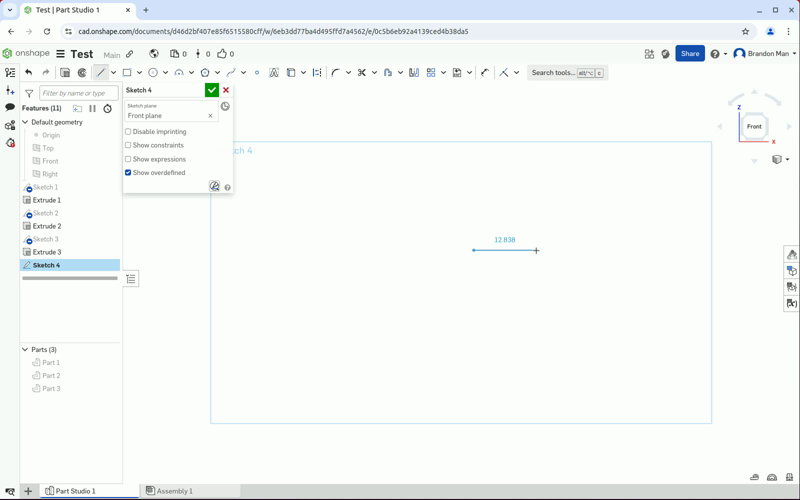
key_down(shift)
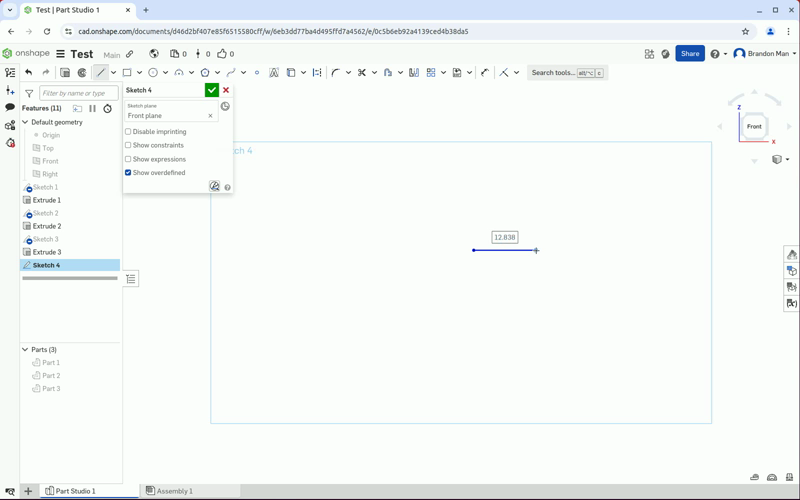
mouse_move(536, 187)
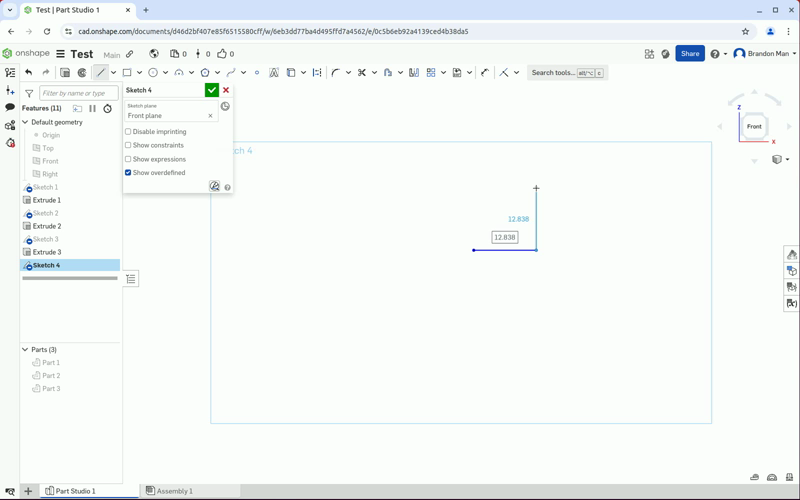
click(536, 187)
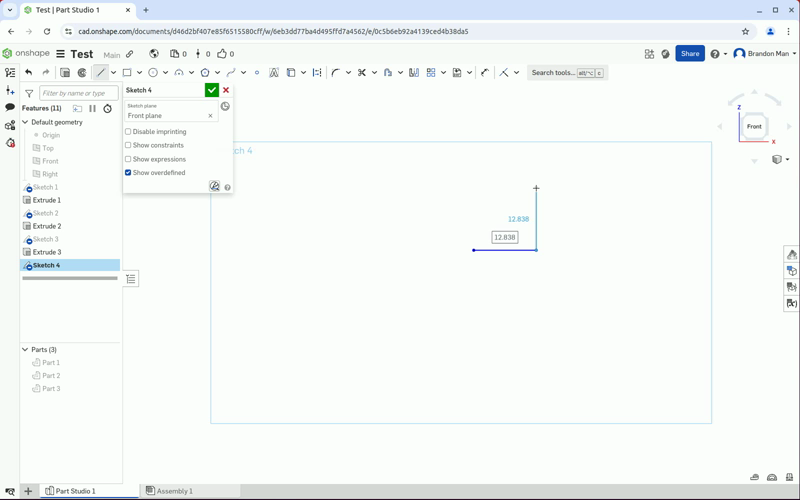
key_up(shift)
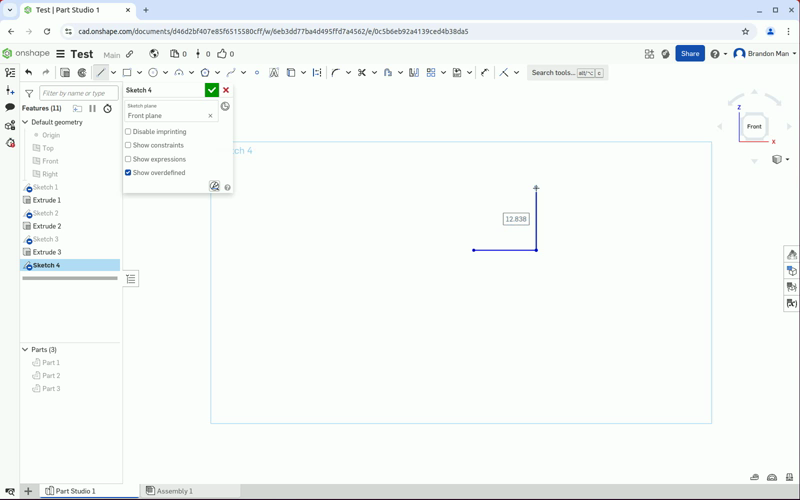
key_down(shift)
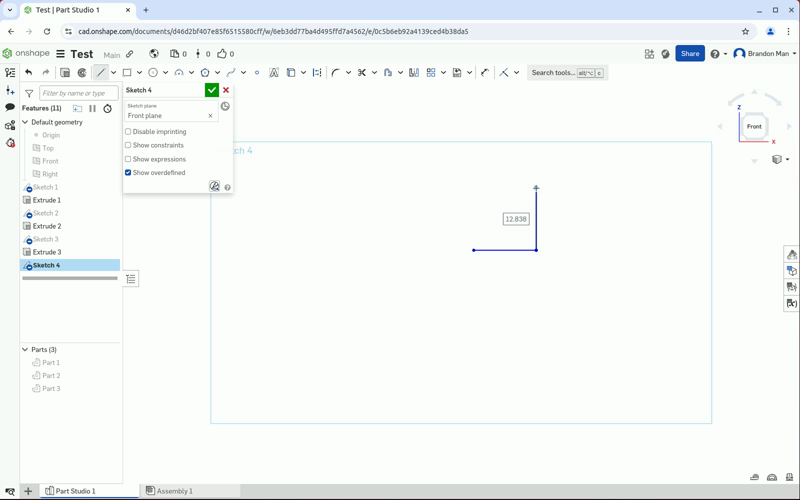
mouse_move(473, 187)
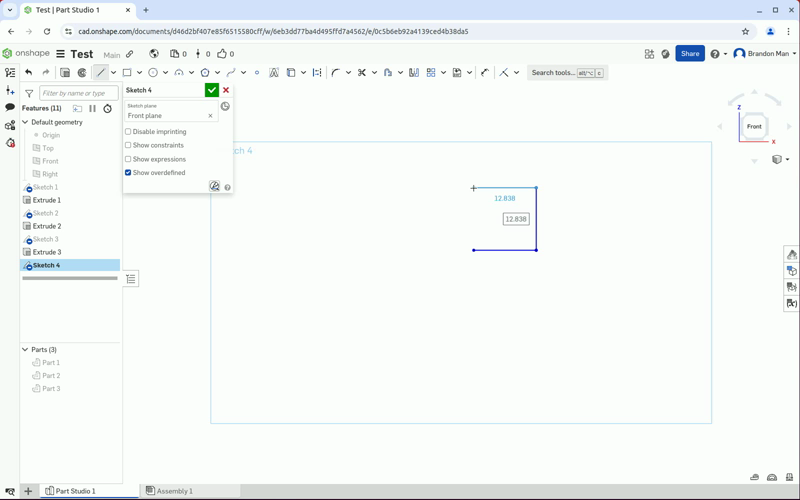
click(473, 187)
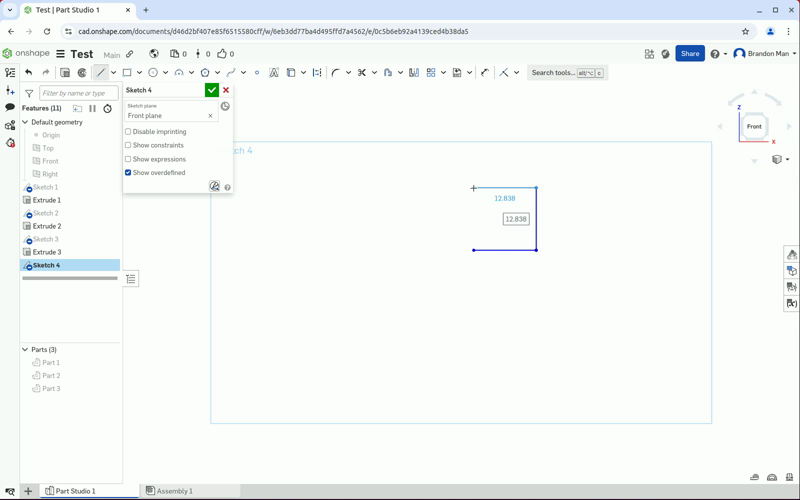
key_up(shift)
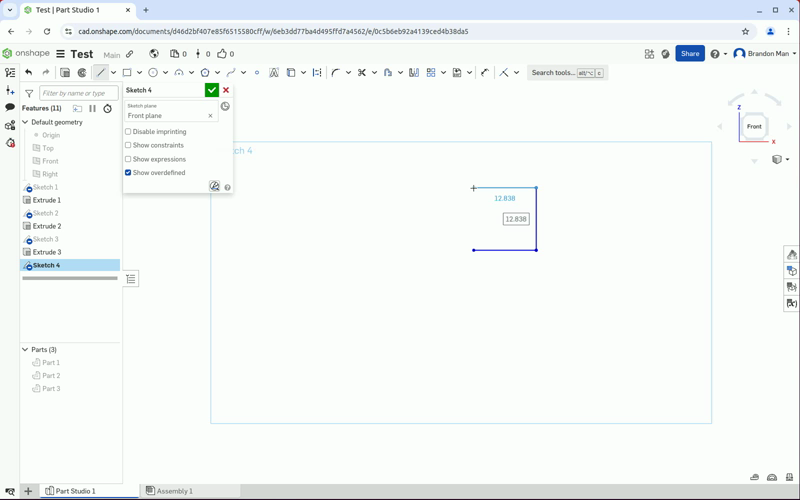
key_down(shift)
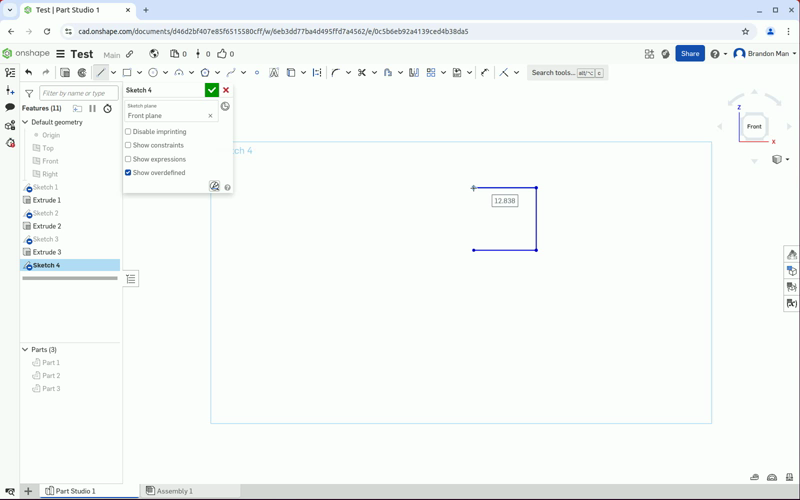
mouse_move(473, 250)
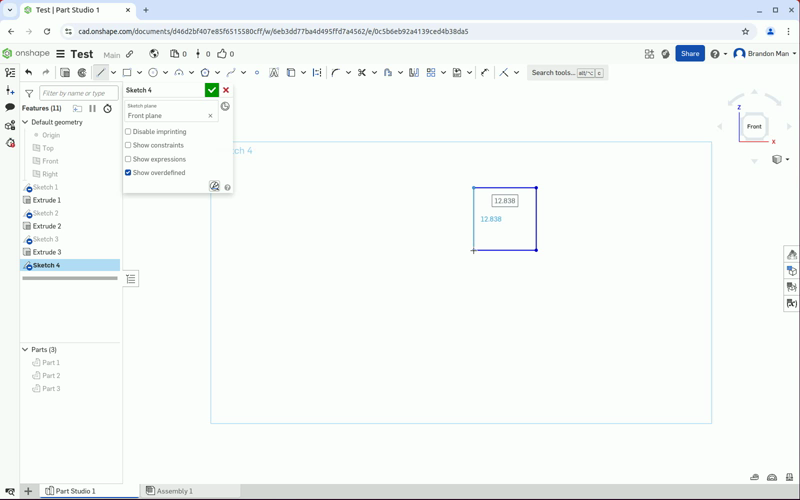
key_up(shift)
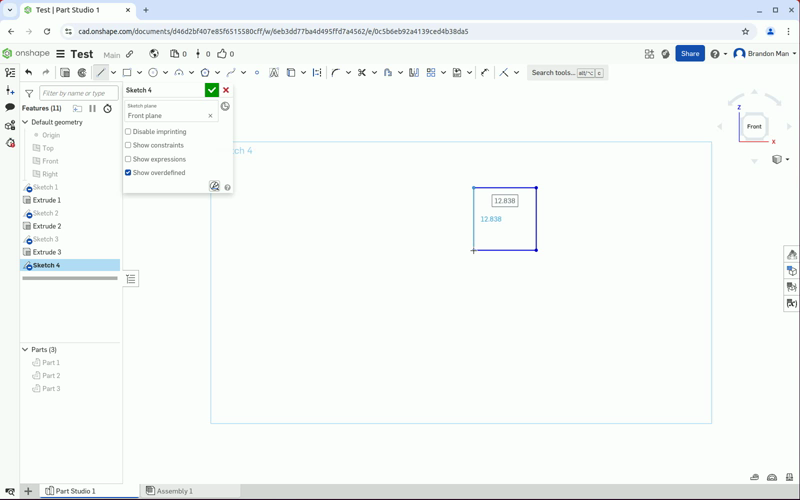
click(473, 250)
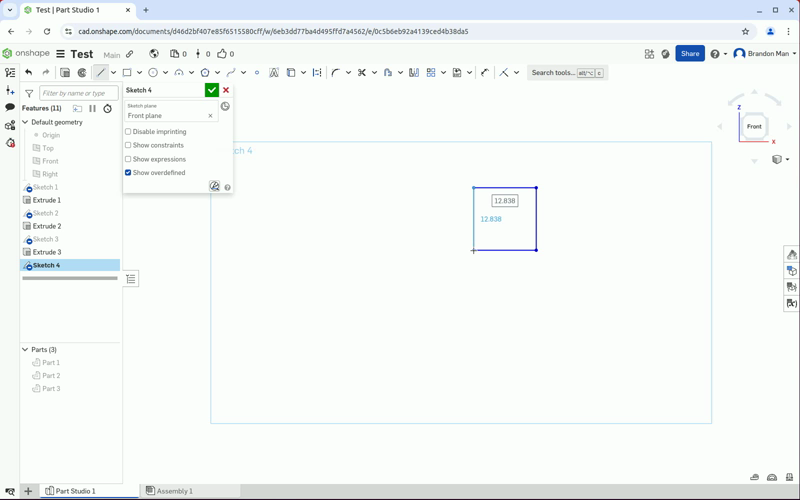
key(esc)
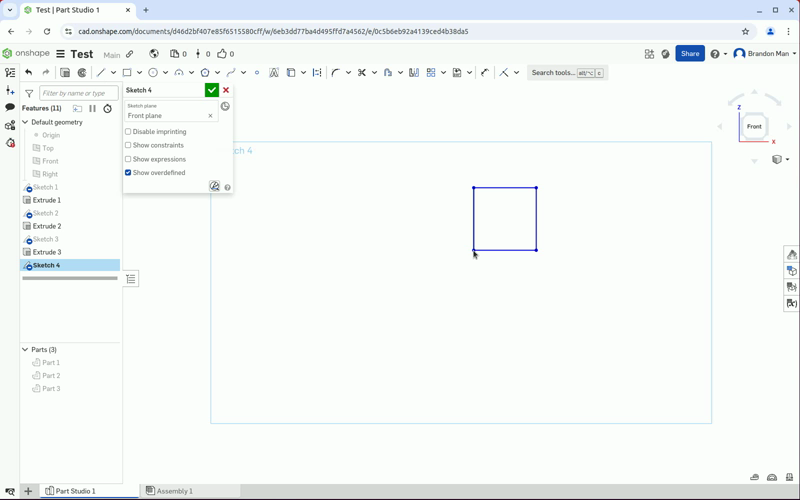
mouse_move(480, 198)
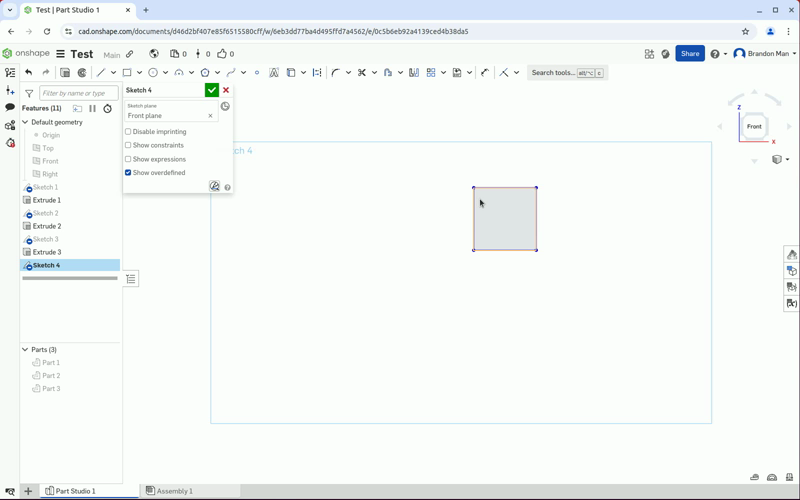
click(480, 198)
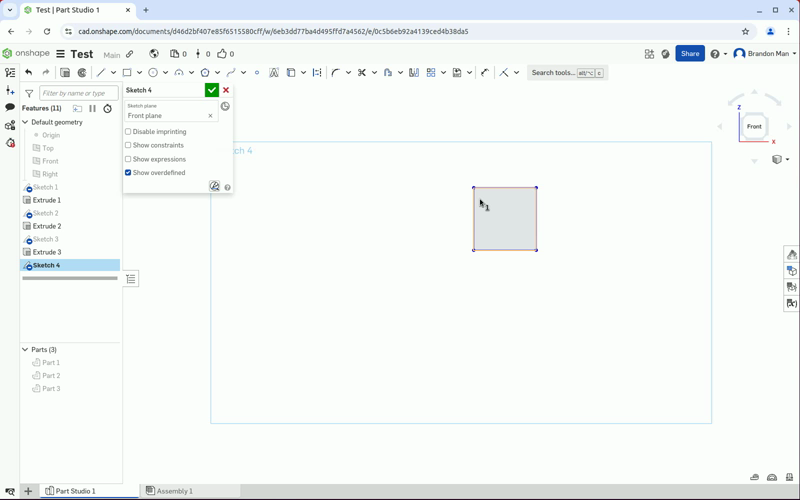
mouse_move(73, 352)
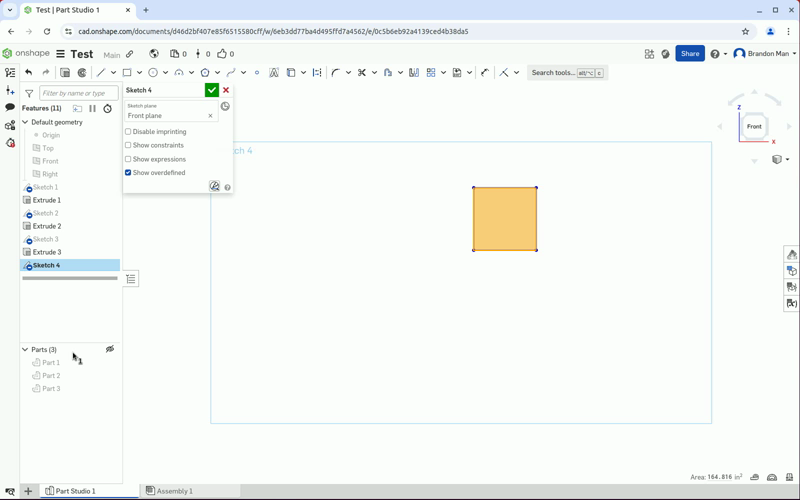
key(shift+y)
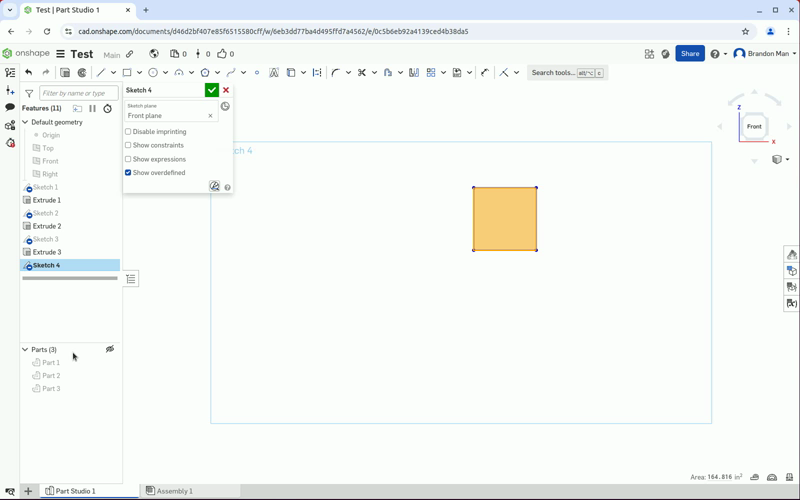
key(shift+e)
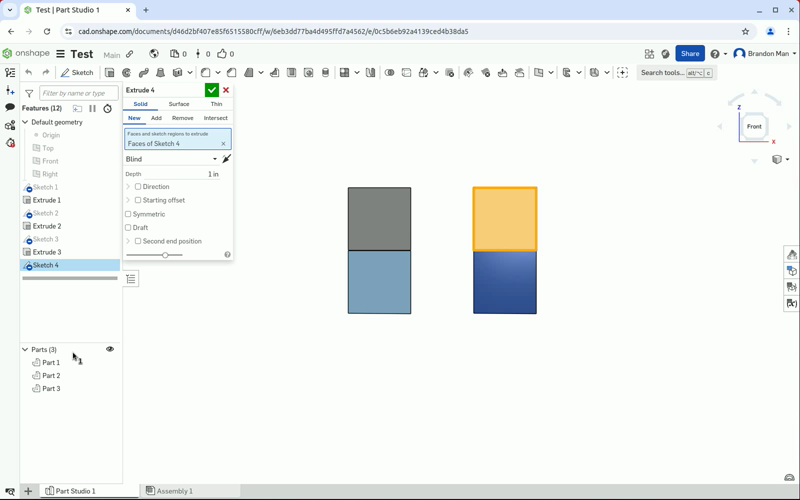
mouse_move(143, 106)
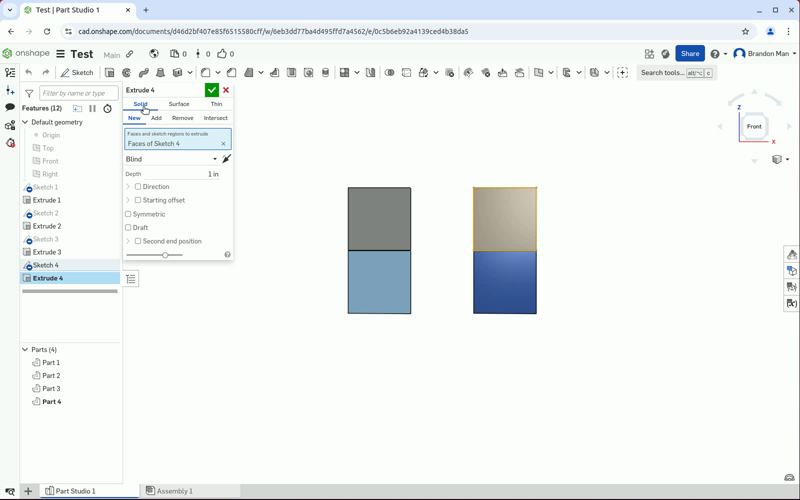
click(143, 106)
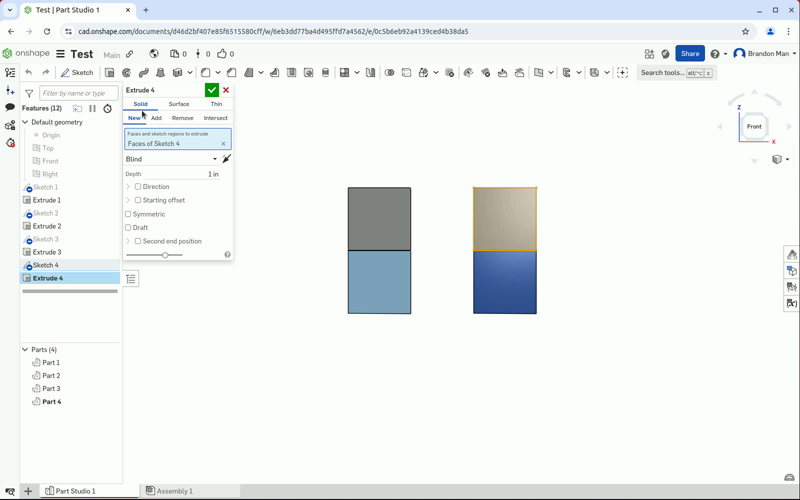
mouse_move(137, 120)
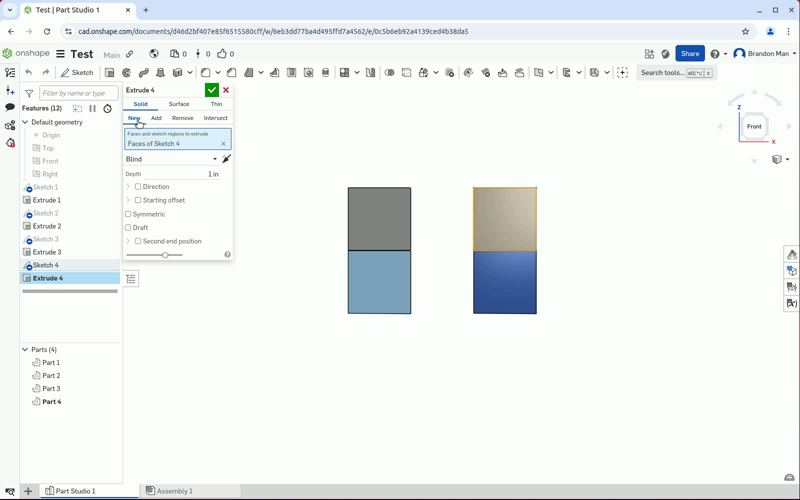
click(137, 120)
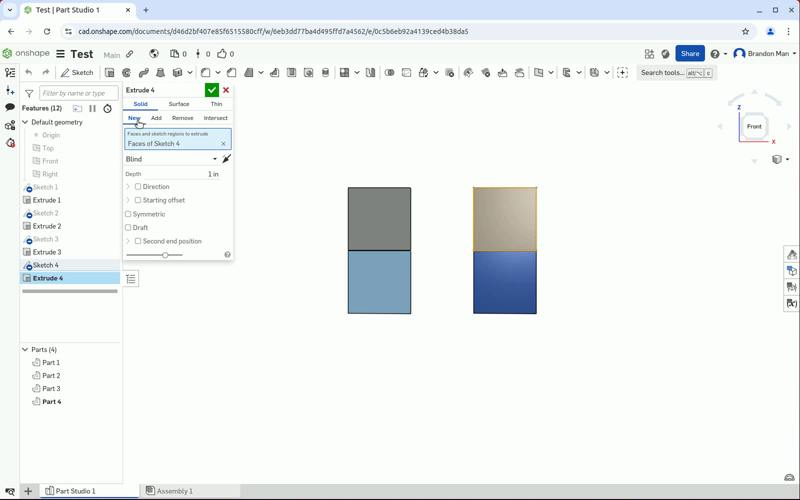
key(tab, 4)
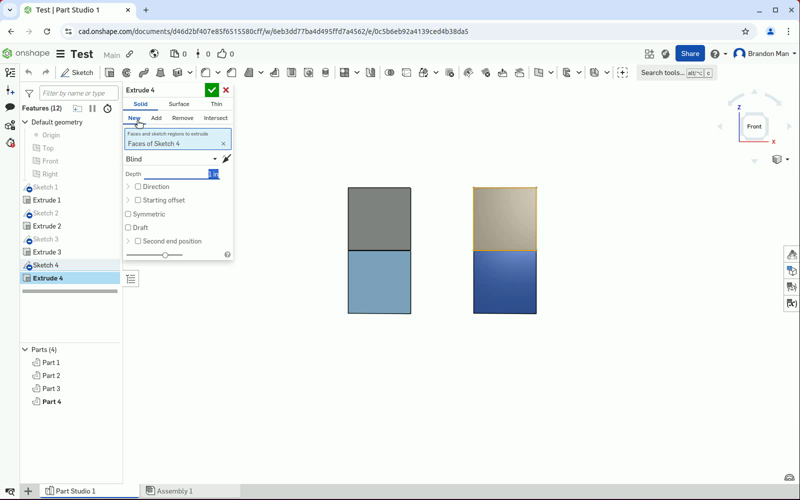
text(12.758)
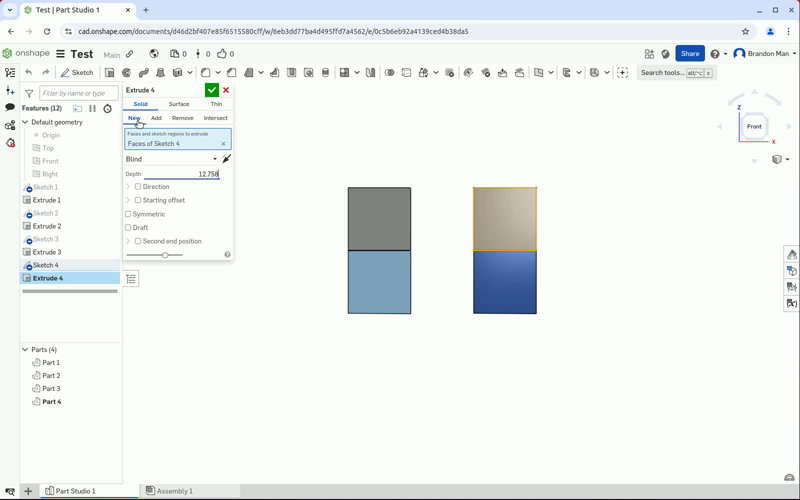
key(enter)
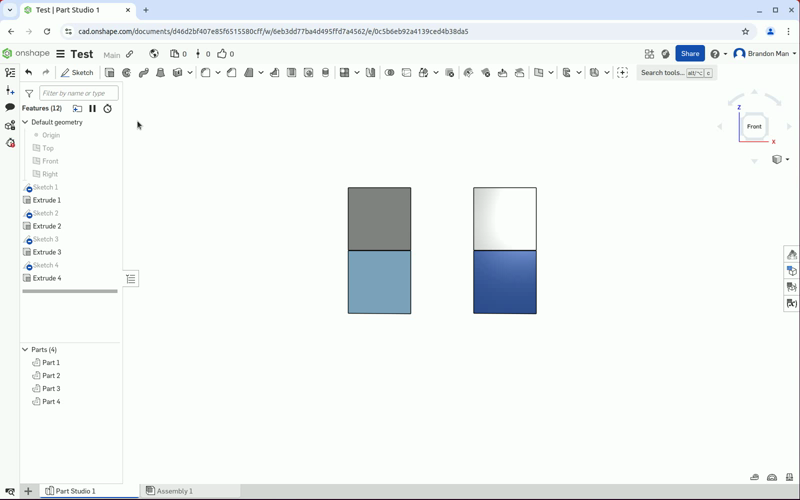
key(shift+h)
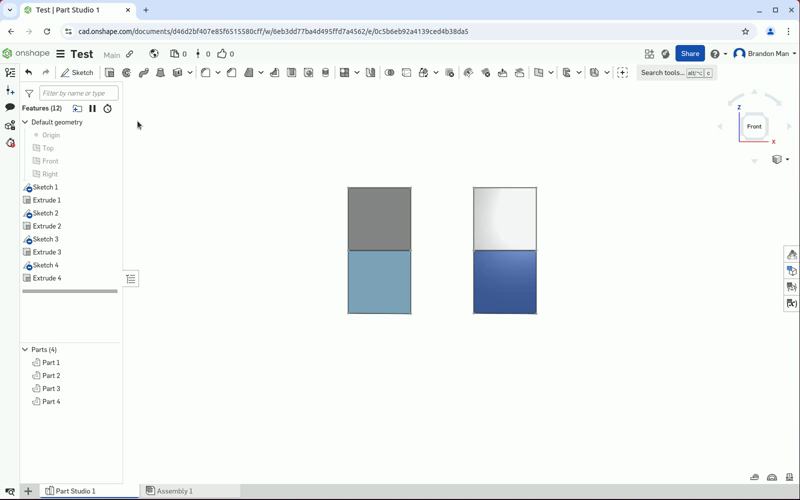
key(shift+h)
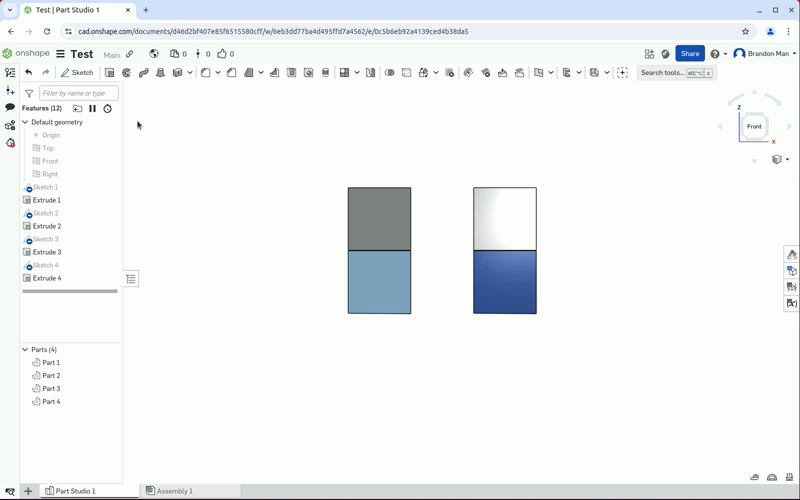
mouse_move(73, 189)
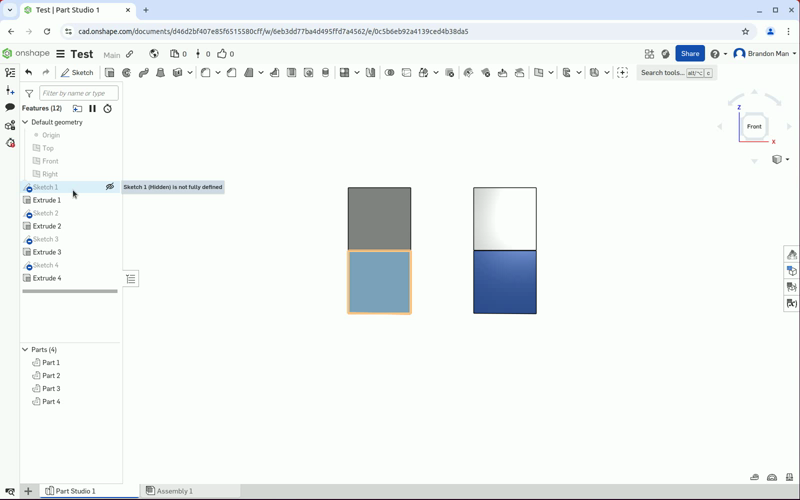
click(73, 189)
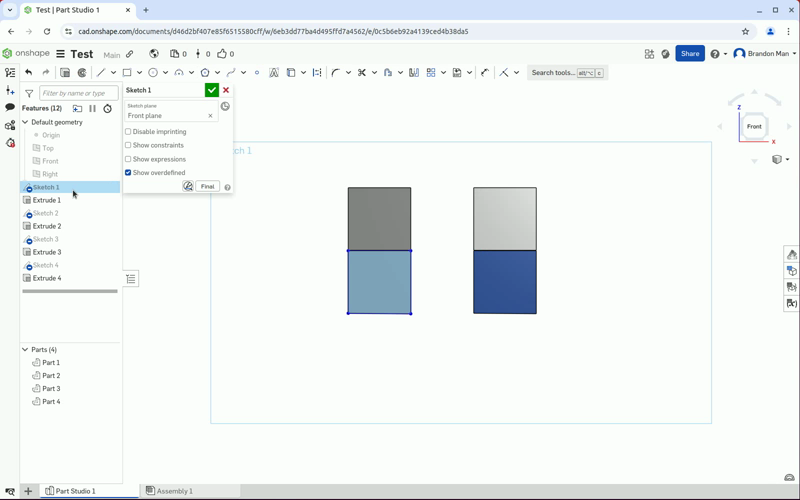
mouse_move(229, 92)
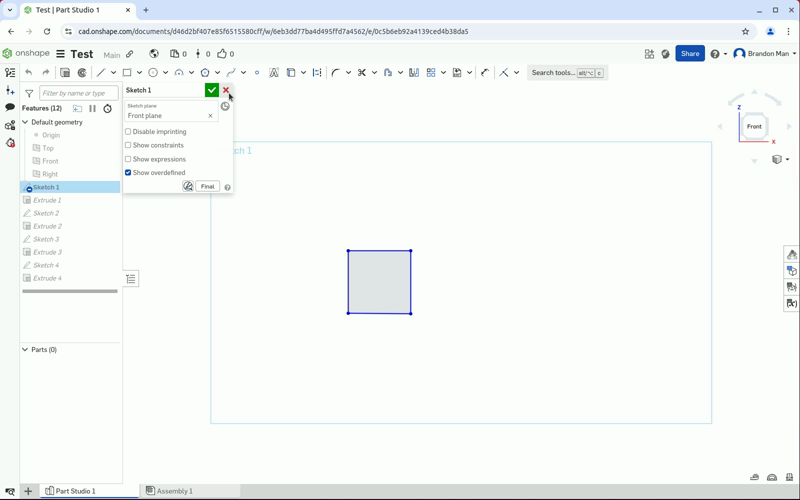
click(229, 92)
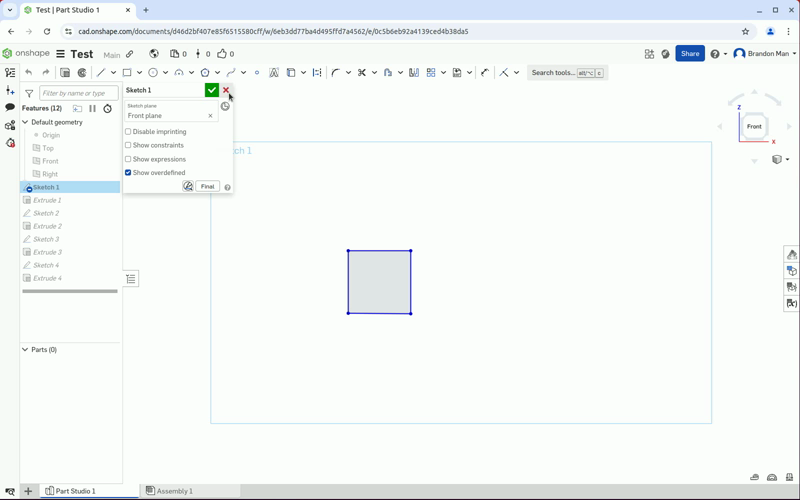
key(shift+s)
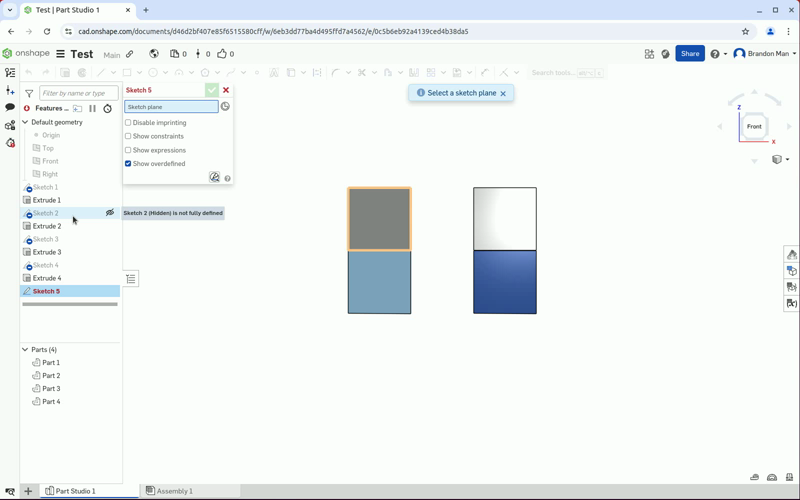
scroll(3)
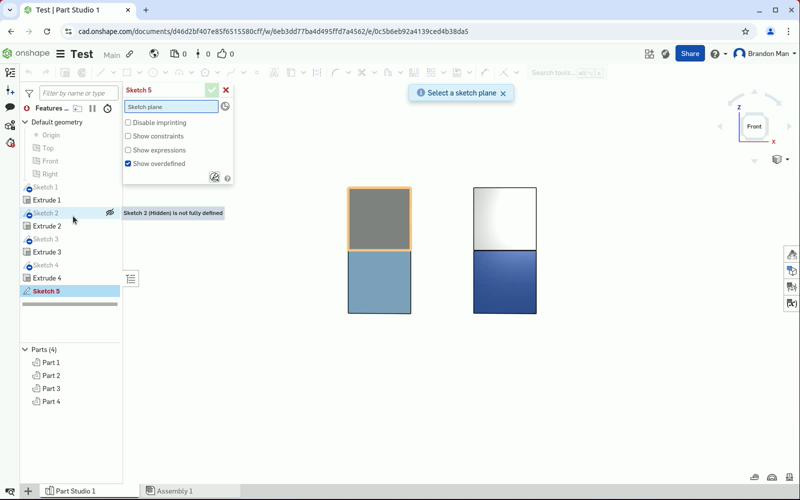
mouse_move(73, 163)
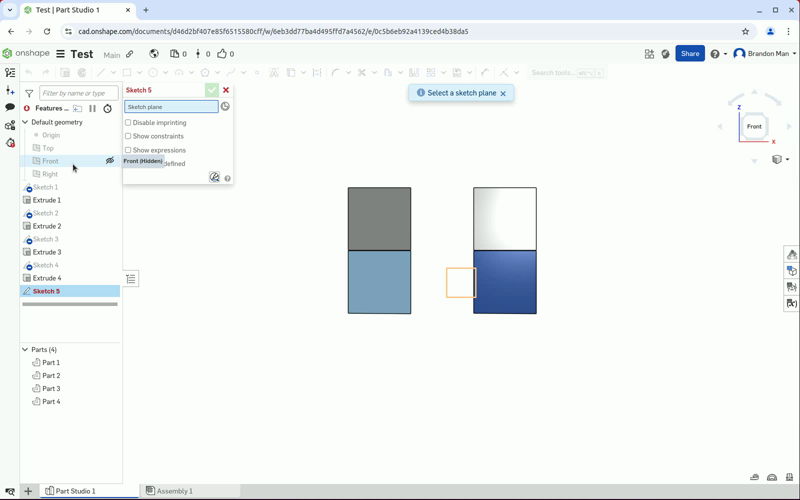
click(73, 163)
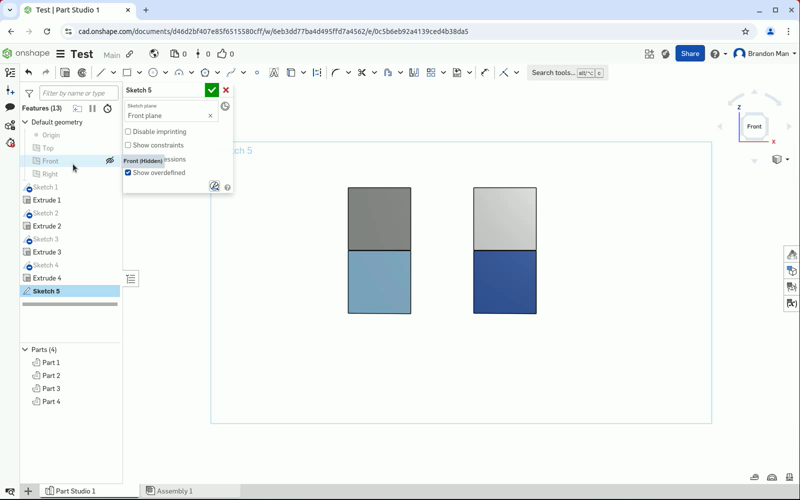
mouse_move(73, 352)
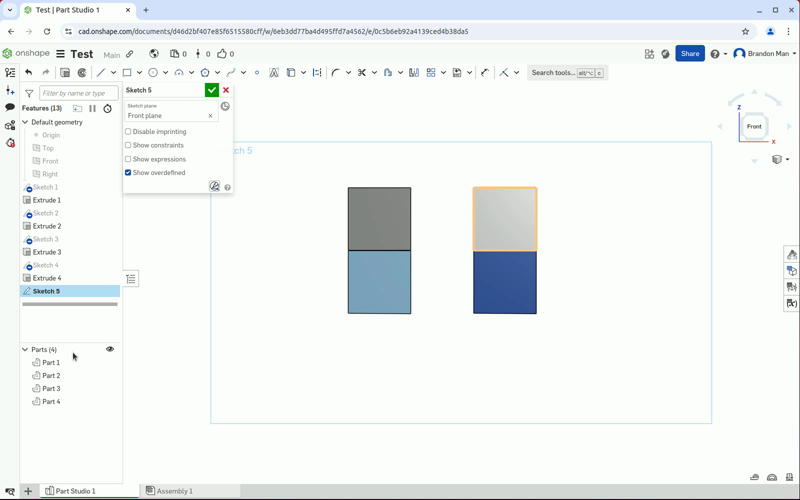
key(y)
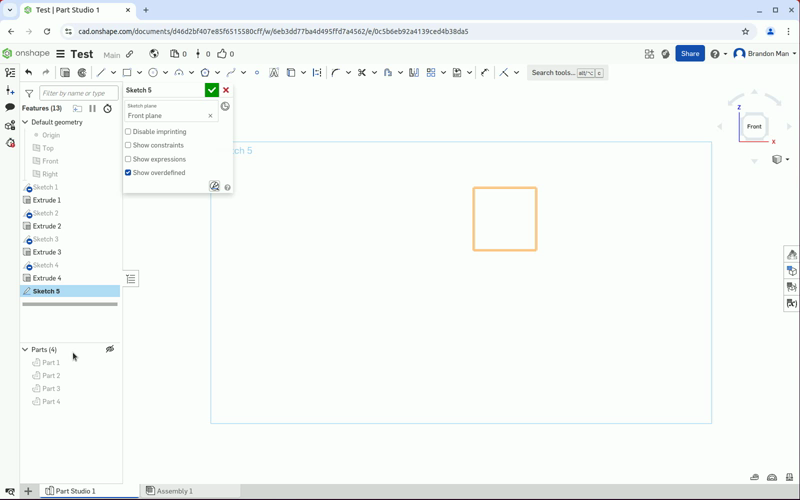
key(l)
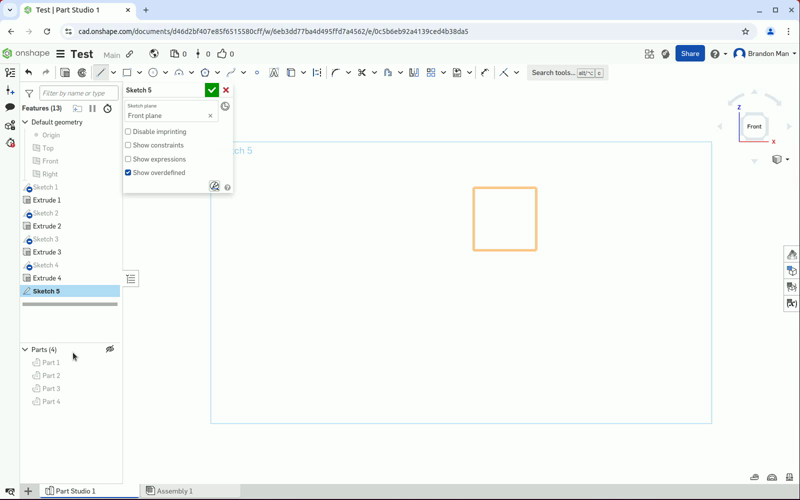
key_down(shift)
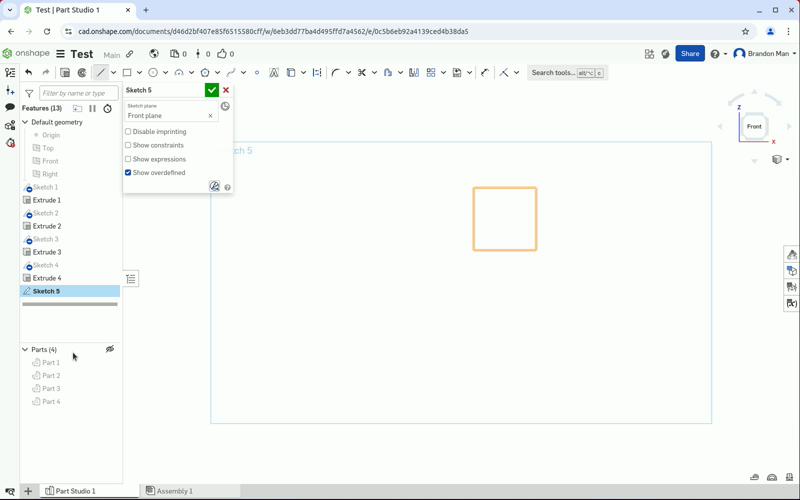
mouse_move(410, 313)
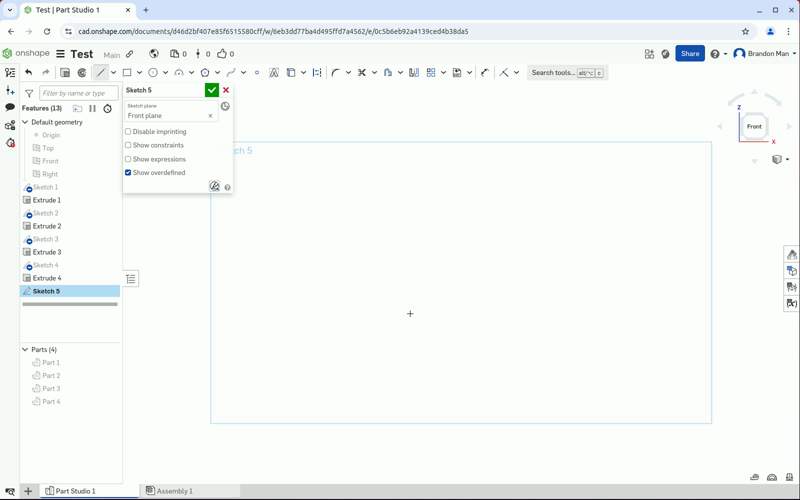
click(410, 313)
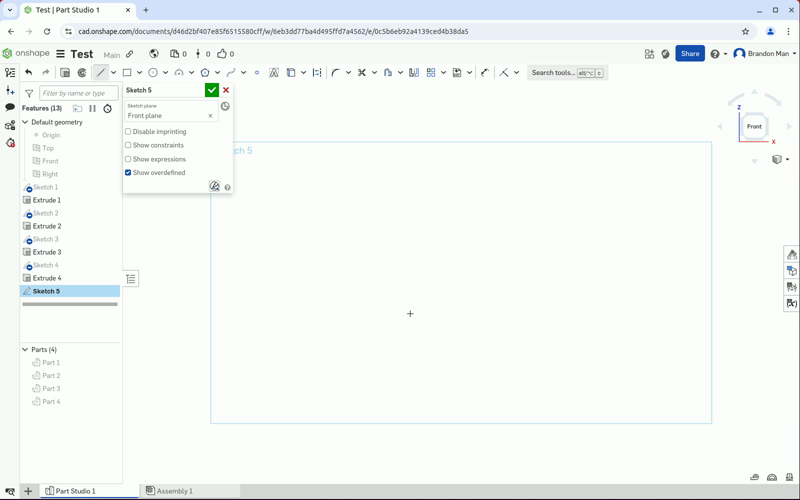
key_up(shift)
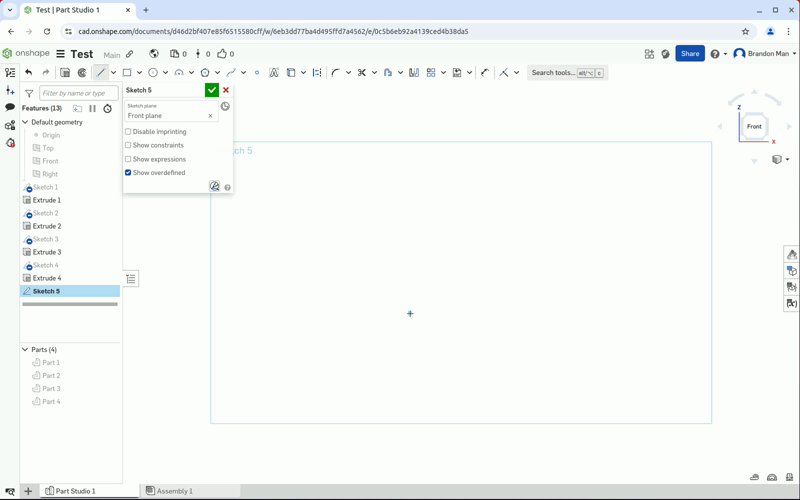
key_down(shift)
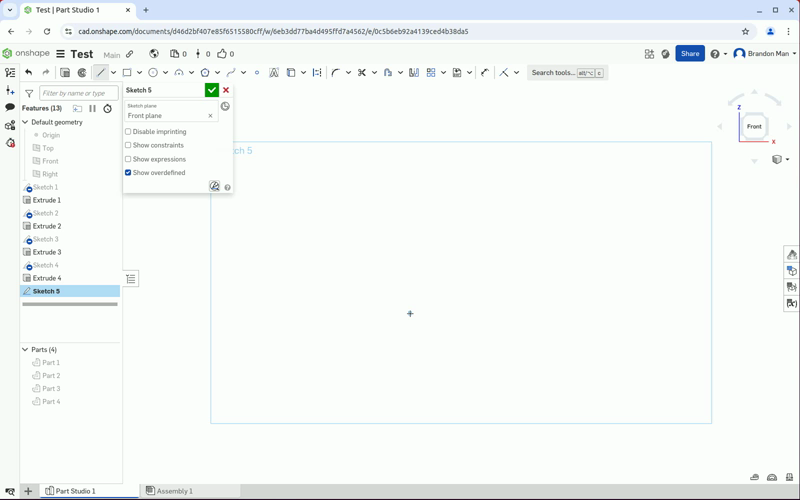
mouse_move(473, 313)
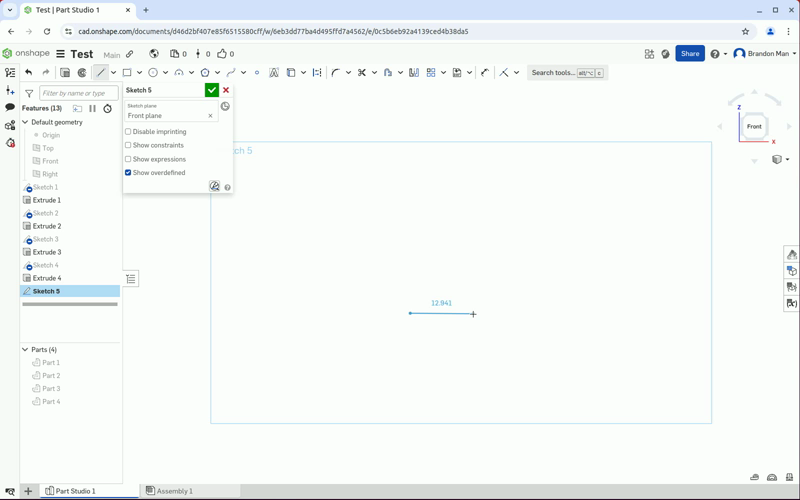
click(473, 313)
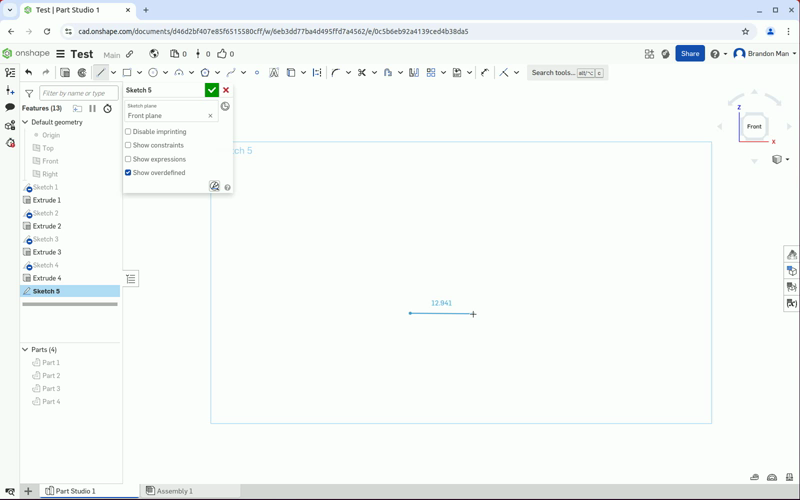
key_up(shift)
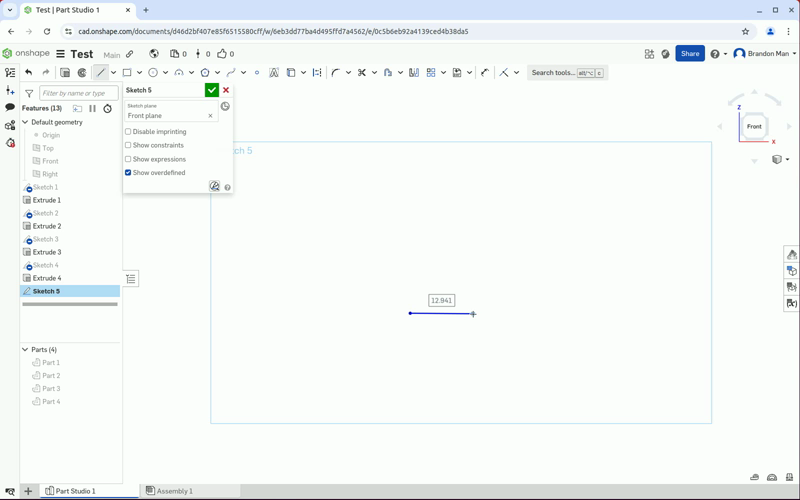
key_down(shift)
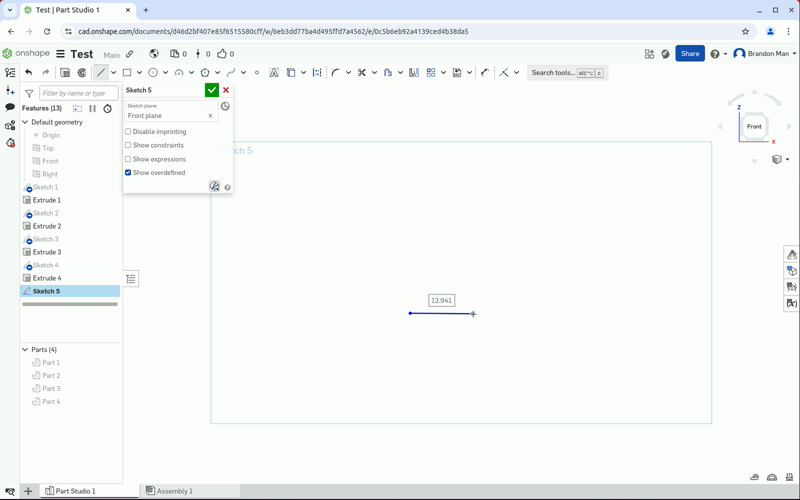
mouse_move(473, 250)
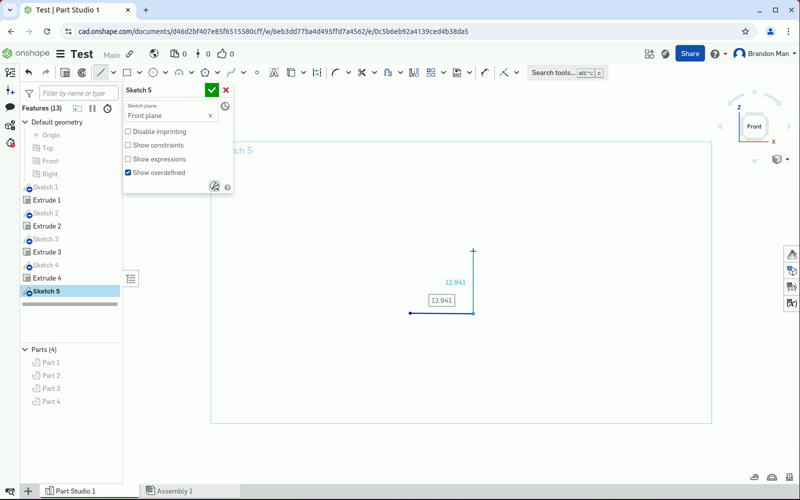
click(473, 250)
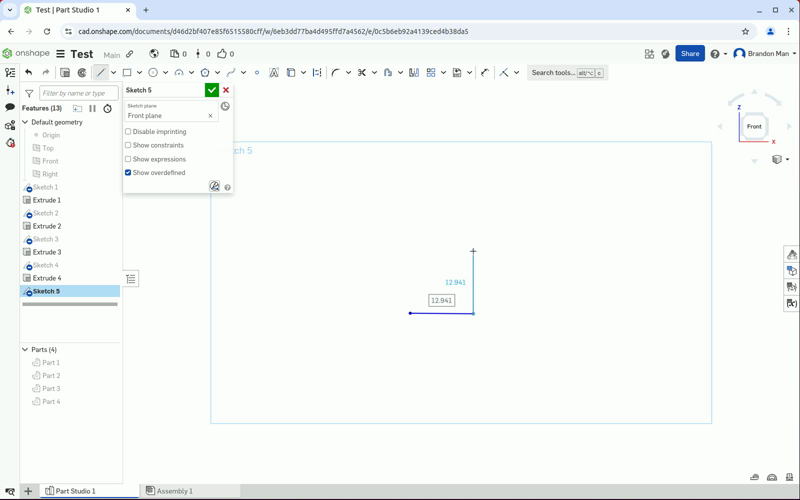
key_up(shift)
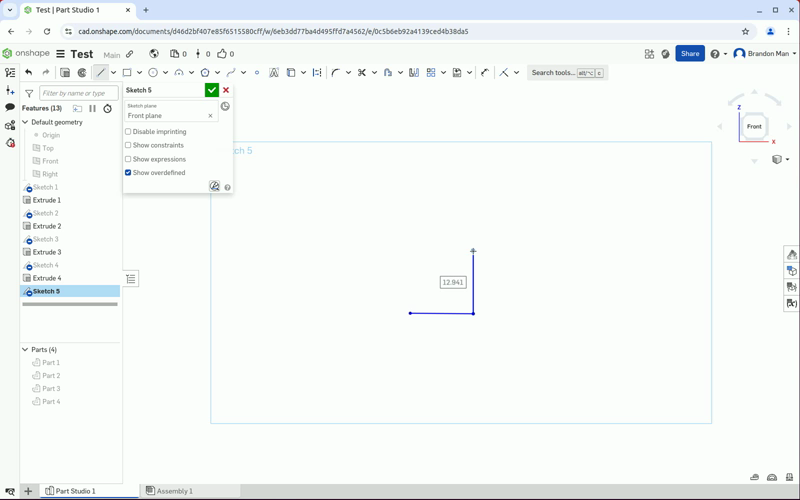
key_down(shift)
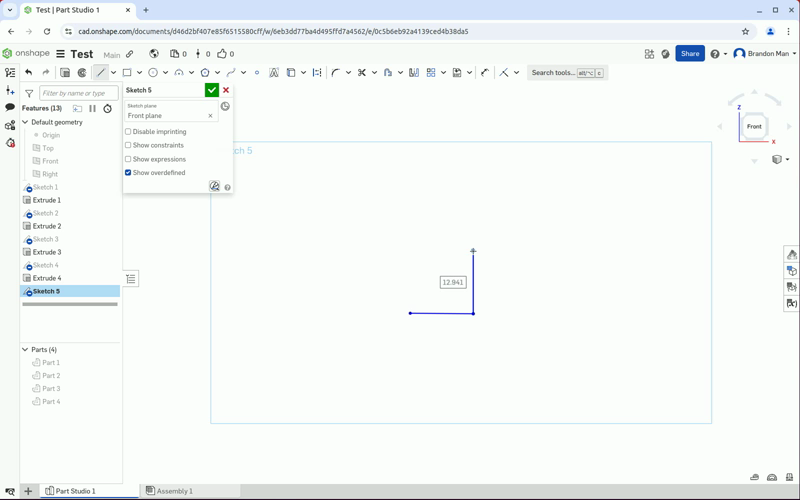
mouse_move(410, 250)
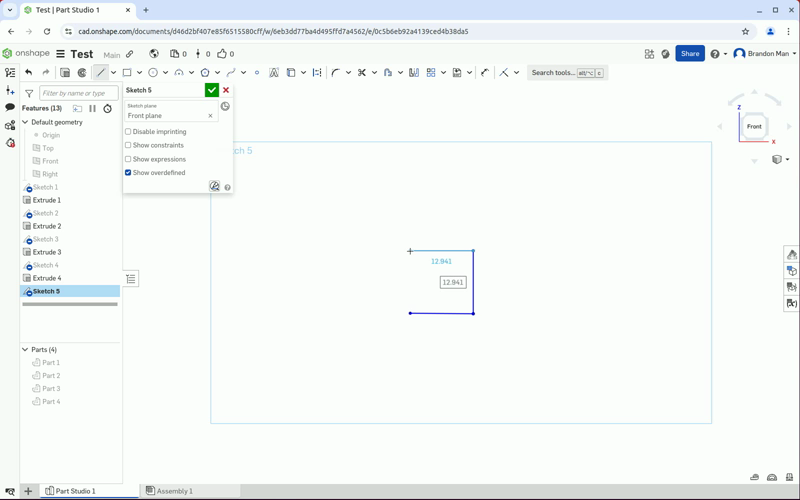
click(410, 250)
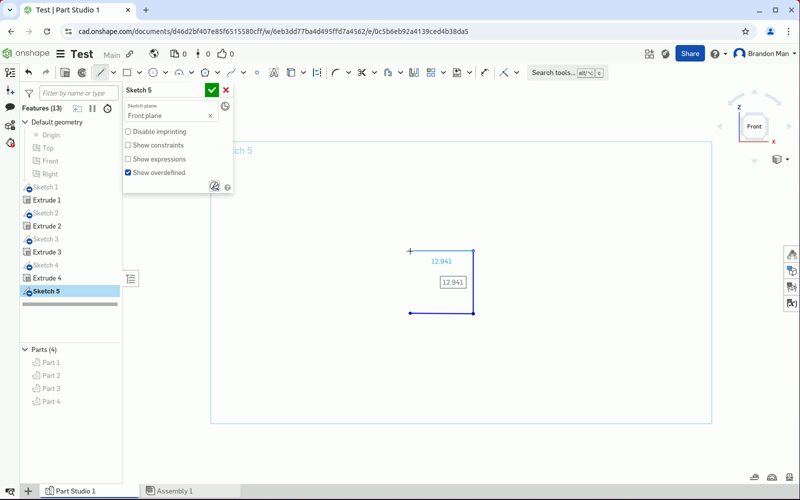
key_up(shift)
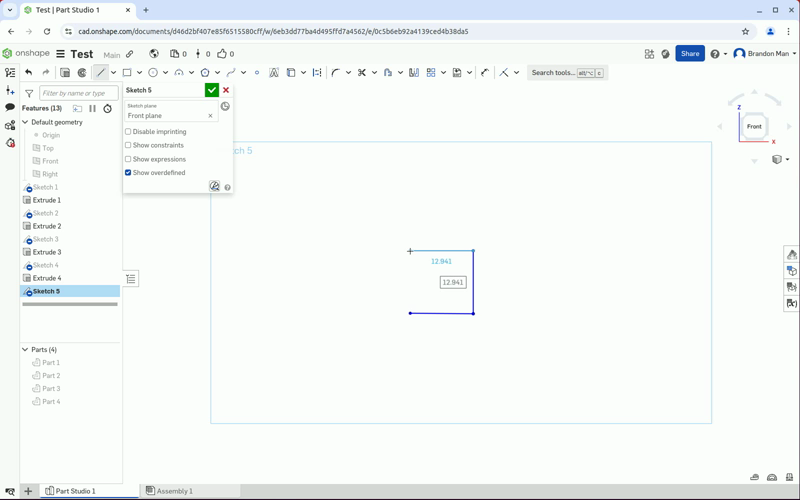
key_down(shift)
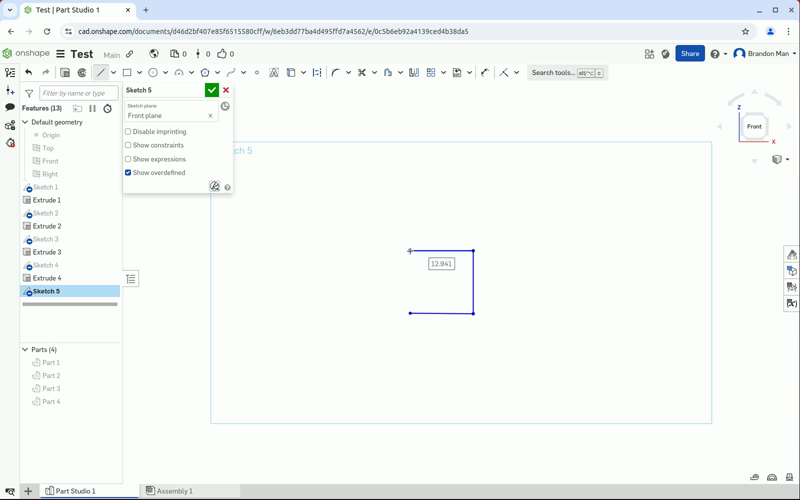
mouse_move(410, 313)
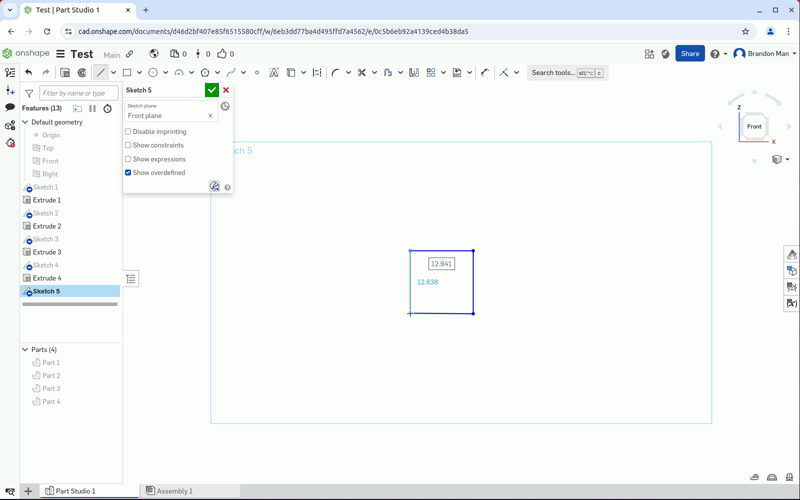
key_up(shift)
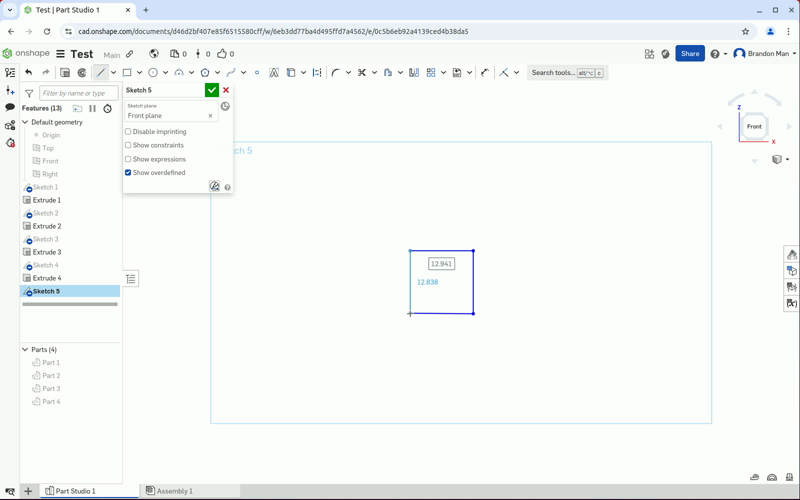
click(410, 313)
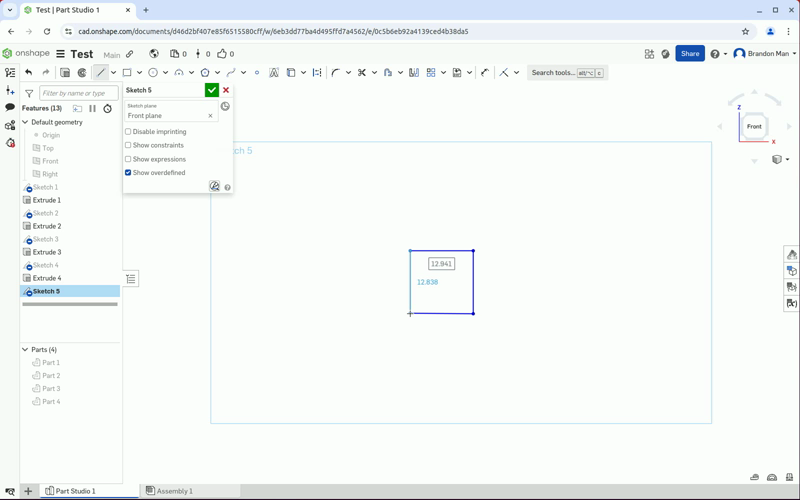
key(esc)
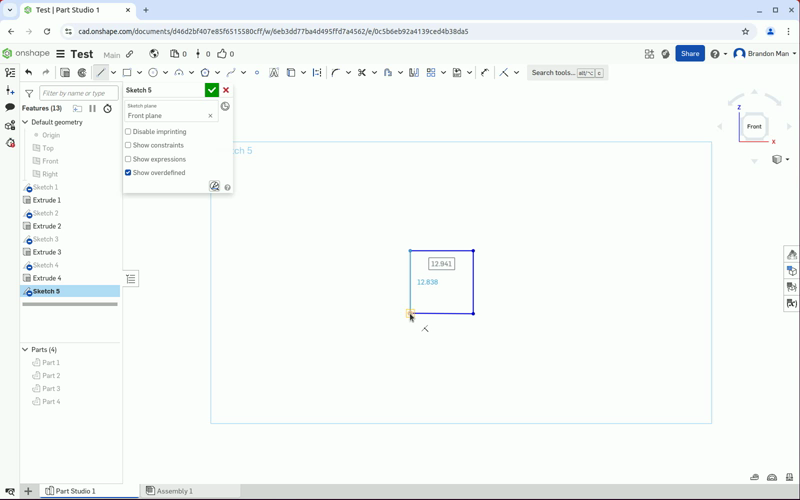
mouse_move(437, 267)
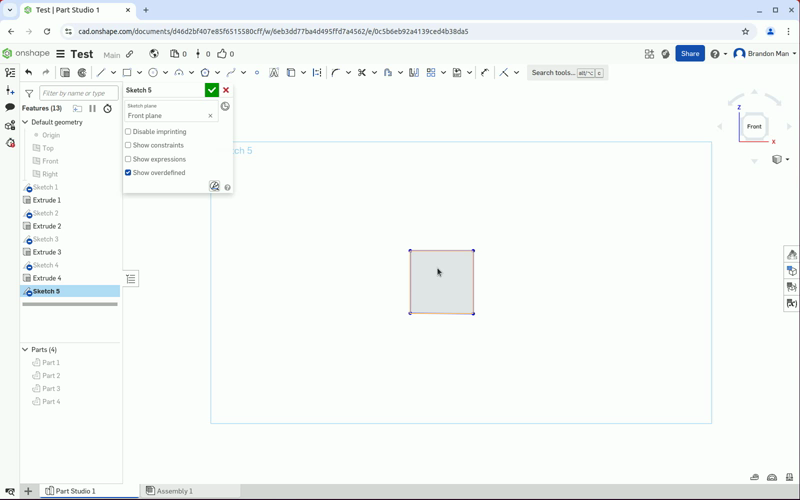
click(437, 267)
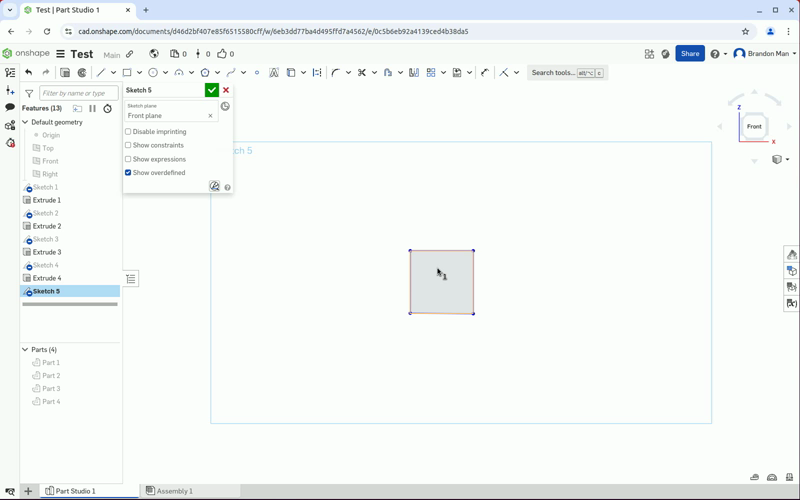
mouse_move(73, 352)
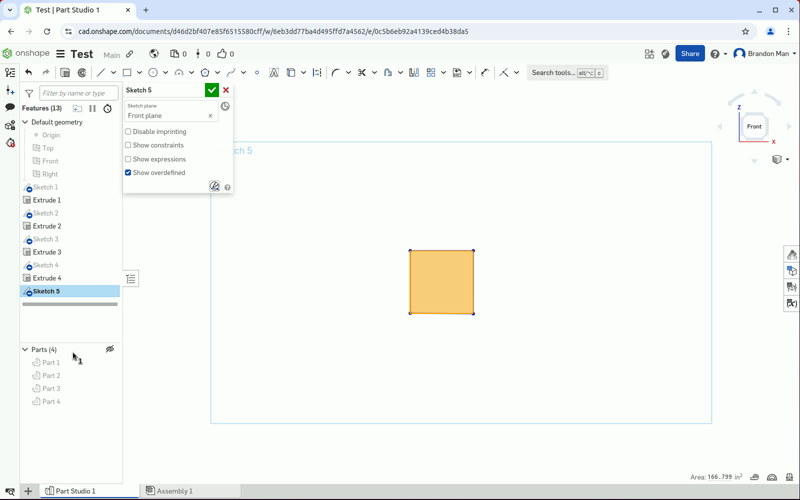
key(shift+y)
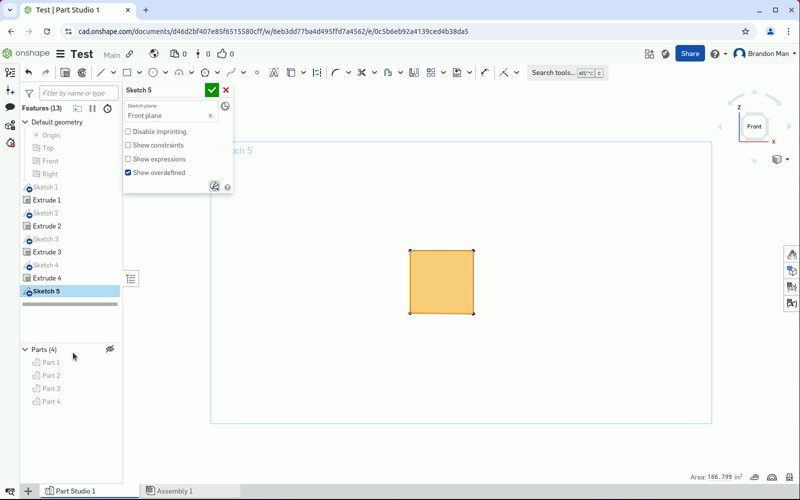
key(shift+e)
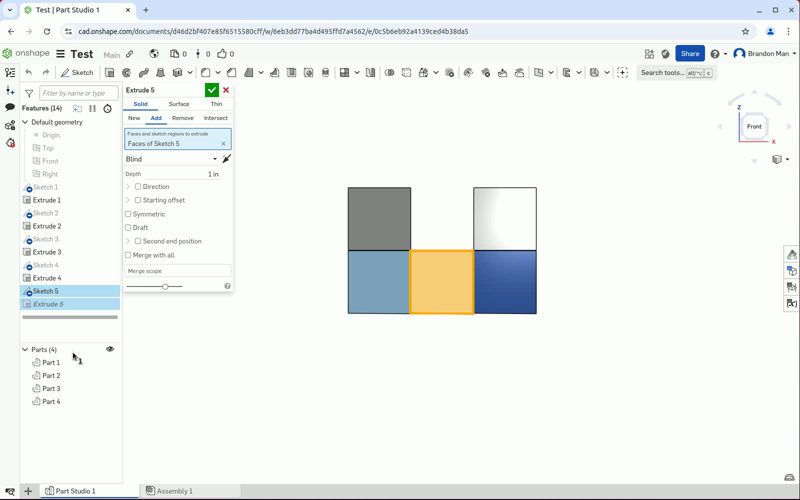
mouse_move(143, 106)
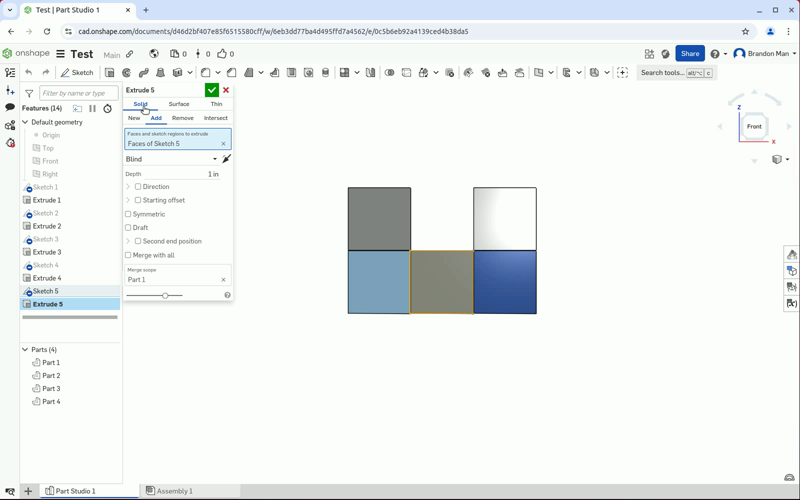
click(143, 106)
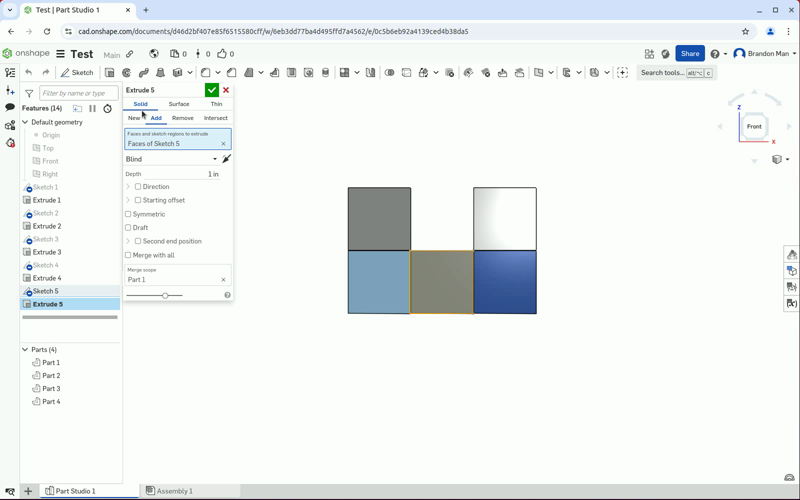
mouse_move(137, 120)
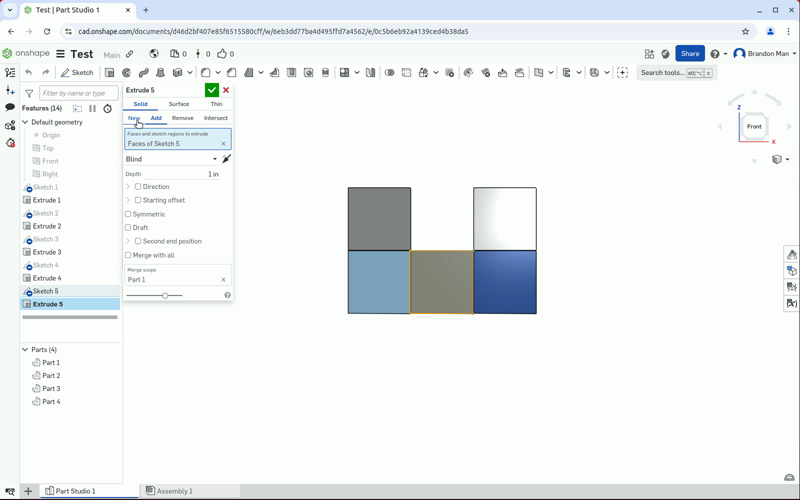
click(137, 120)
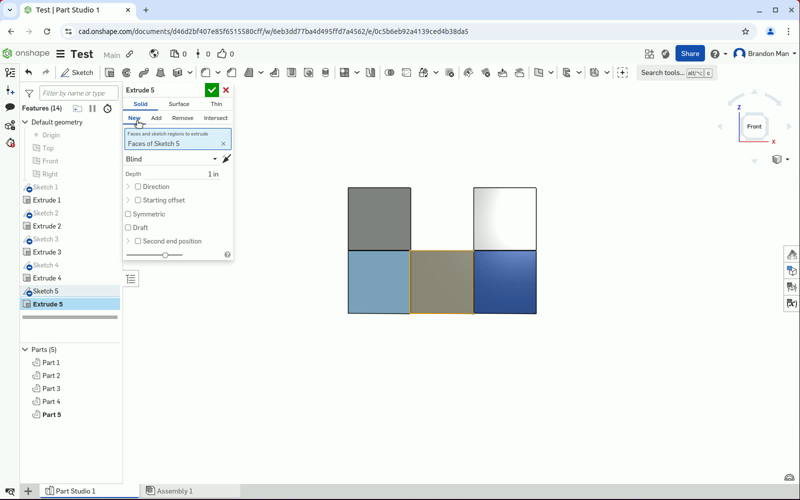
key(tab, 4)
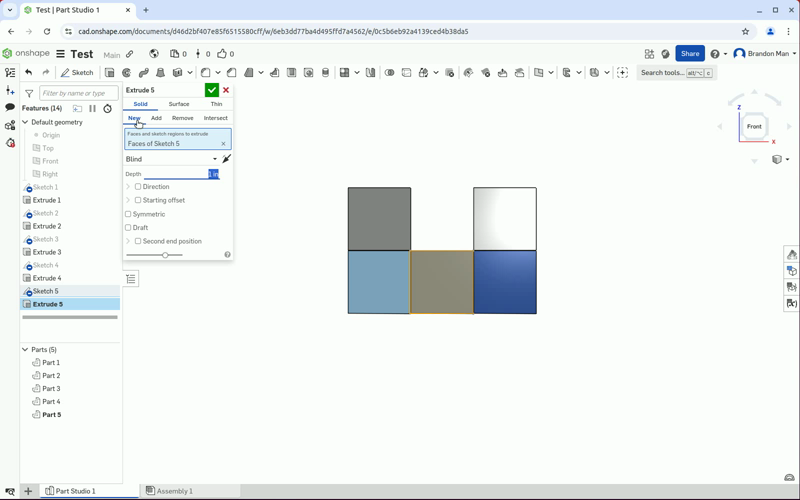
text(12.758)
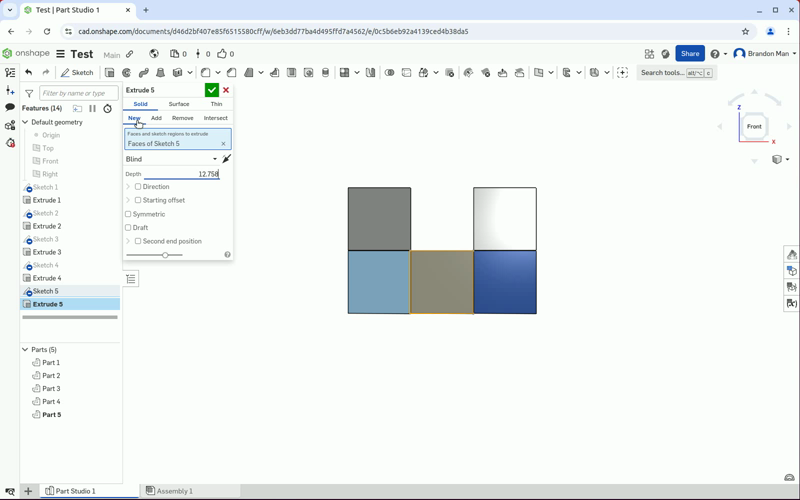
key(enter)
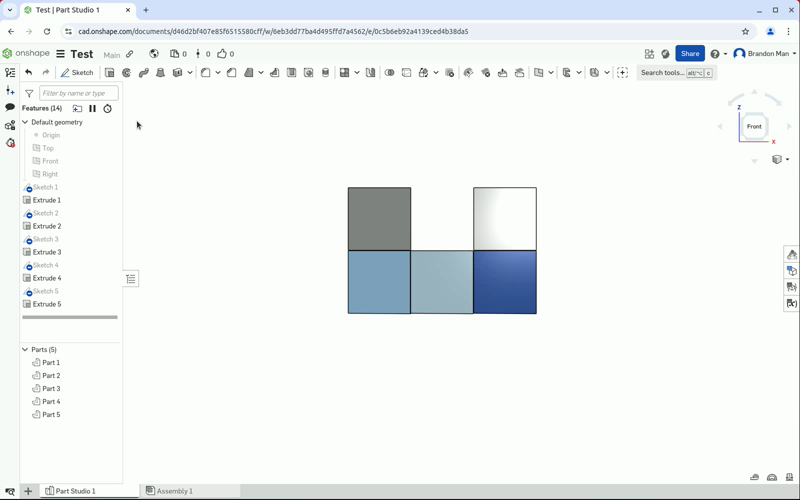
key(shift+h)
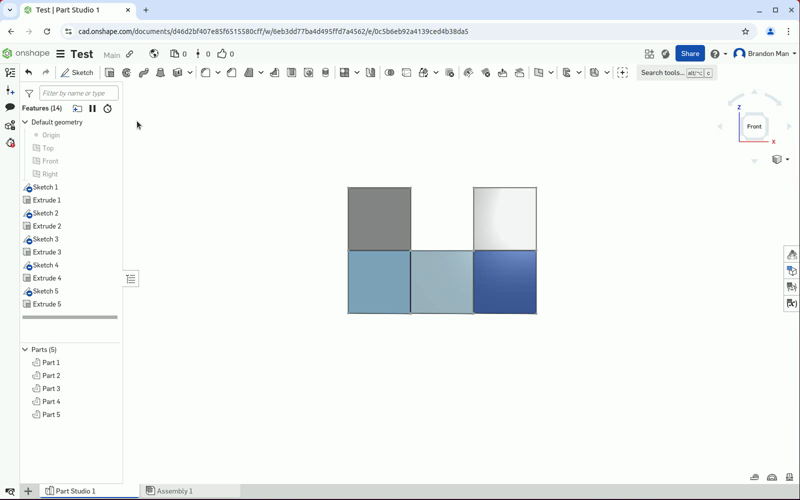
key(shift+h)
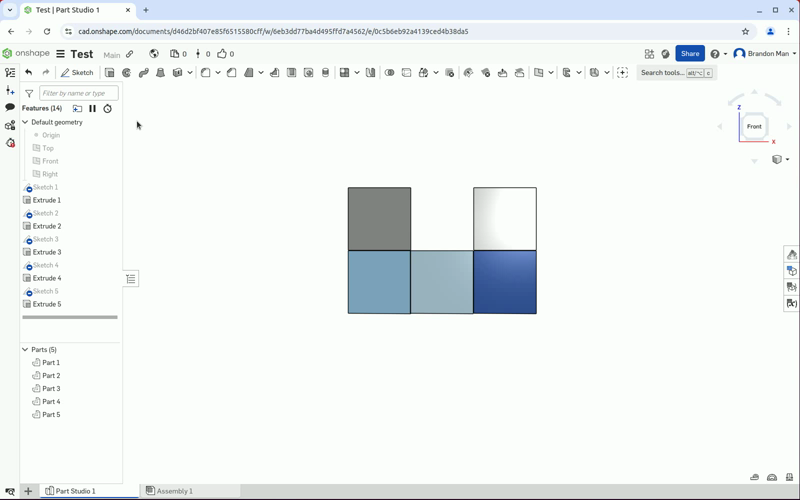
mouse_move(73, 189)
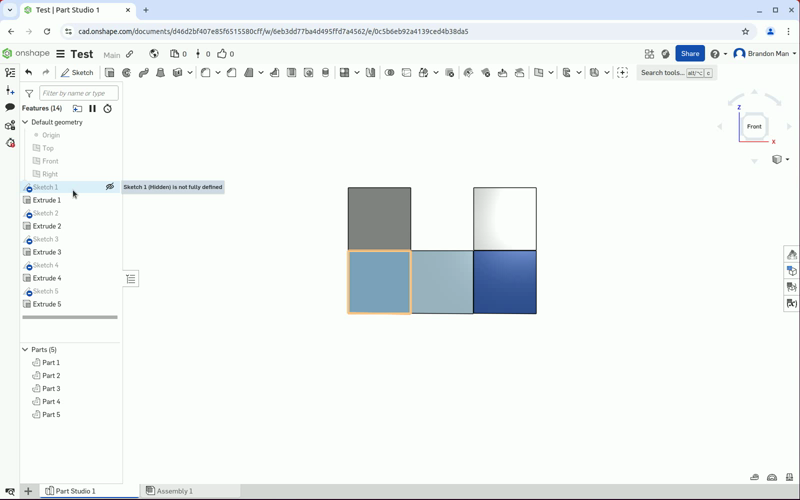
click(73, 189)
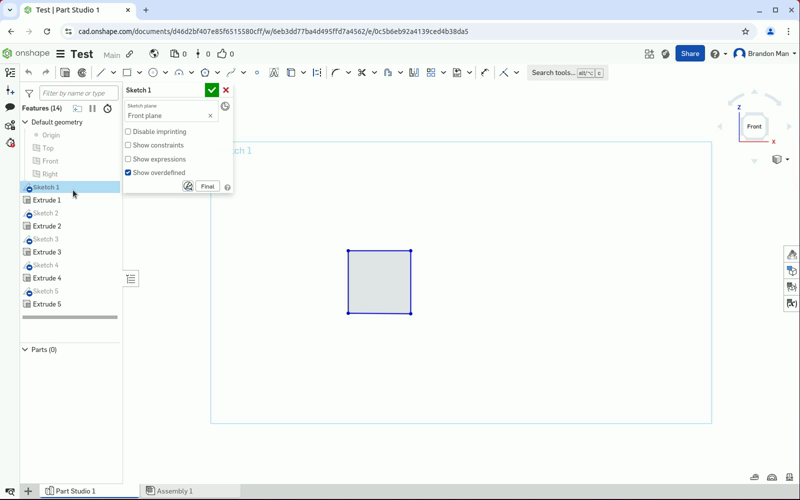
mouse_move(229, 92)
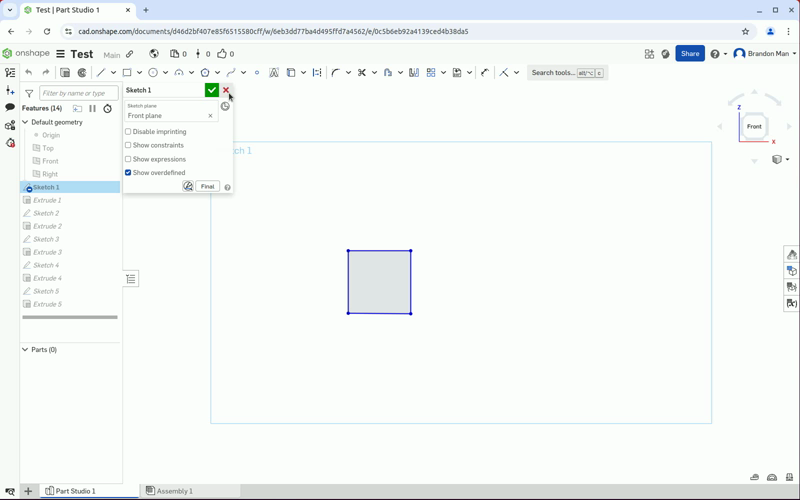
click(229, 92)
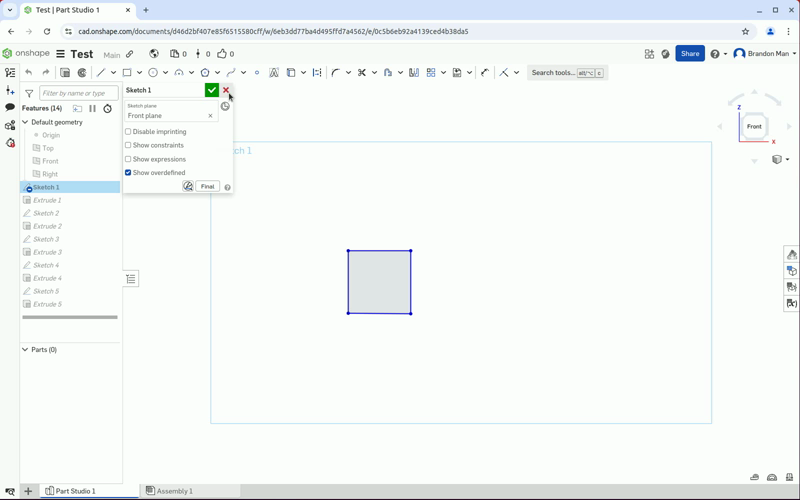
key(shift+s)
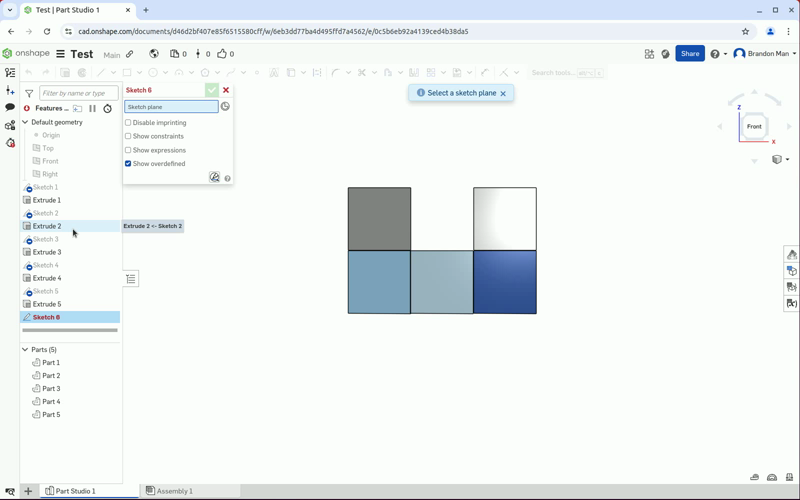
scroll(3)
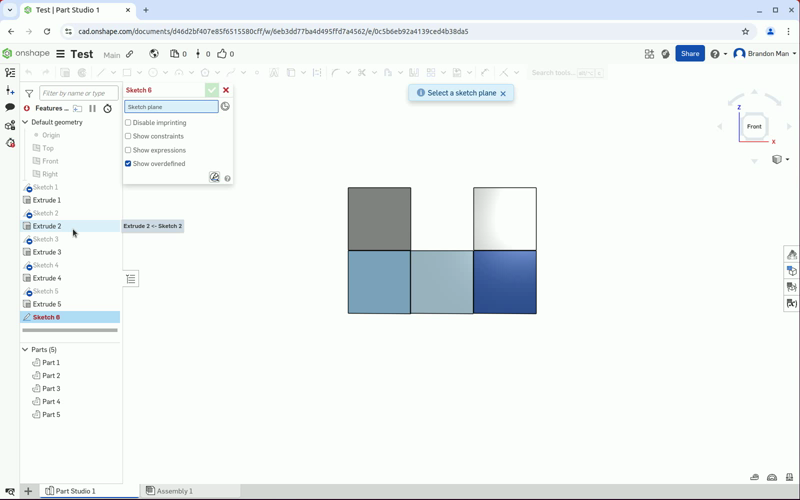
mouse_move(73, 163)
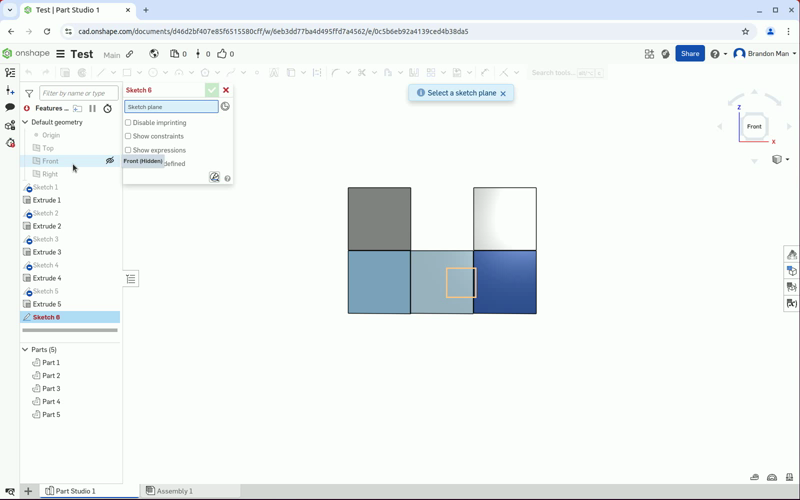
click(73, 163)
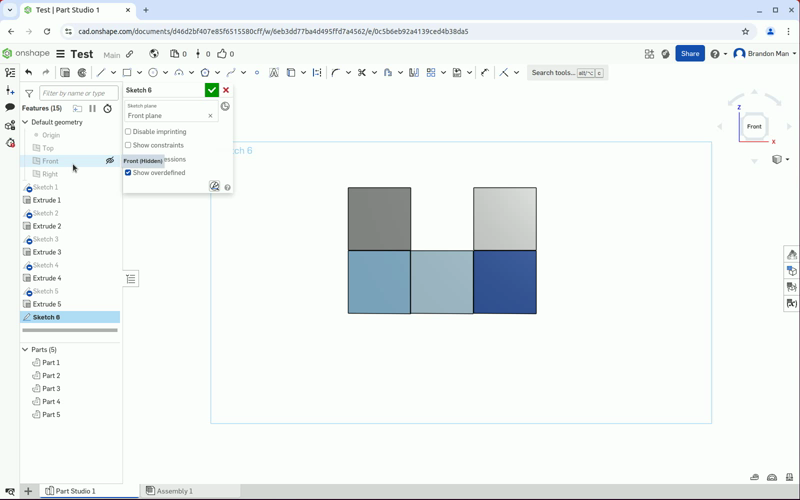
mouse_move(73, 352)
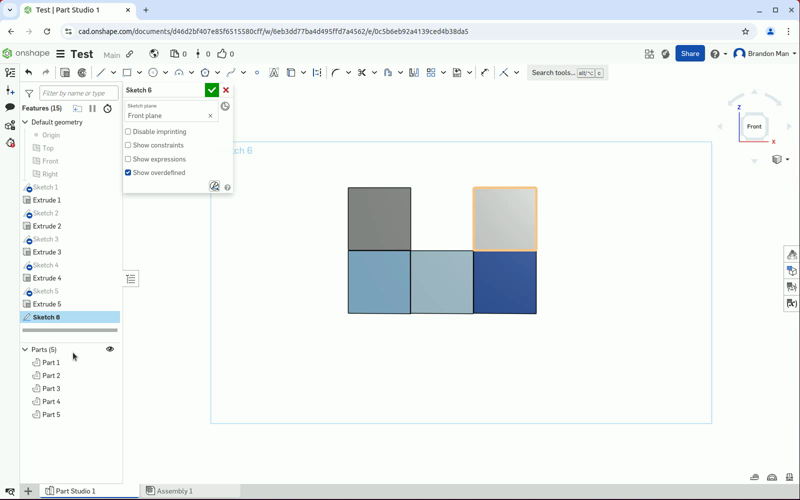
key(y)
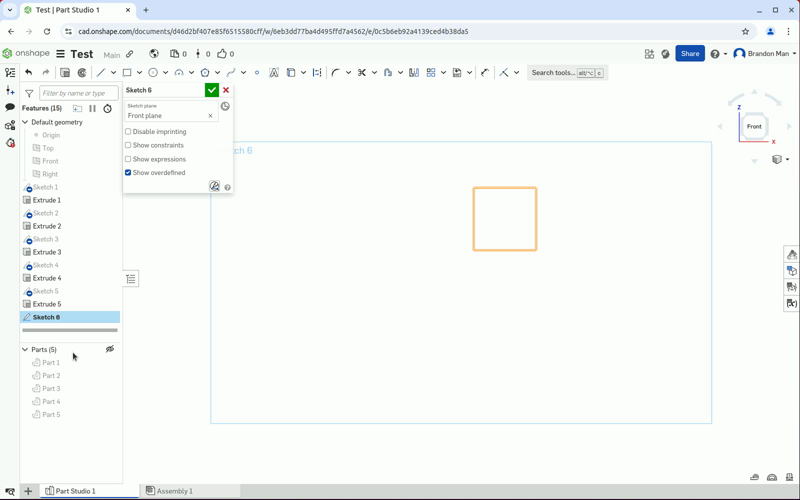
key(l)
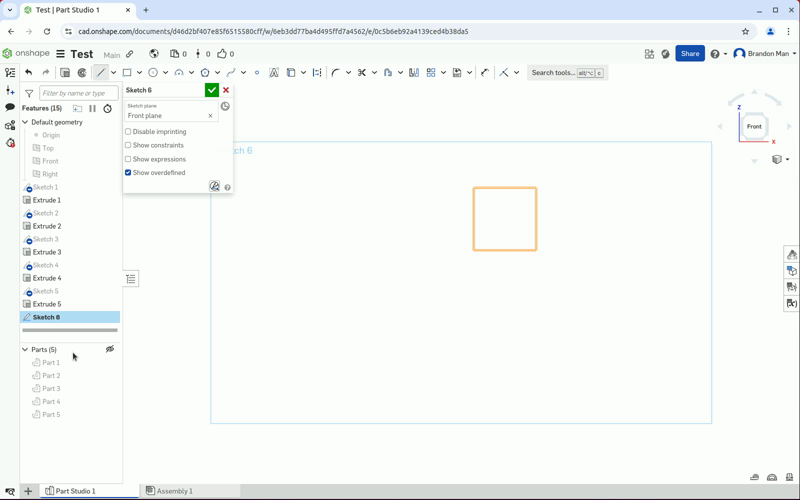
key_down(shift)
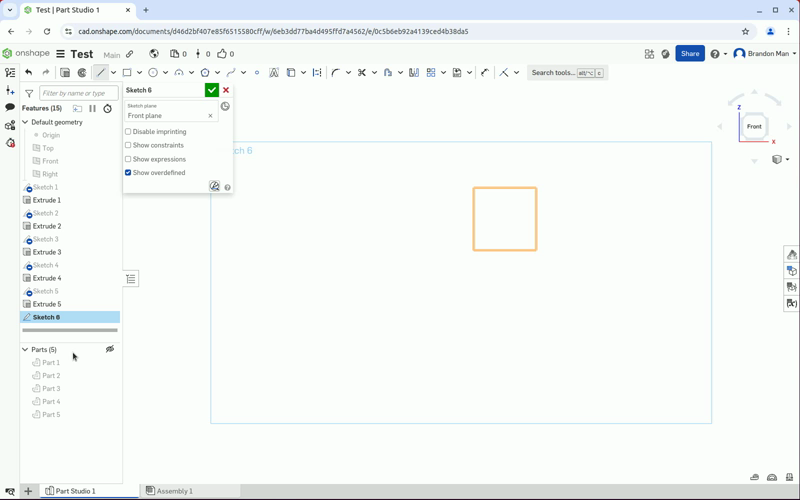
mouse_move(410, 250)
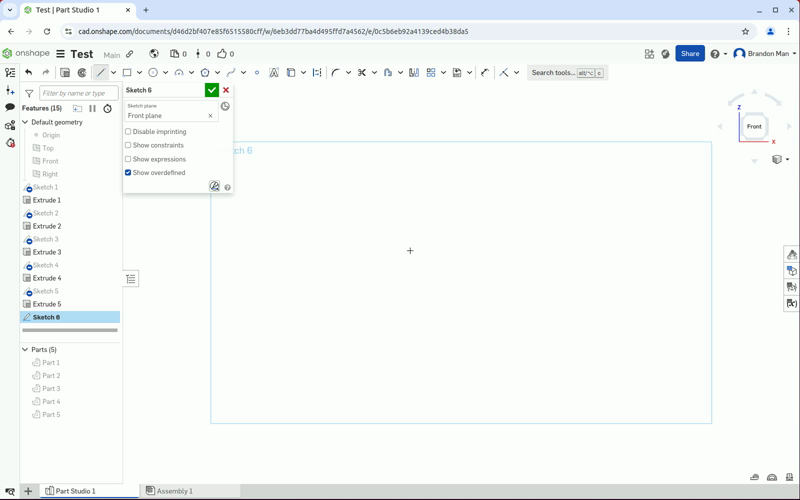
click(410, 250)
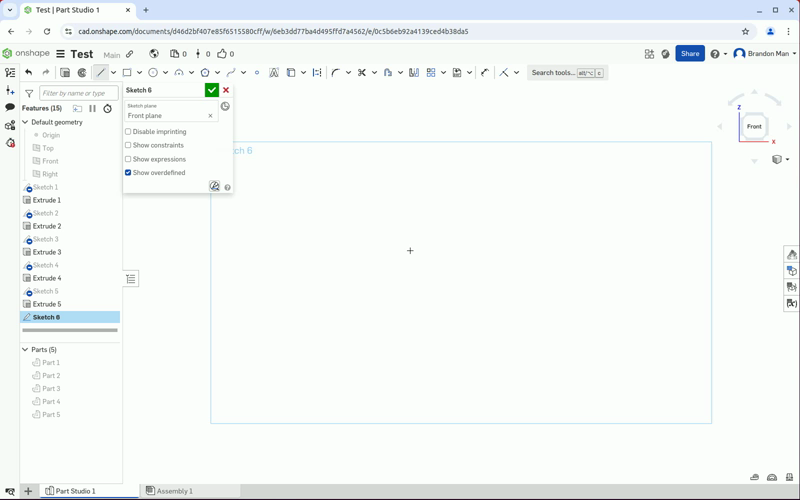
key_up(shift)
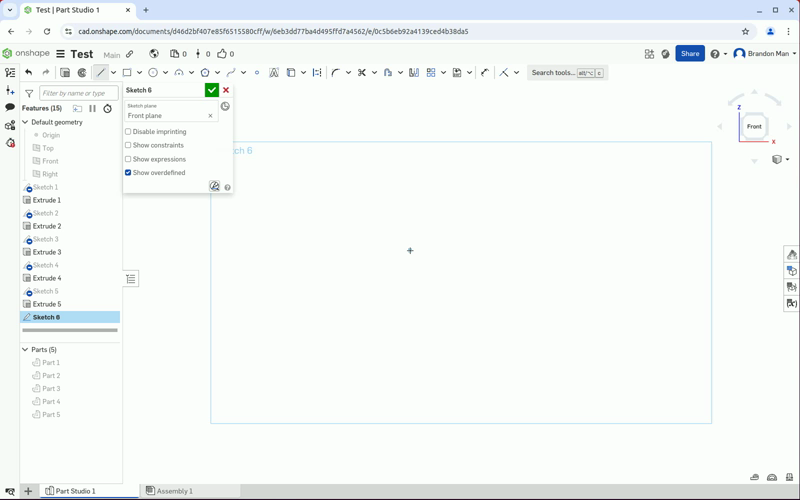
key_down(shift)
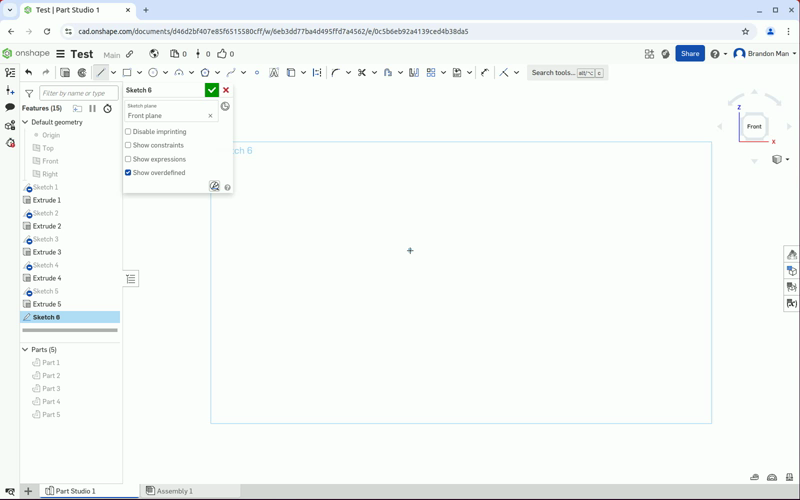
mouse_move(473, 250)
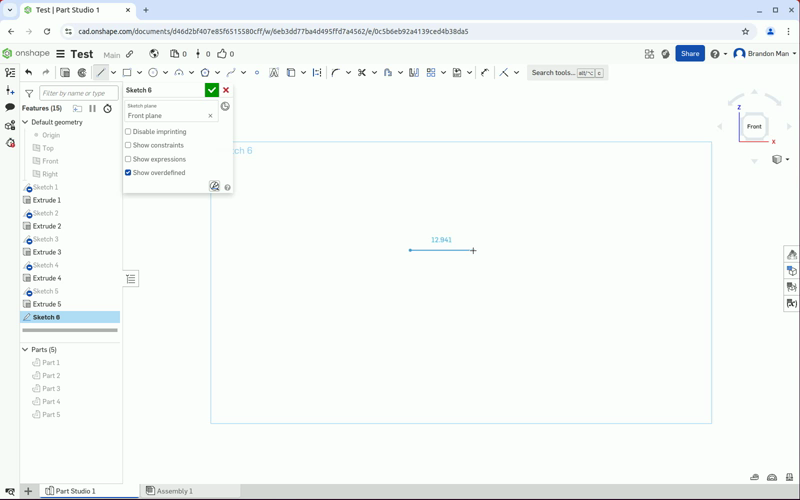
click(473, 250)
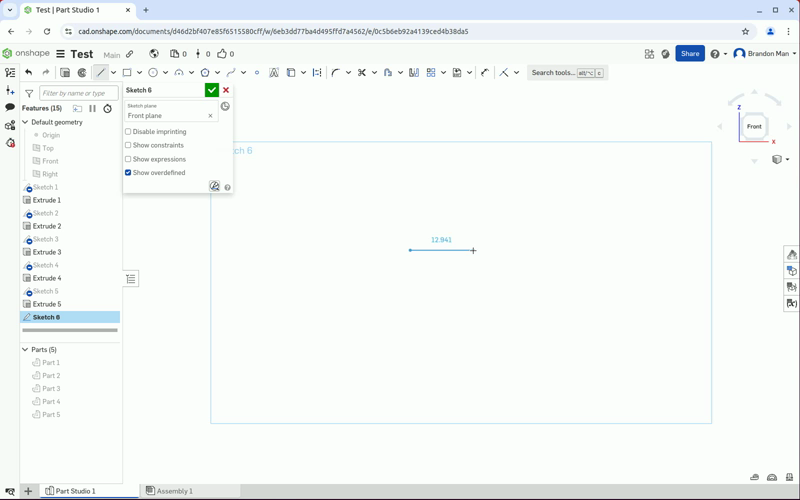
key_up(shift)
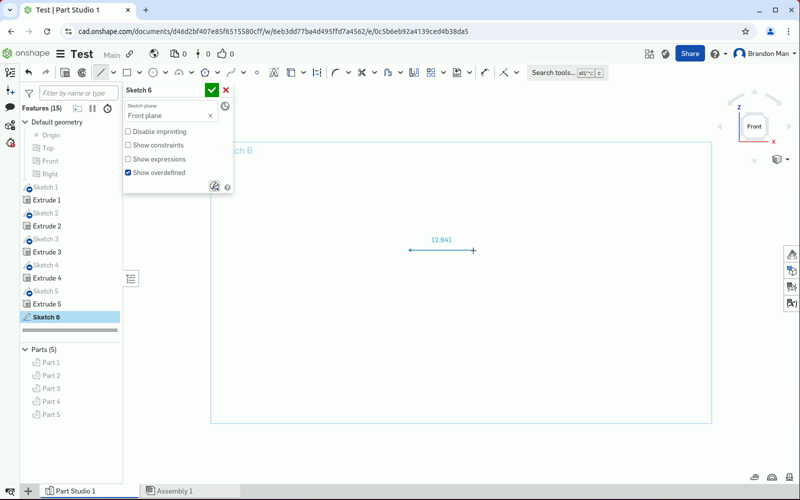
key_down(shift)
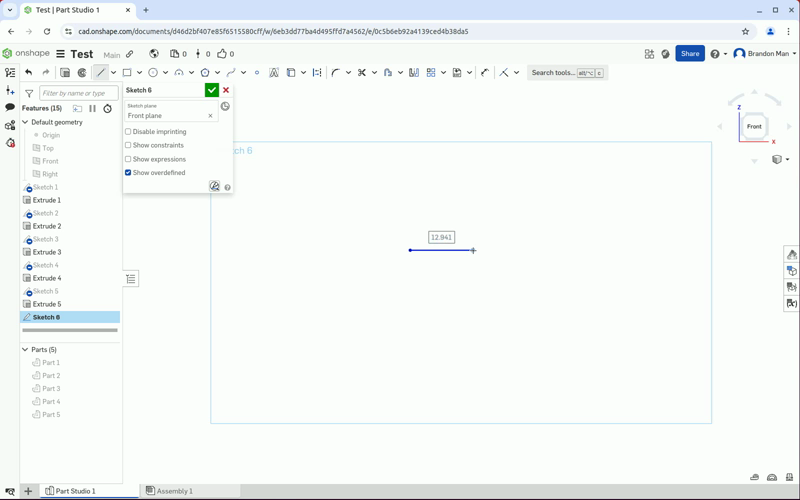
mouse_move(473, 187)
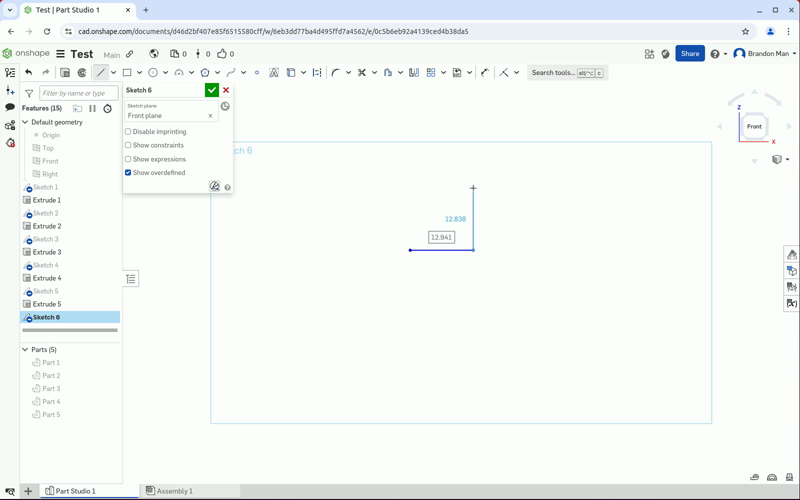
click(473, 187)
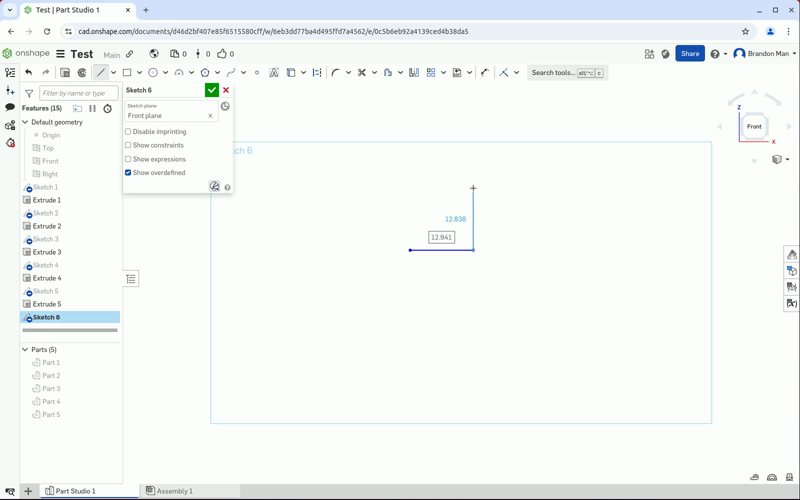
key_up(shift)
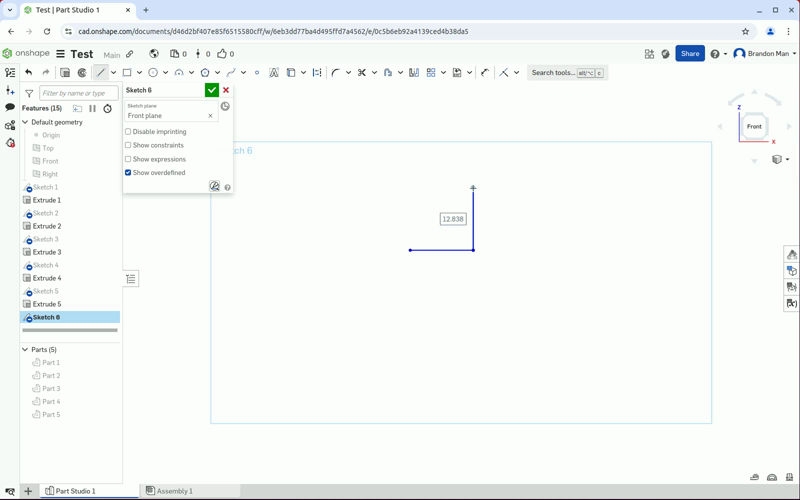
key_down(shift)
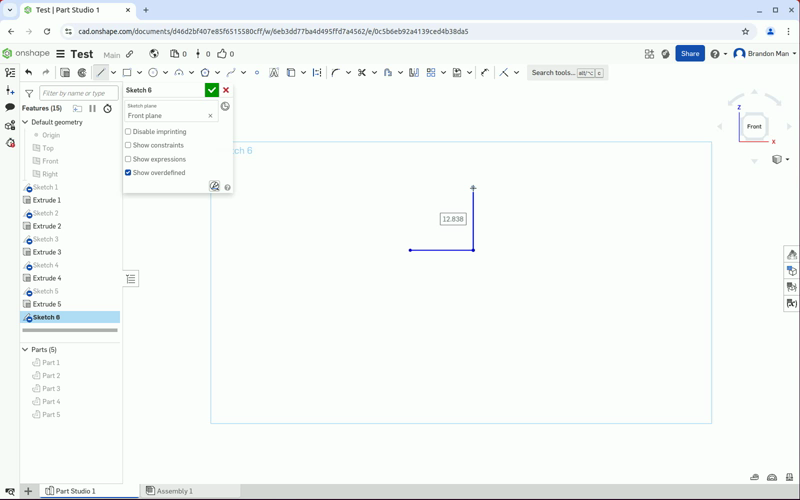
mouse_move(410, 187)
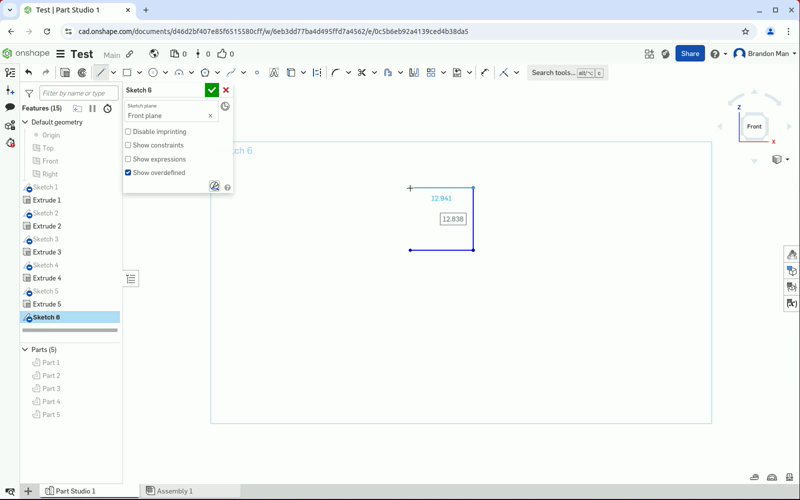
click(410, 187)
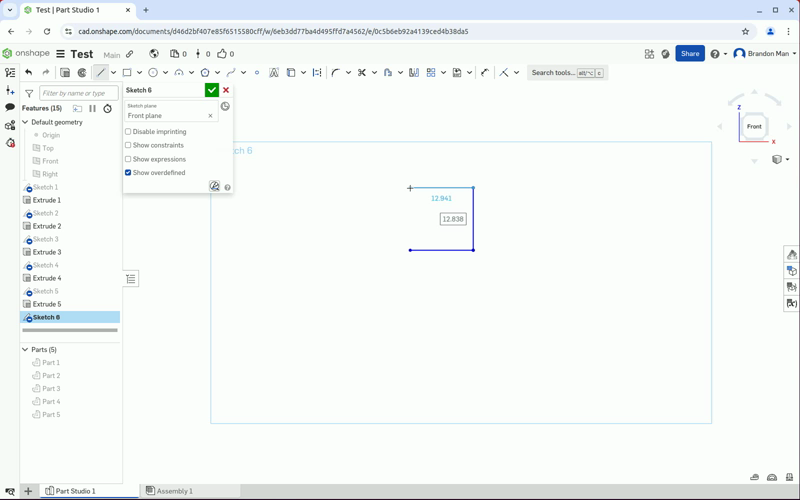
key_up(shift)
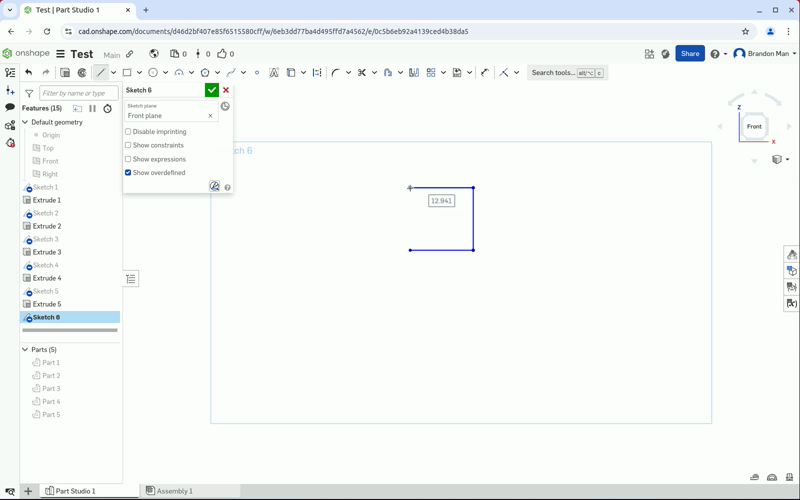
key_down(shift)
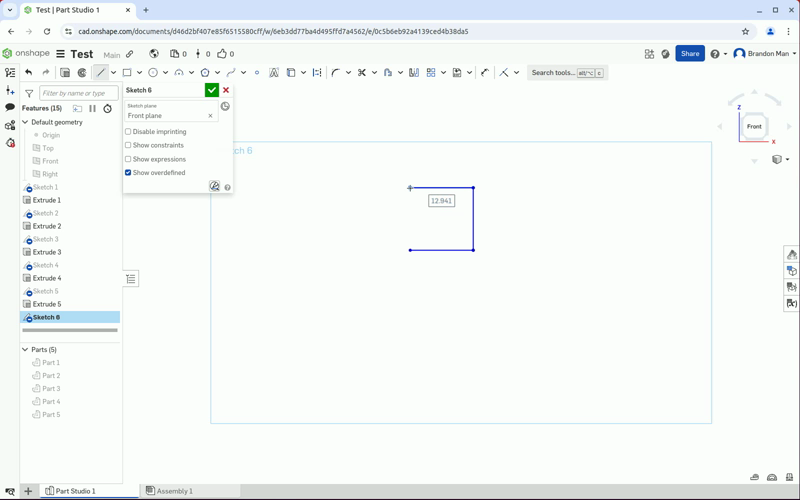
mouse_move(410, 250)
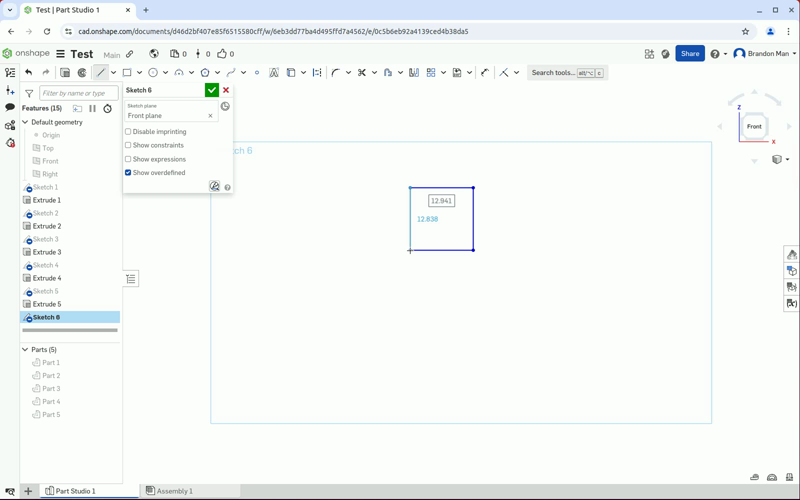
key_up(shift)
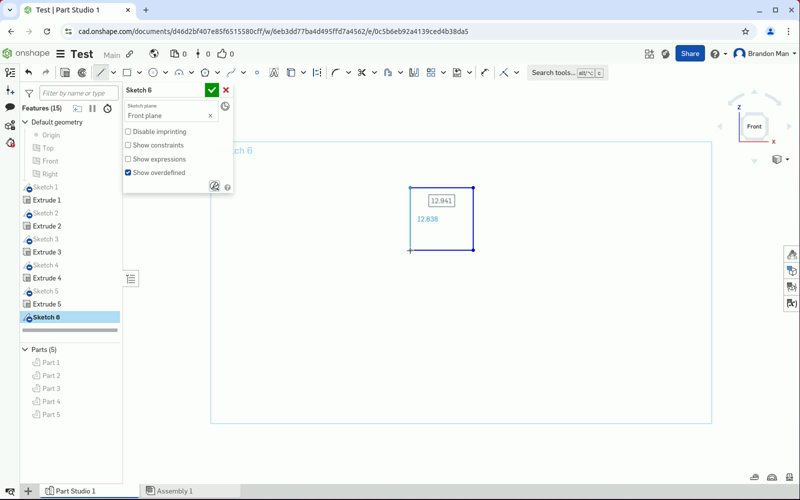
click(410, 250)
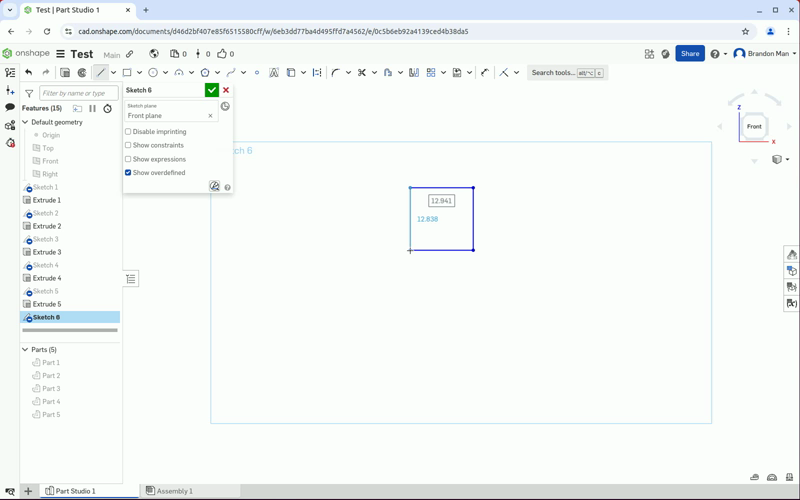
key(esc)
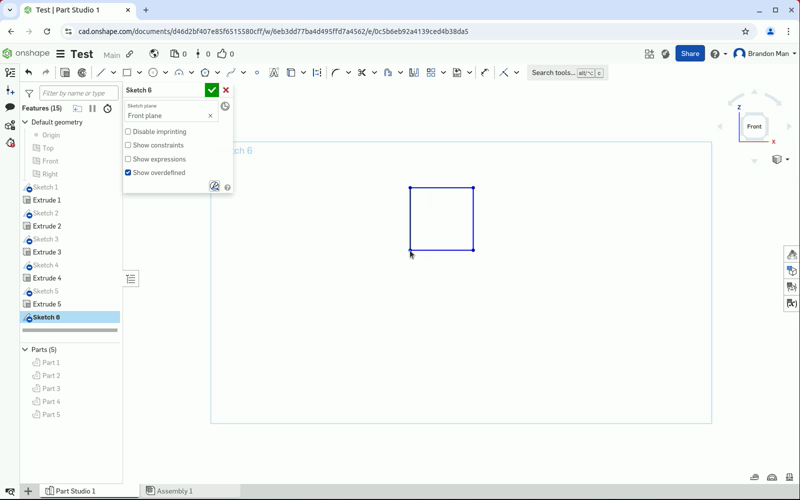
mouse_move(468, 205)
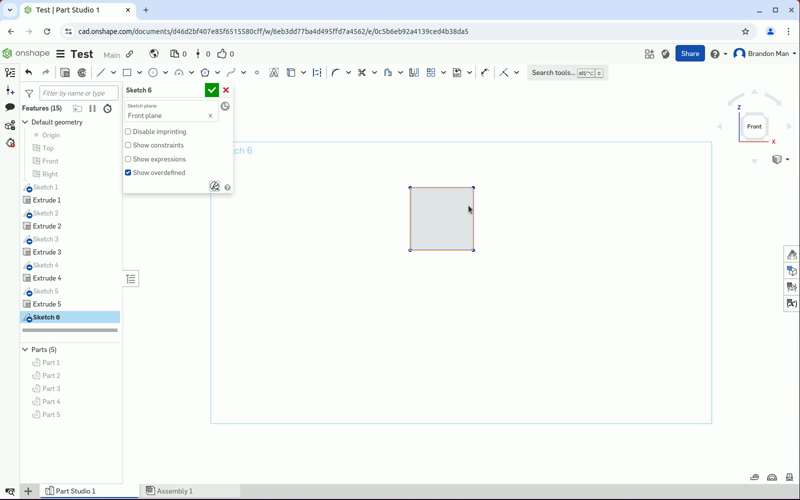
click(468, 205)
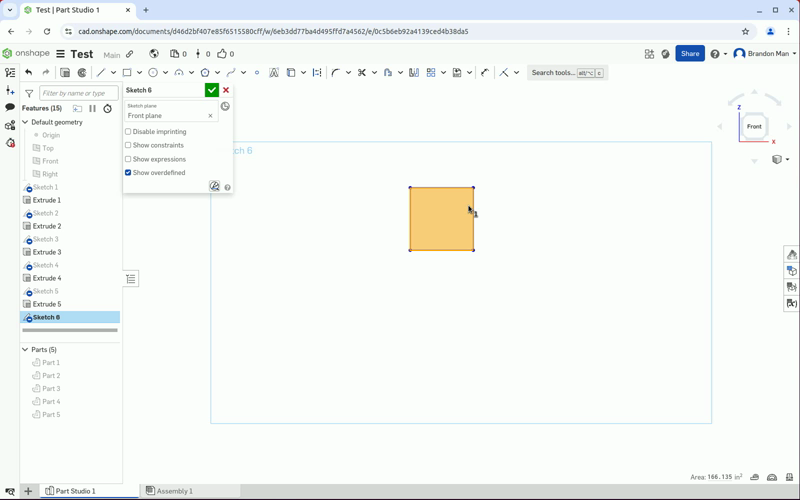
mouse_move(73, 352)
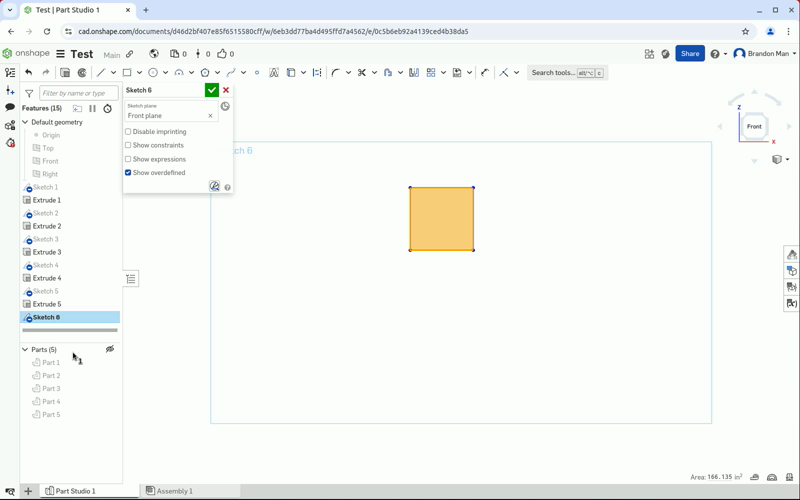
key(shift+y)
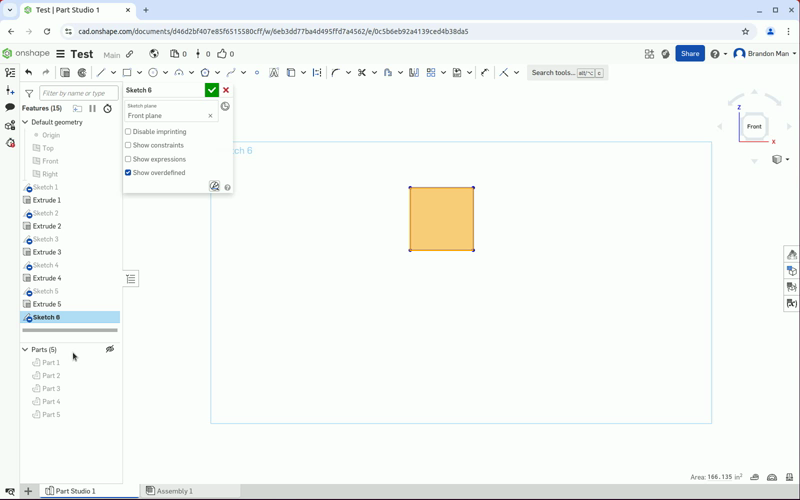
key(shift+e)
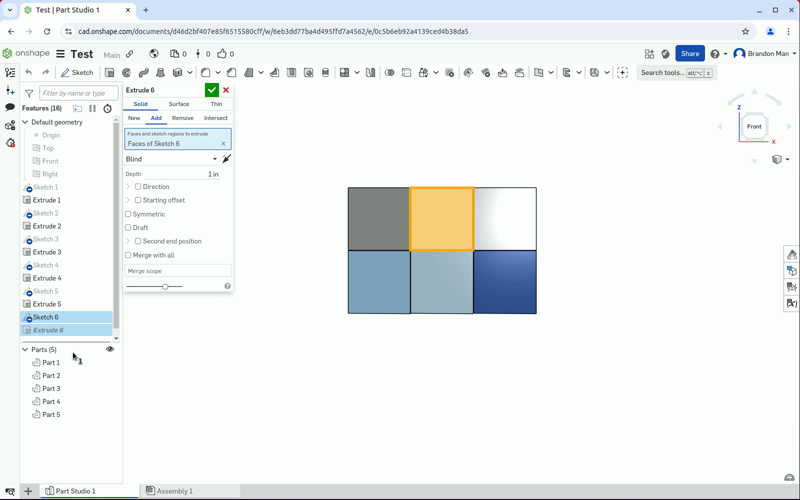
mouse_move(143, 106)
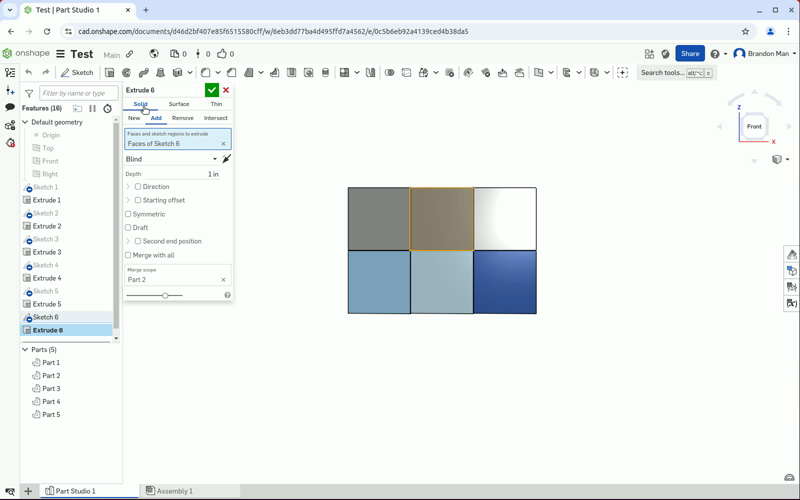
click(143, 106)
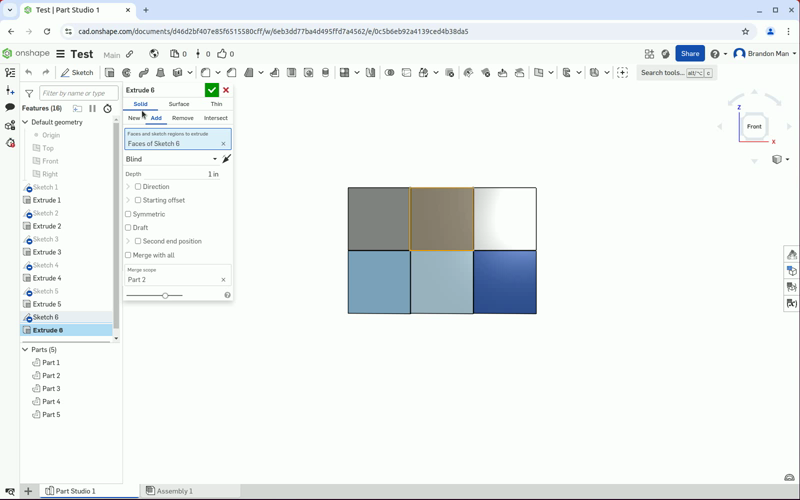
mouse_move(137, 120)
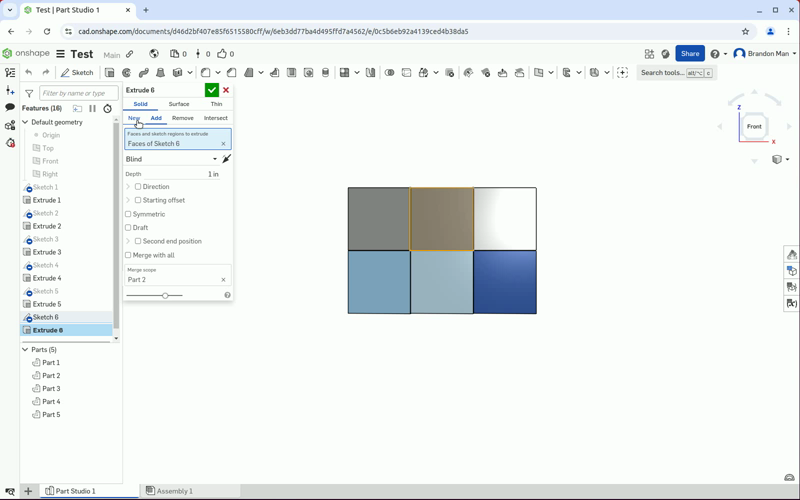
click(137, 120)
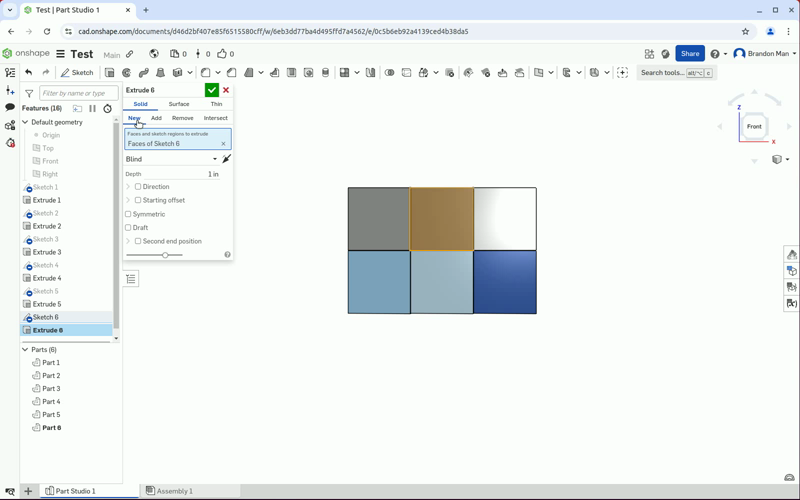
key(tab, 4)
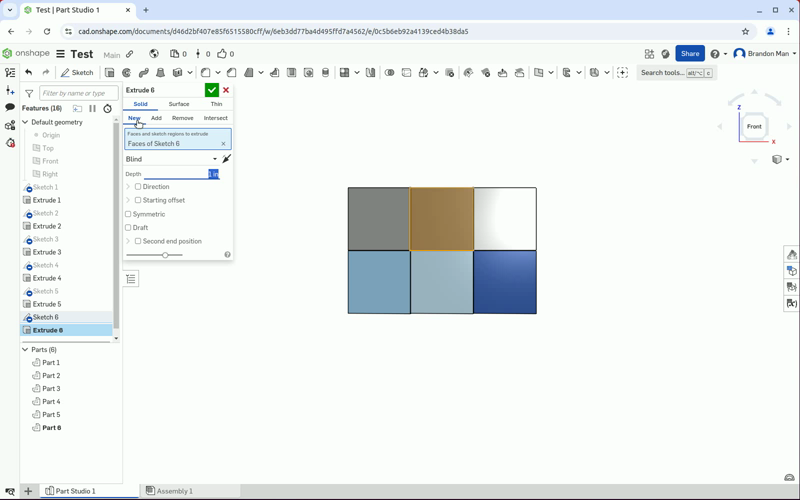
text(12.758)
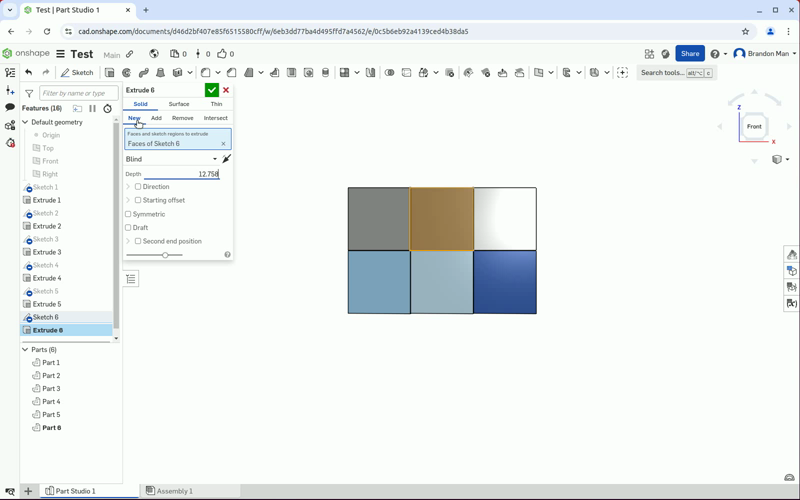
key(enter)
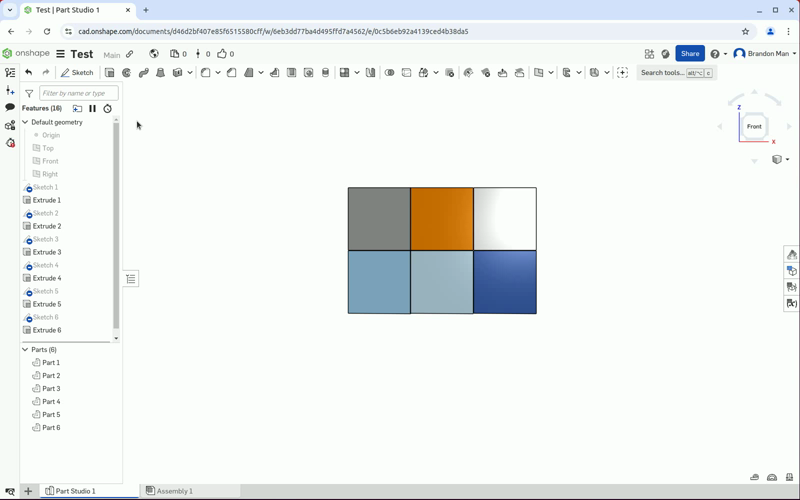
key(shift+h)
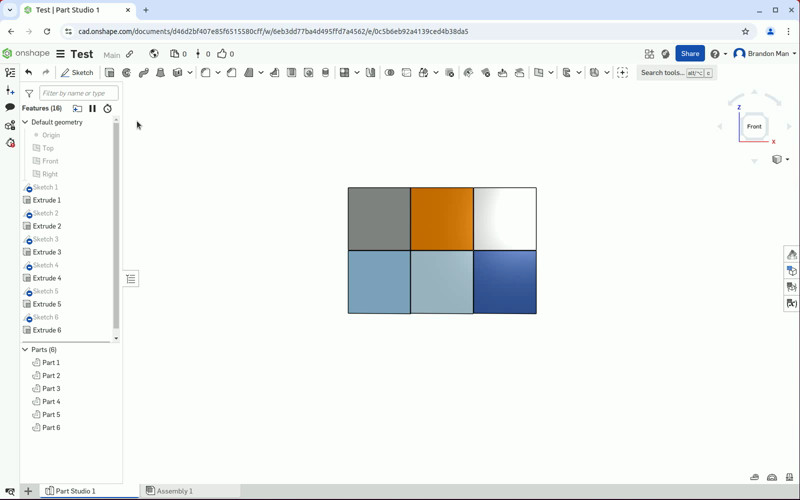
key(shift+h)
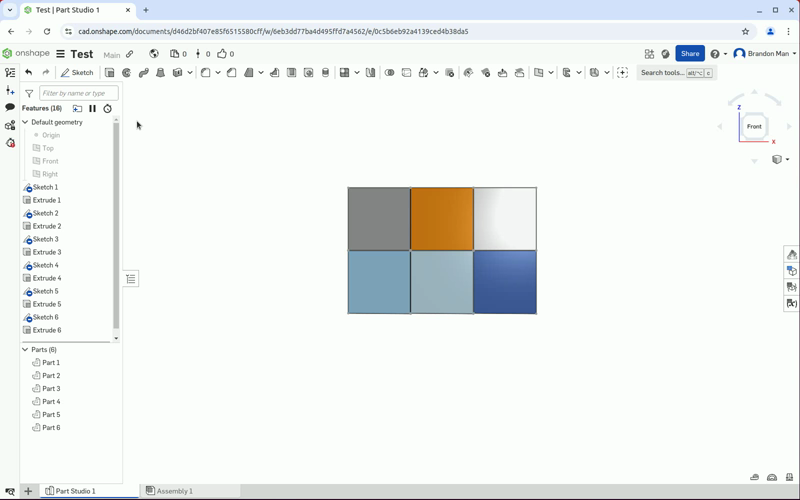
key(shift+7)
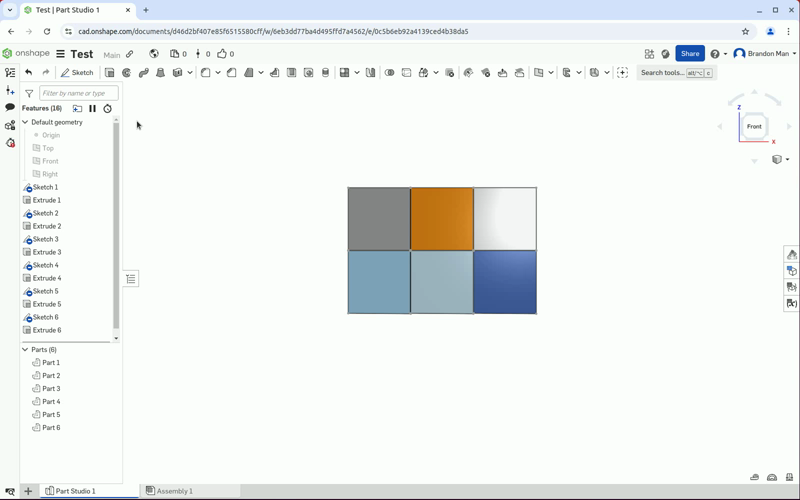
key(left, 2)
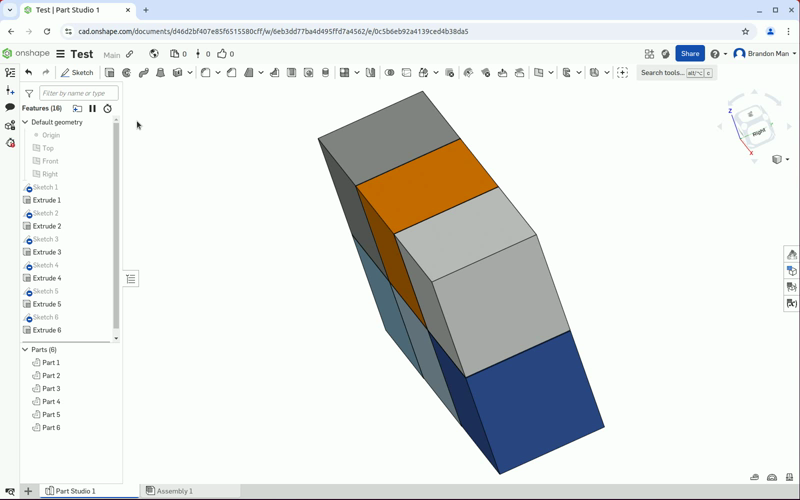
key(down, 2)
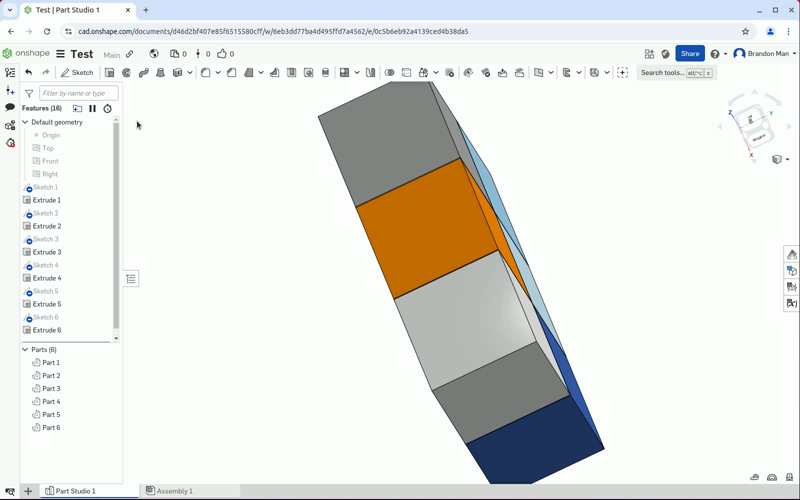
key(up, 2)
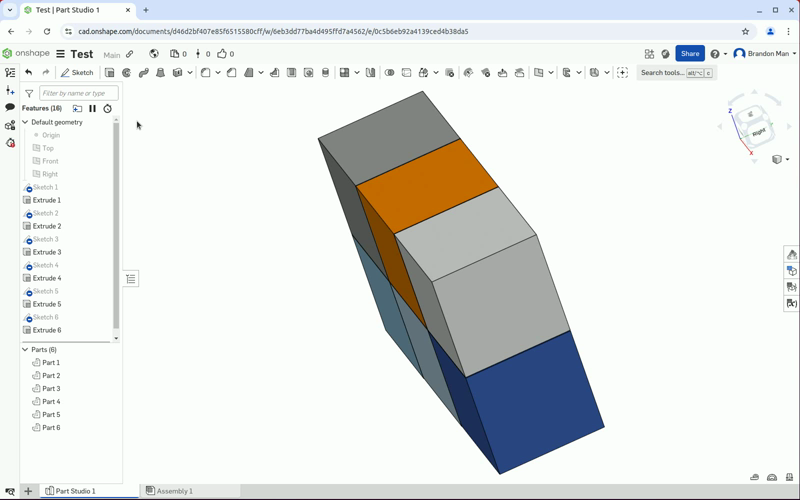
key(right, 2)
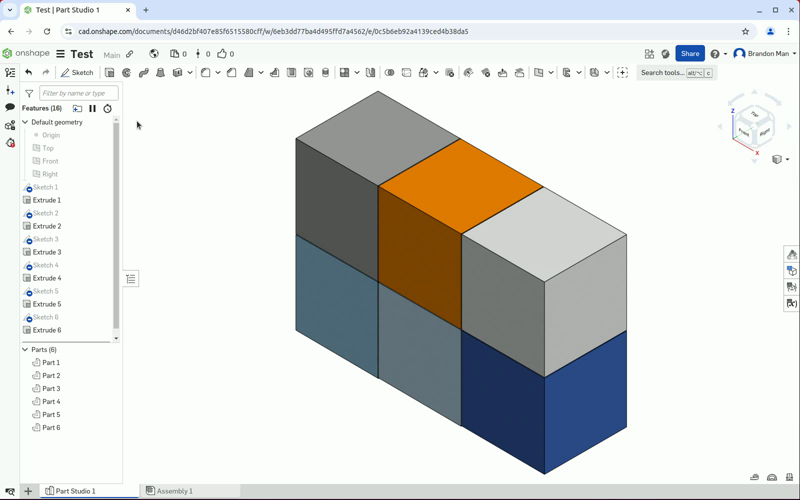
mouse_move(69, 189)
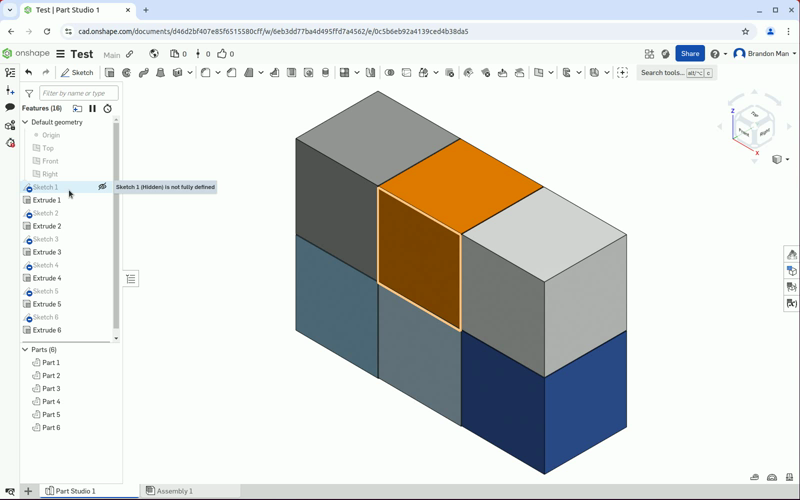
click(69, 189)